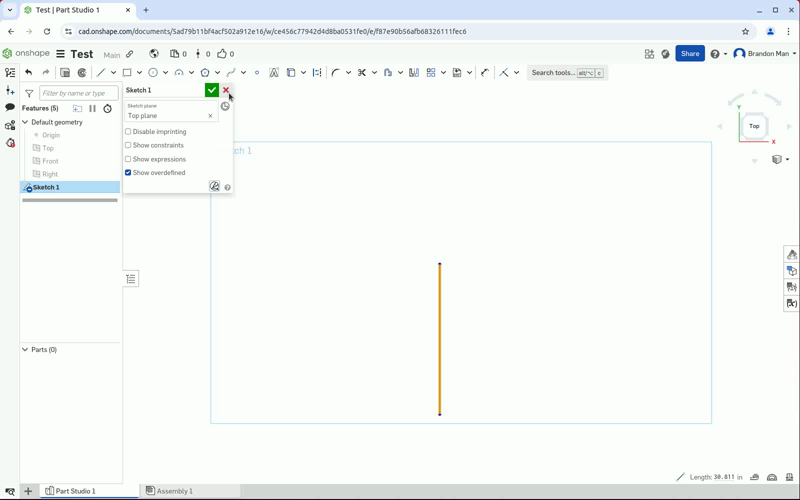
key(shift+h)
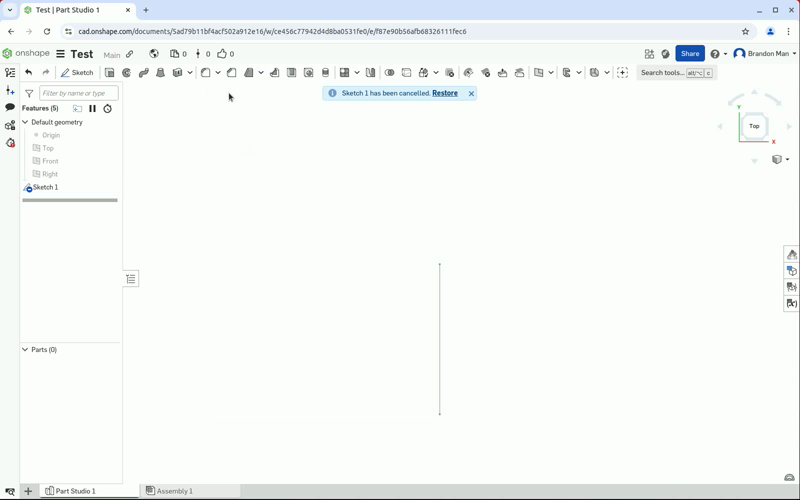
key(shift+s)
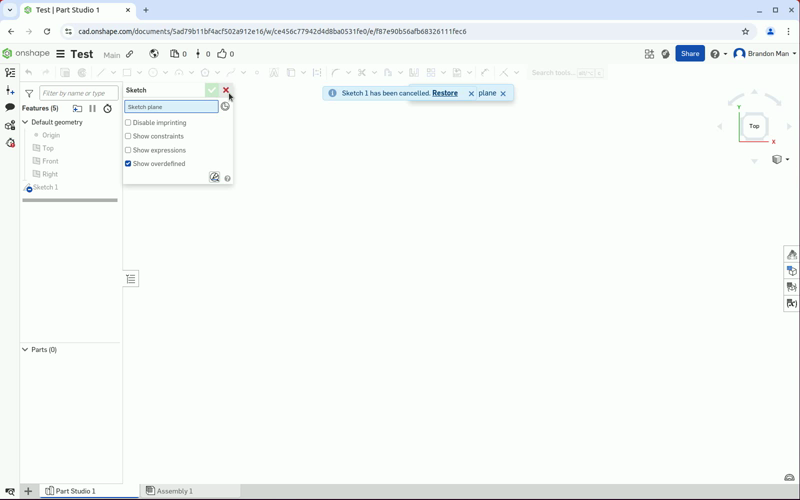
mouse_move(73, 150)
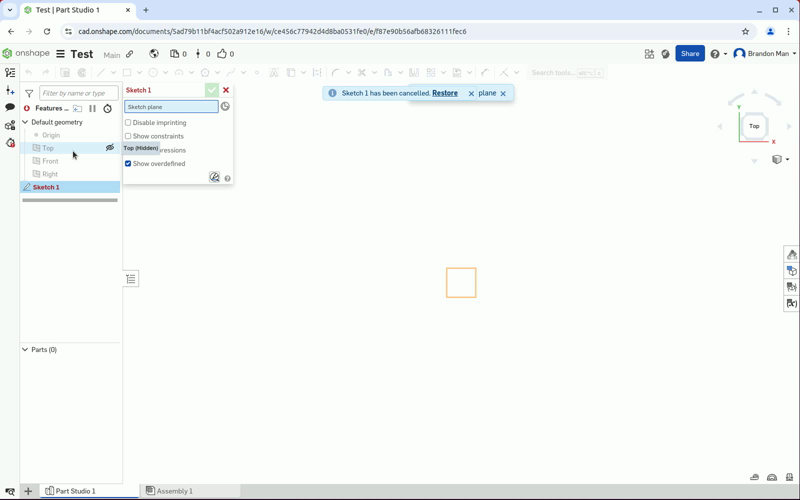
click(73, 150)
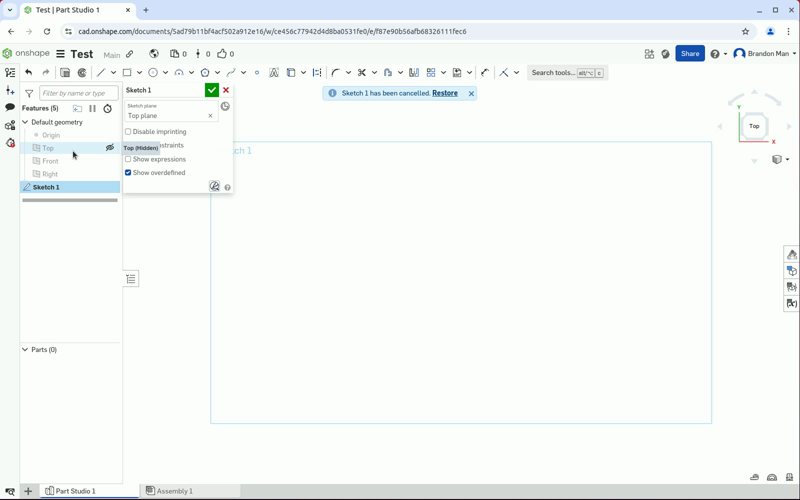
mouse_move(73, 352)
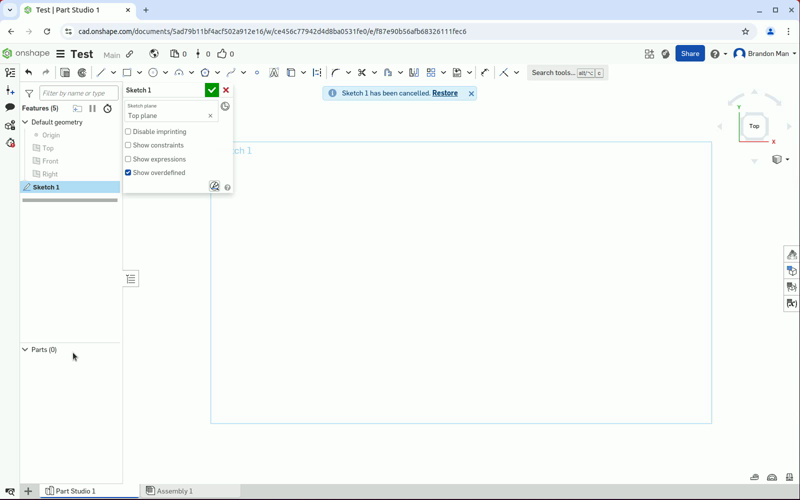
key(y)
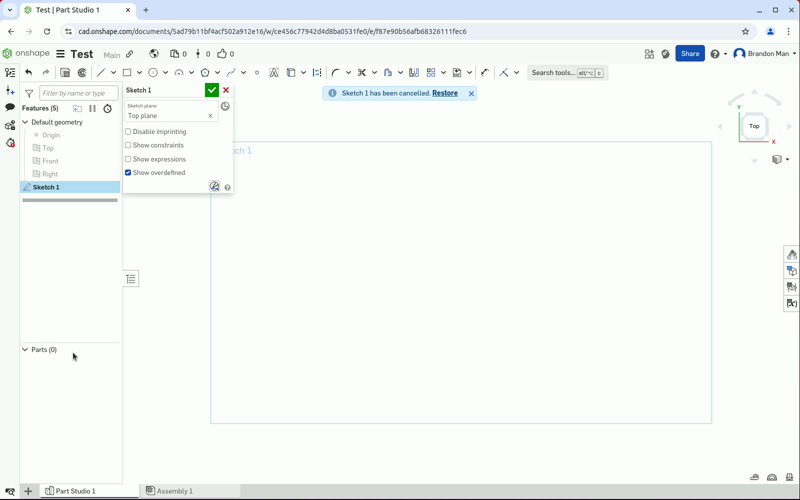
key(l)
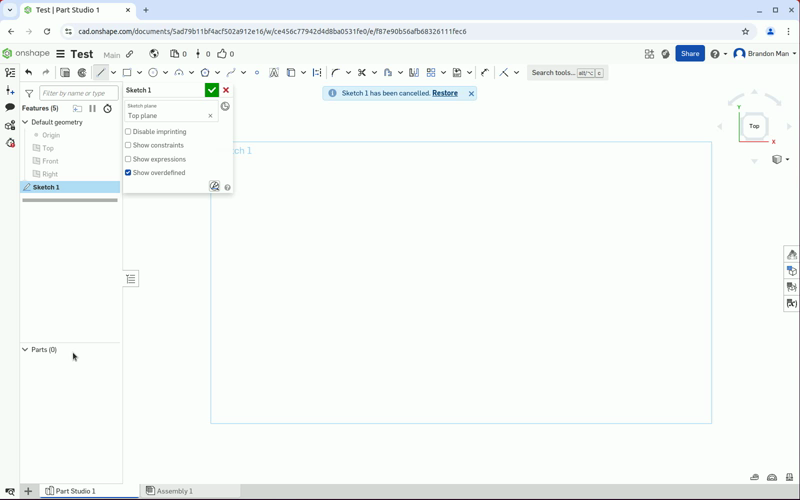
key_down(shift)
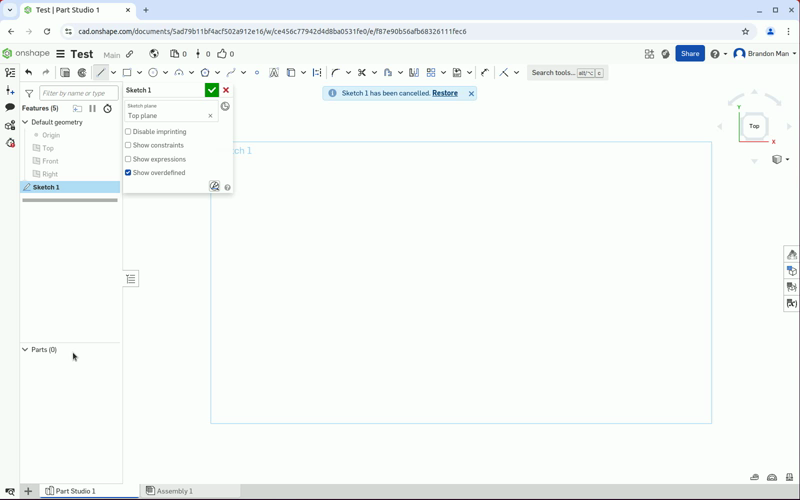
mouse_move(404, 339)
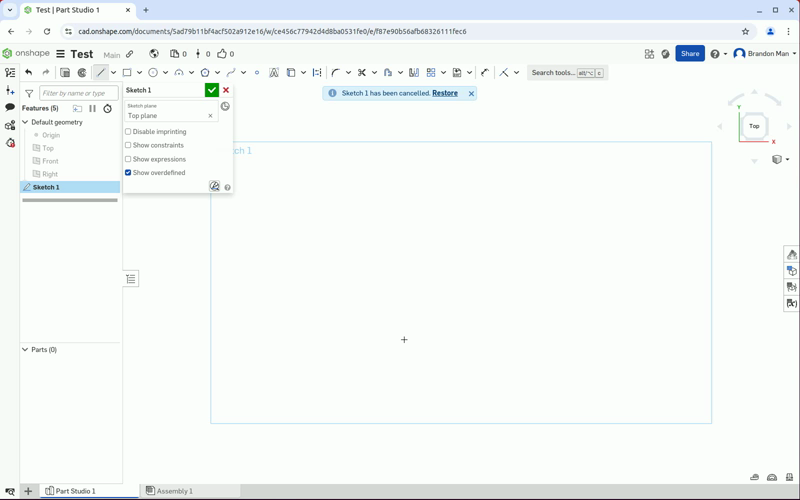
click(404, 339)
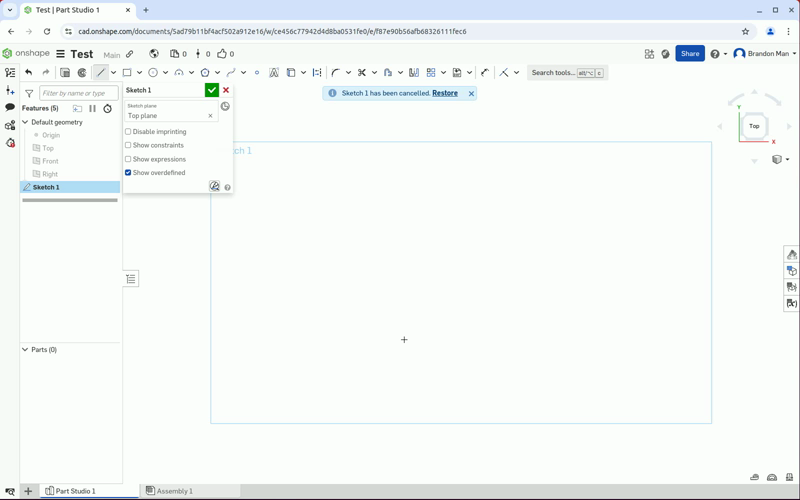
key_up(shift)
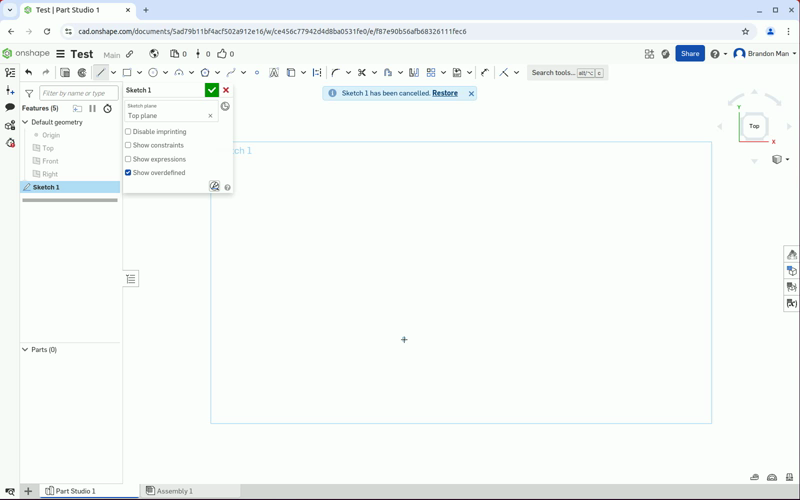
key_down(shift)
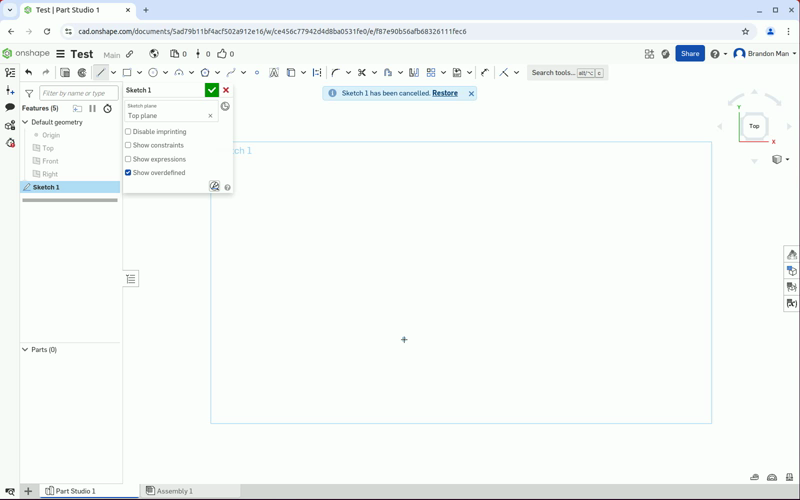
mouse_move(516, 339)
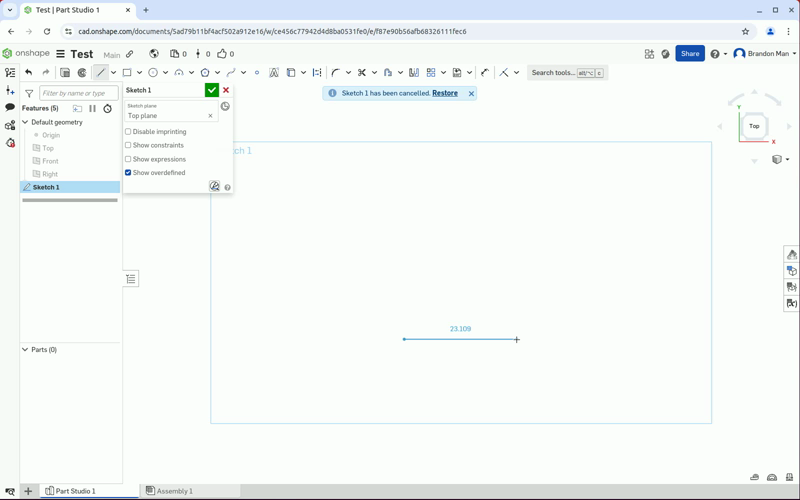
click(516, 339)
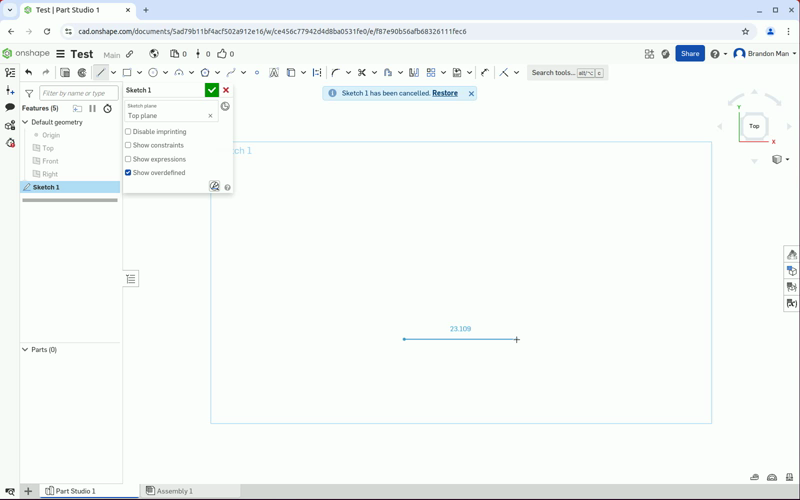
key_up(shift)
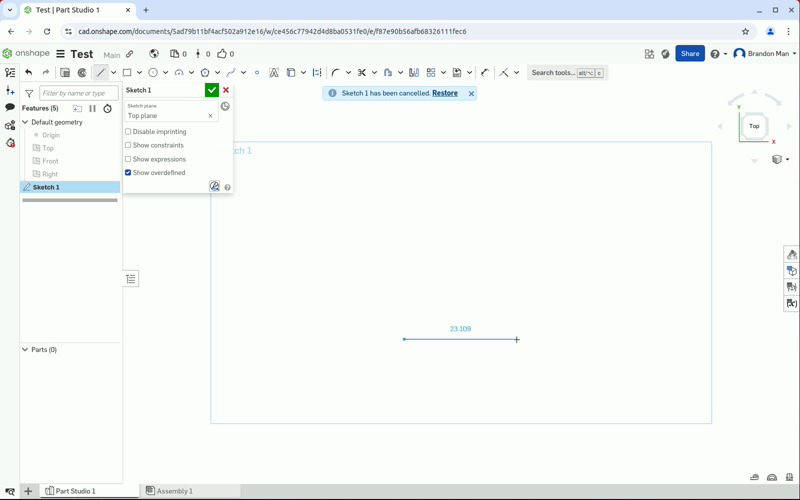
key_down(shift)
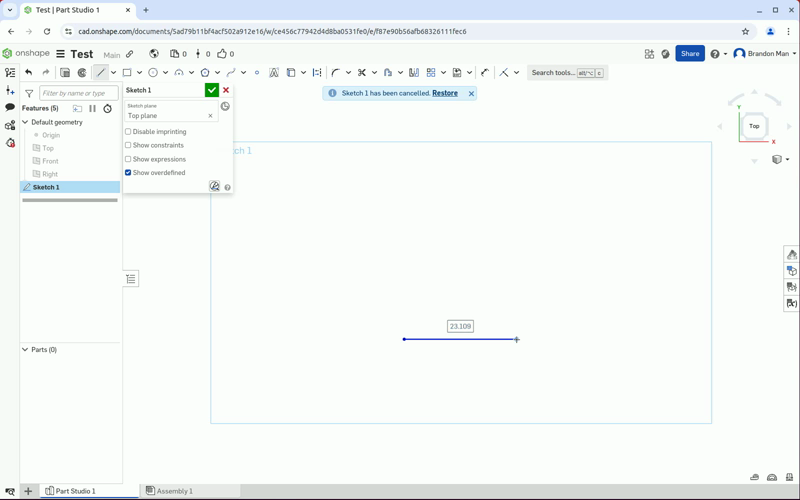
mouse_move(516, 226)
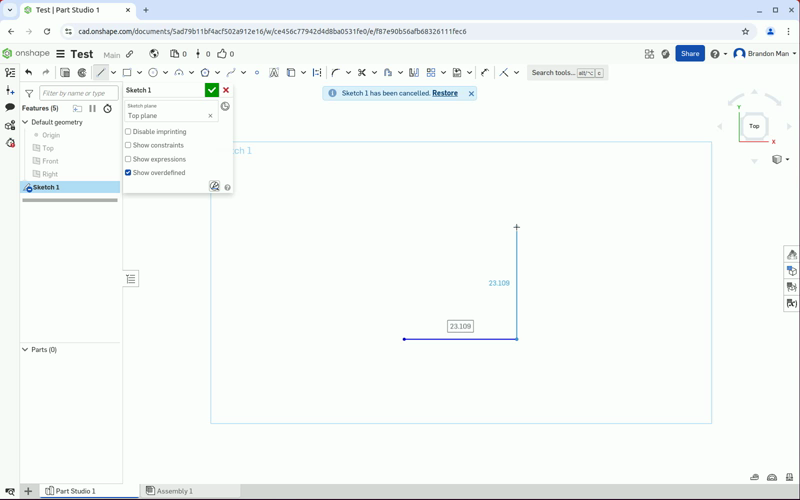
click(516, 226)
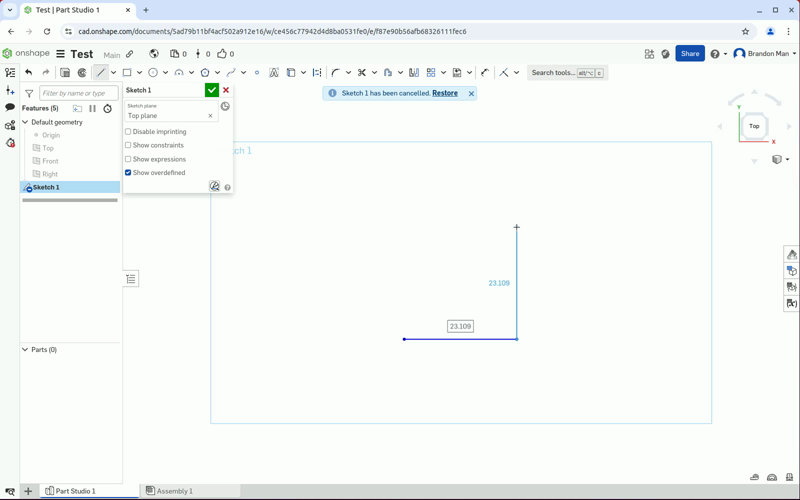
key_up(shift)
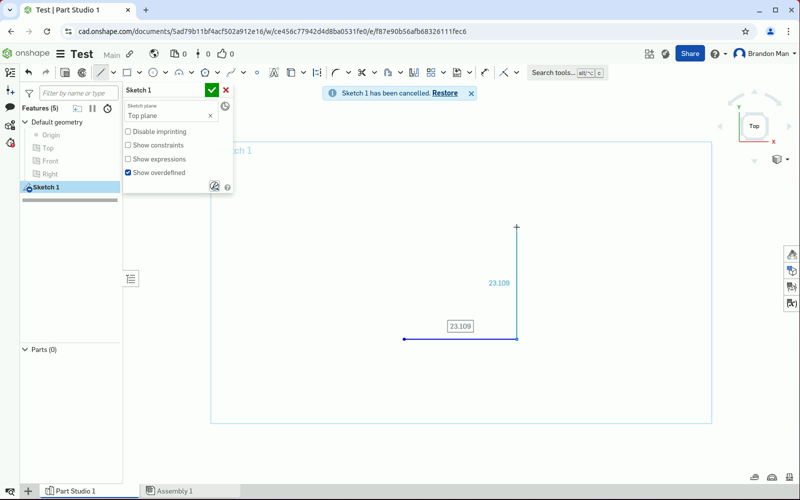
key_down(shift)
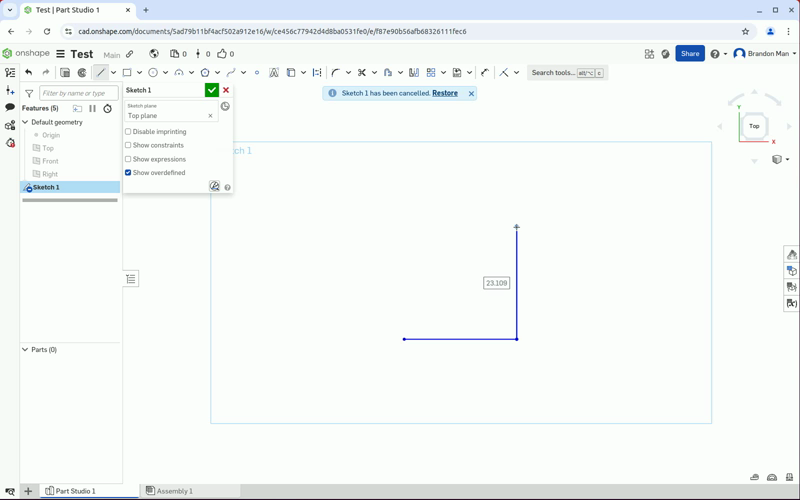
mouse_move(404, 226)
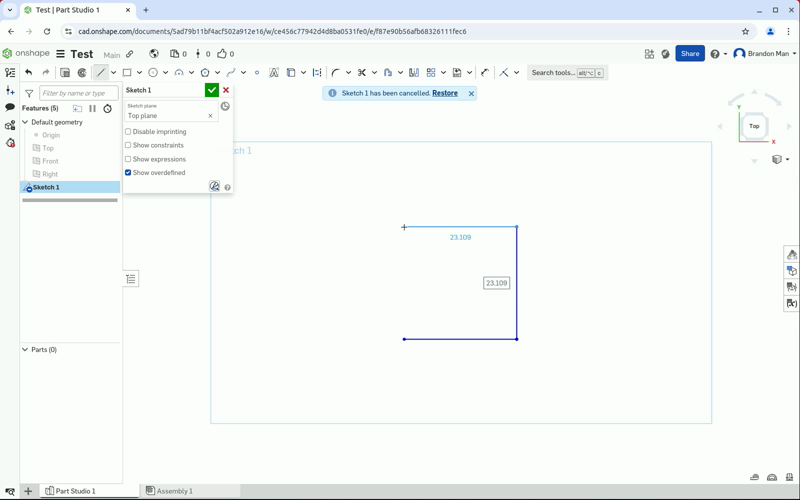
click(404, 226)
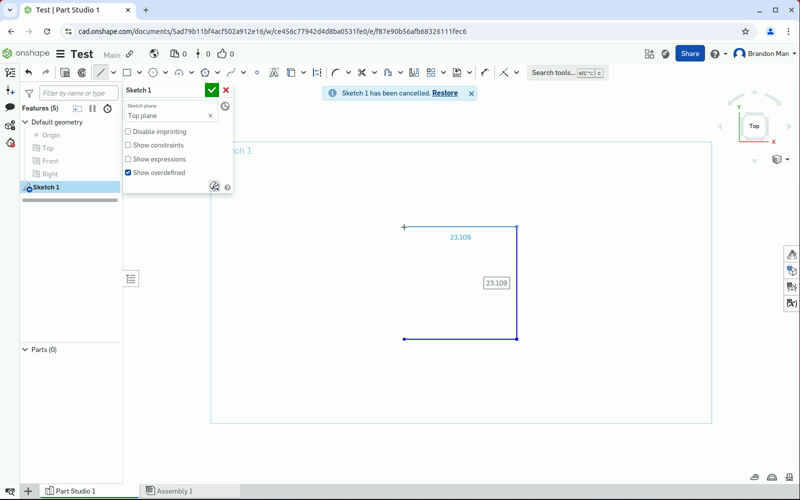
key_up(shift)
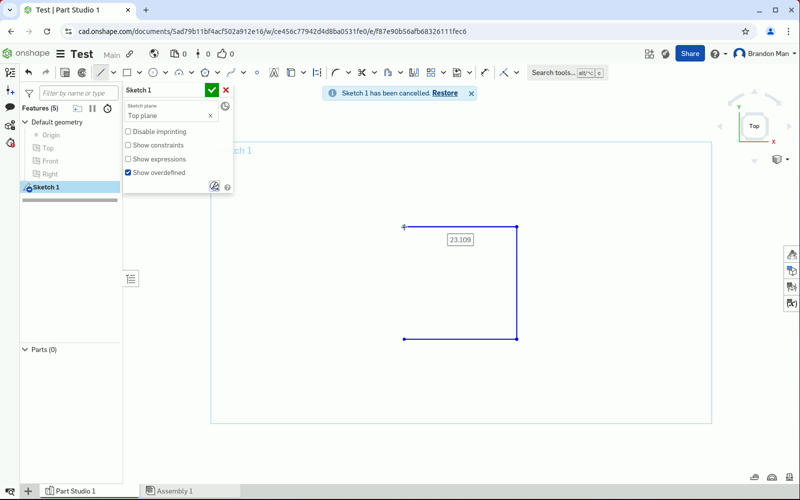
key_down(shift)
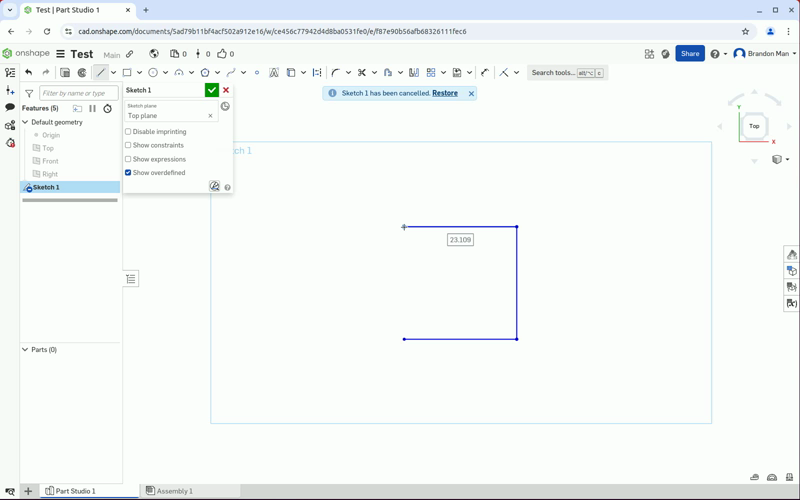
mouse_move(404, 339)
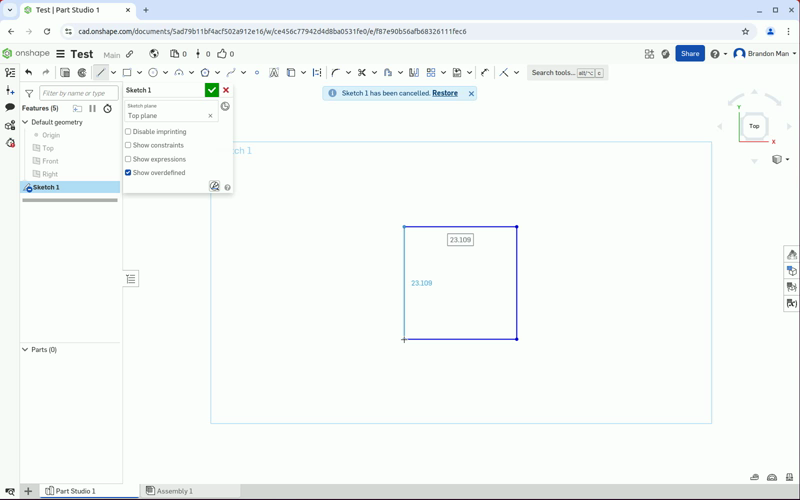
key_up(shift)
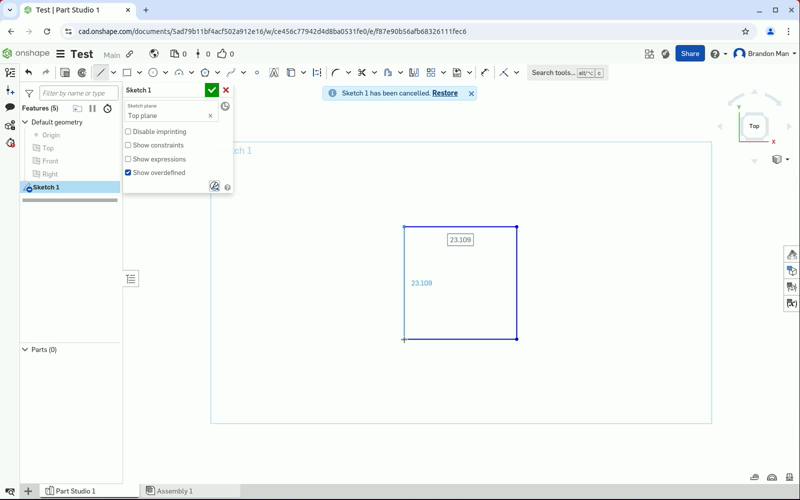
click(404, 339)
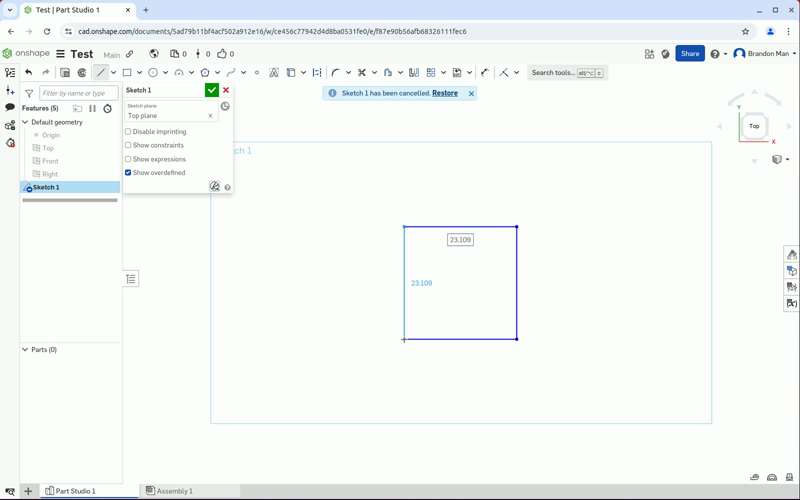
key(esc)
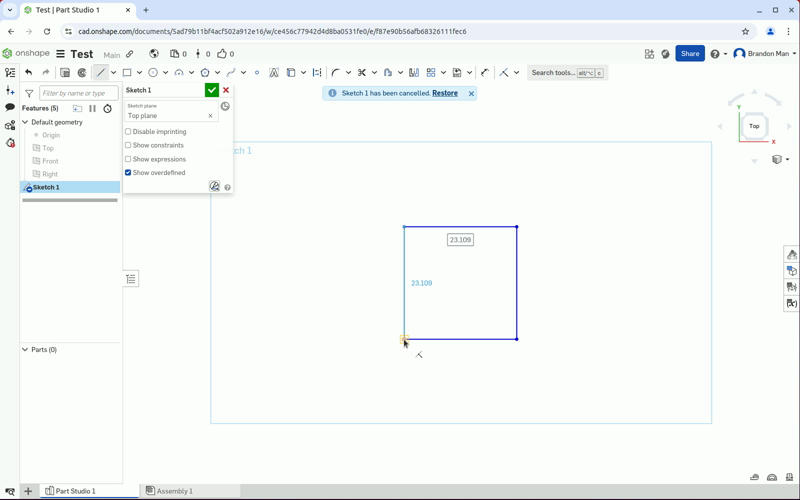
key(l)
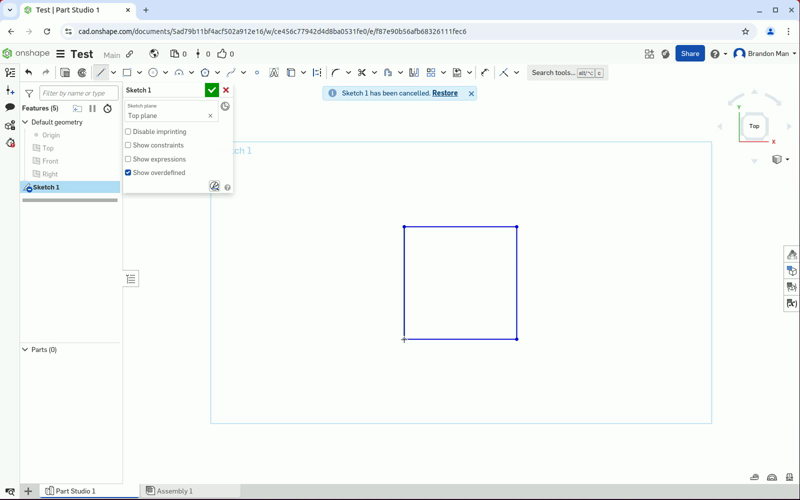
key_down(shift)
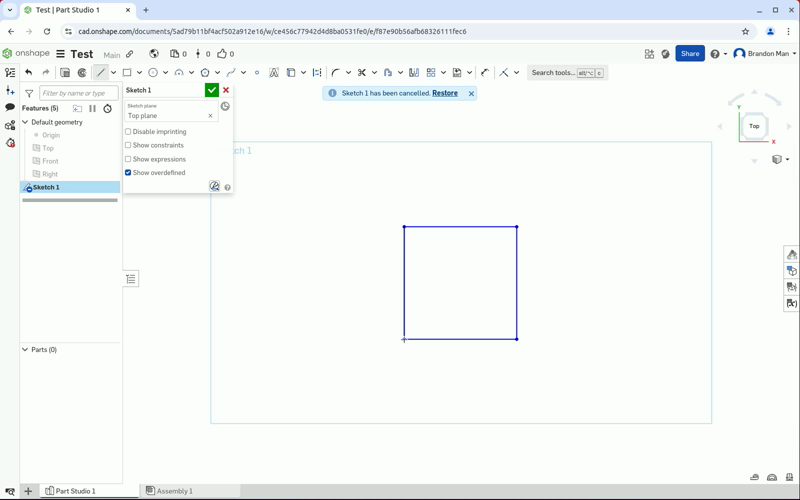
mouse_move(426, 316)
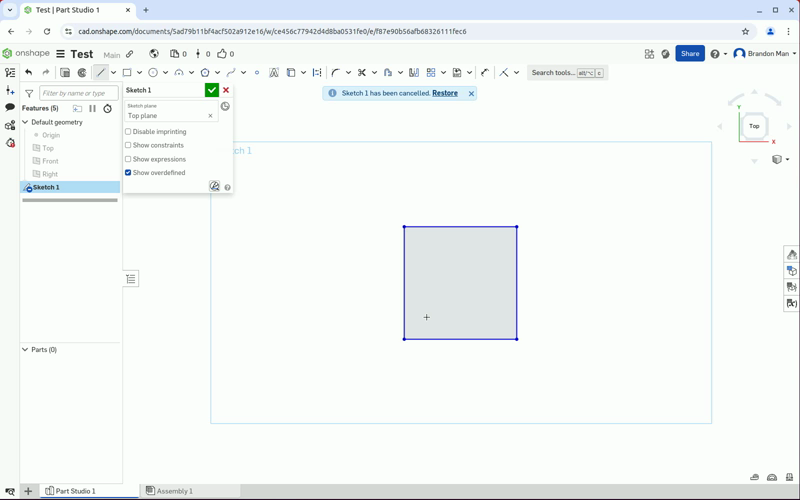
click(426, 316)
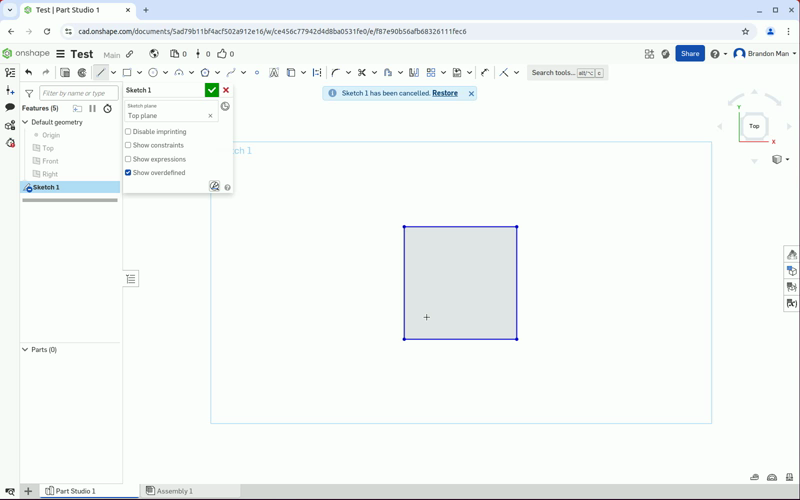
key_up(shift)
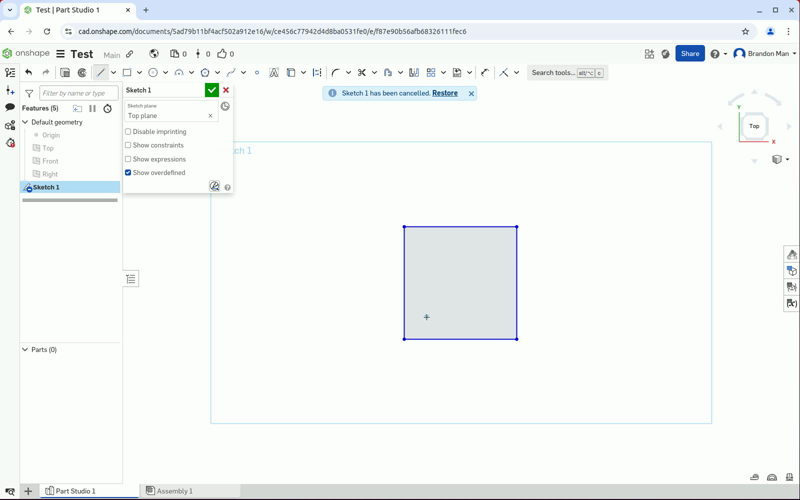
key_down(shift)
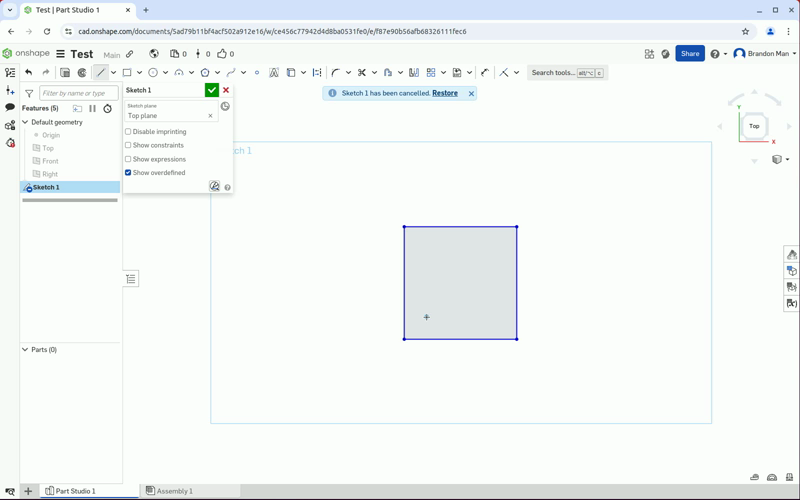
mouse_move(494, 316)
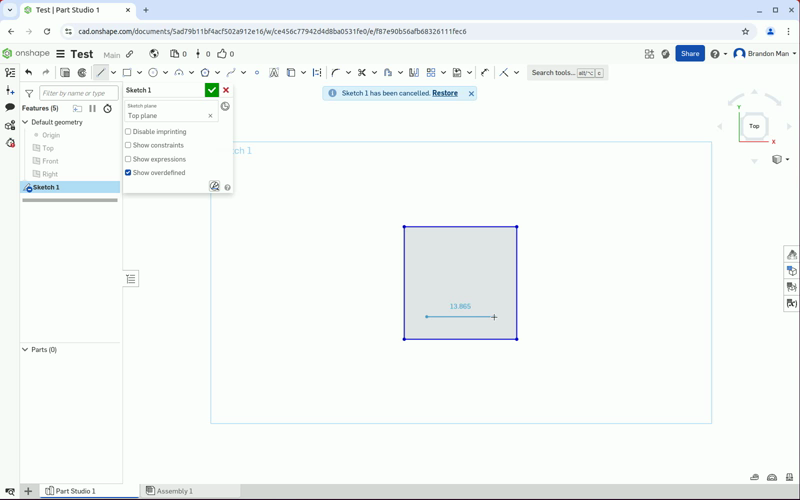
click(494, 316)
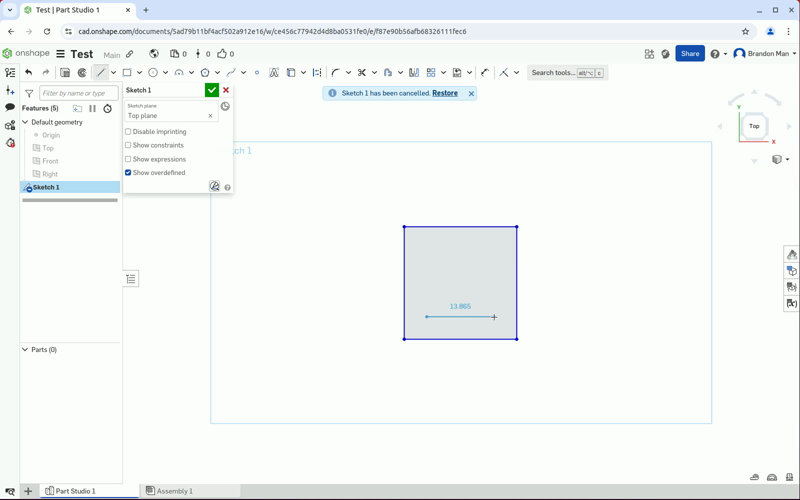
key_up(shift)
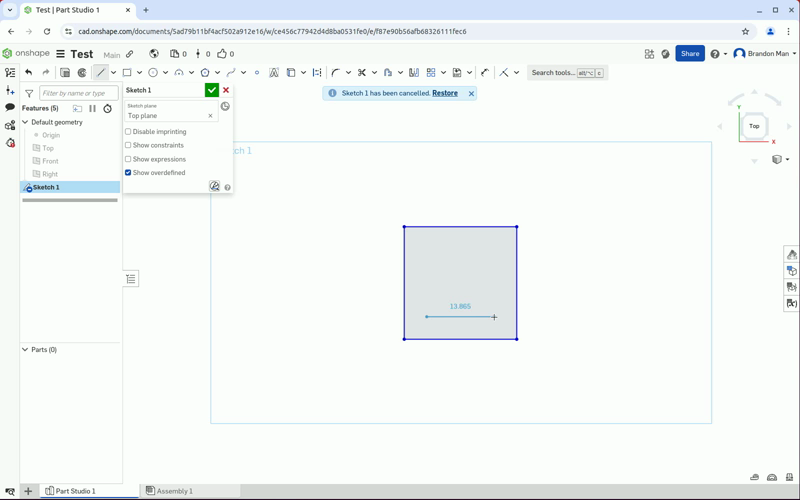
key_down(shift)
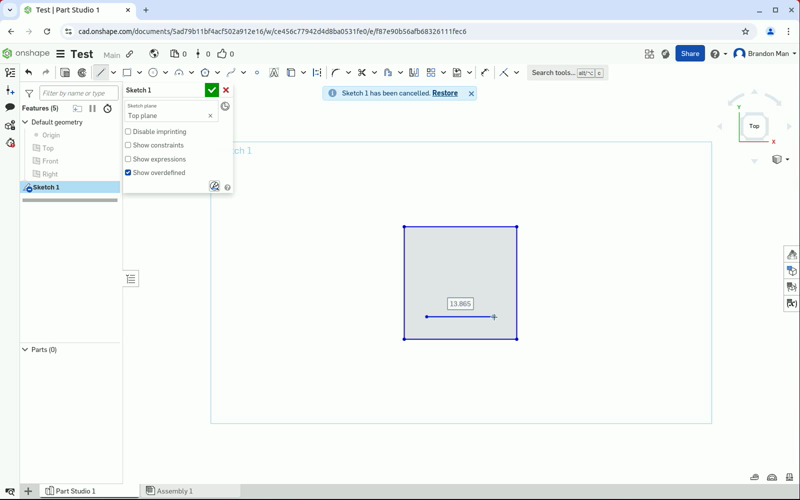
mouse_move(494, 249)
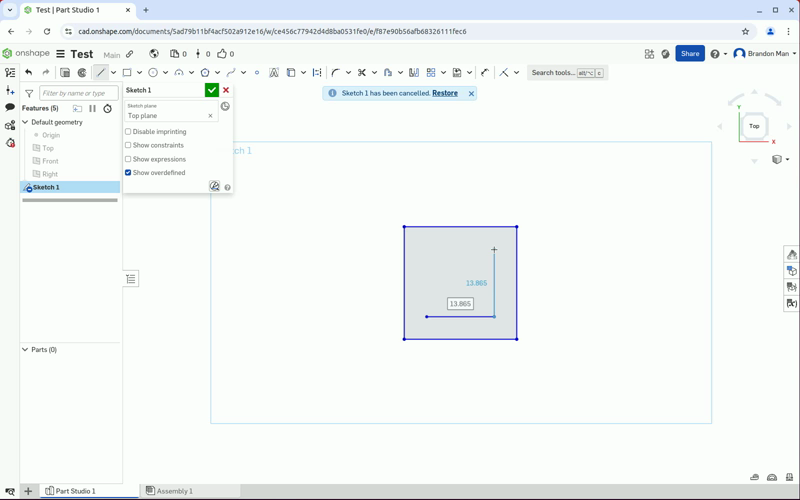
click(494, 249)
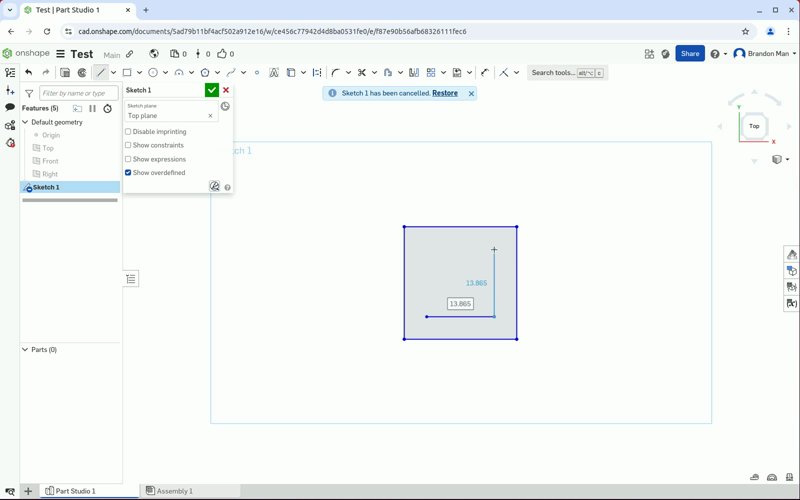
key_up(shift)
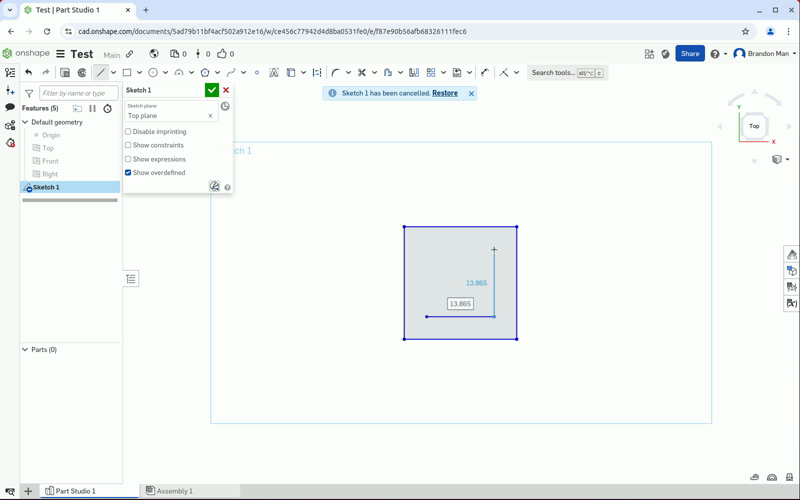
key_down(shift)
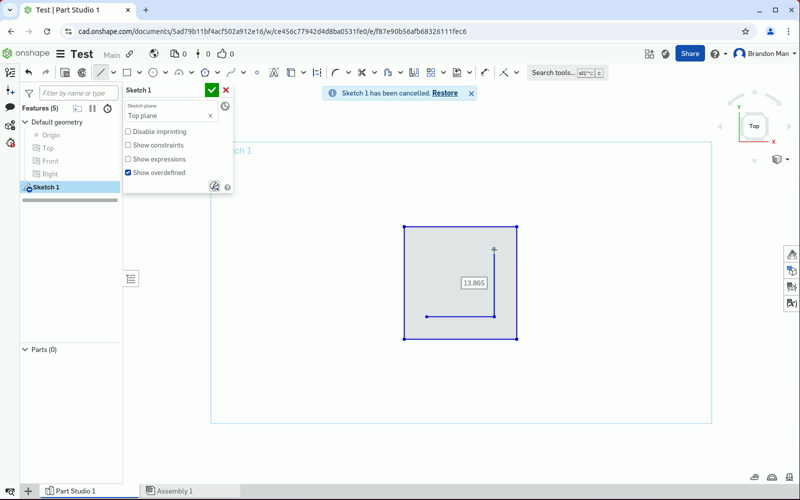
mouse_move(426, 249)
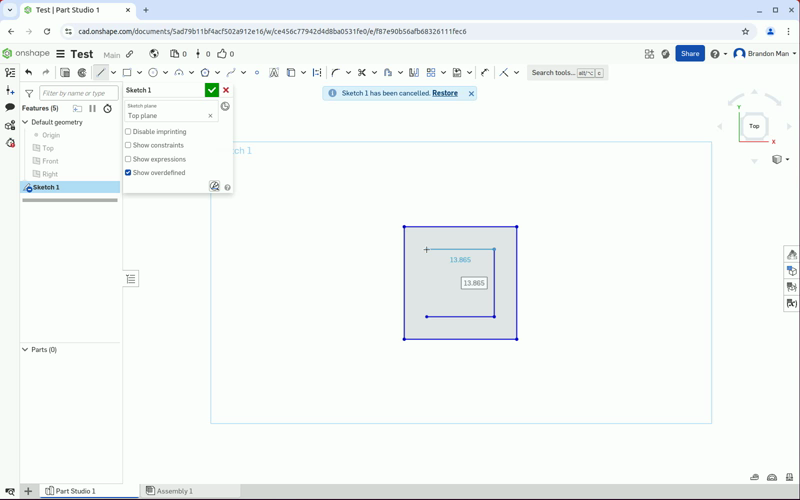
click(426, 249)
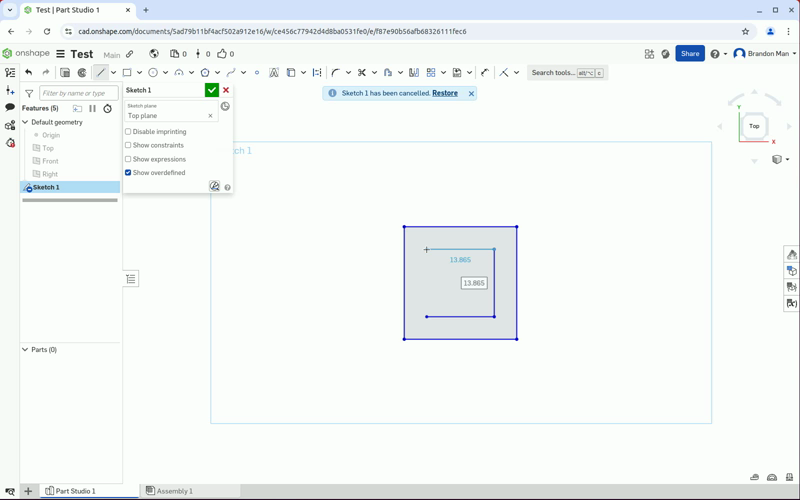
key_up(shift)
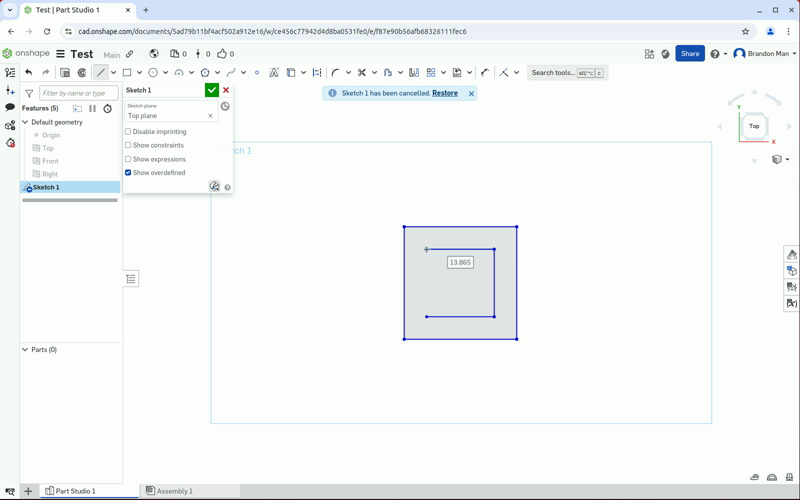
key_down(shift)
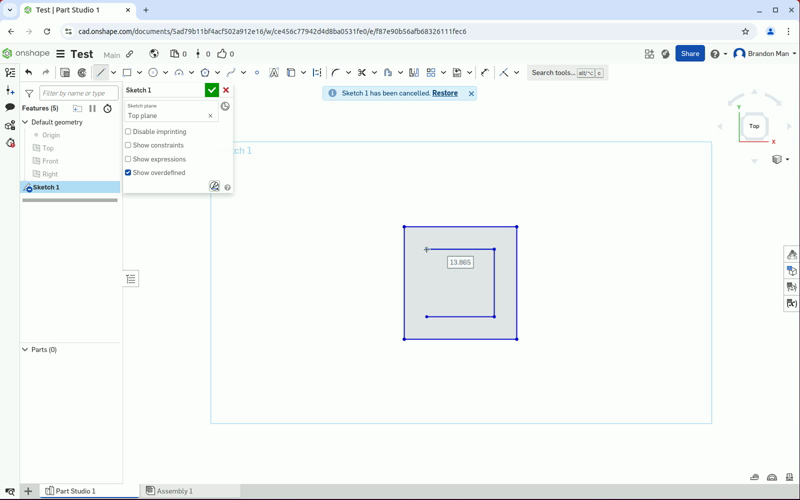
mouse_move(426, 316)
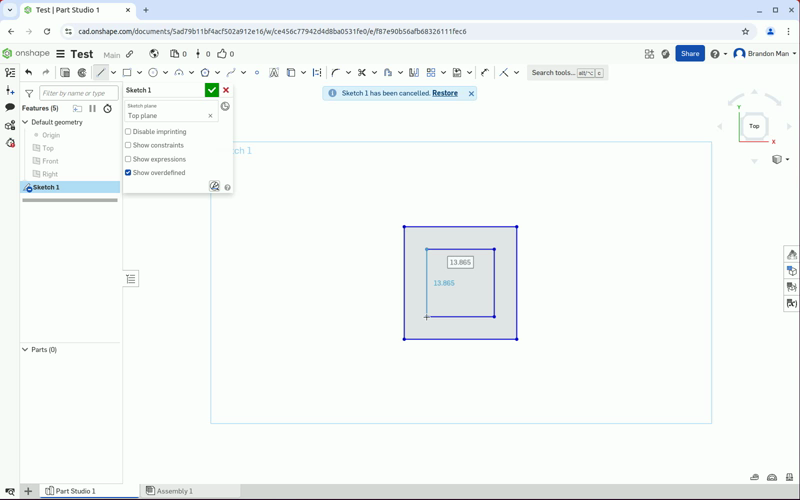
key_up(shift)
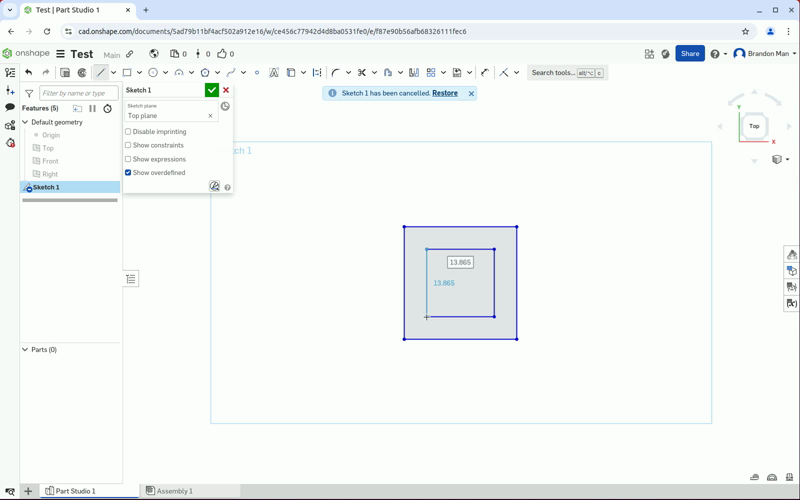
click(426, 316)
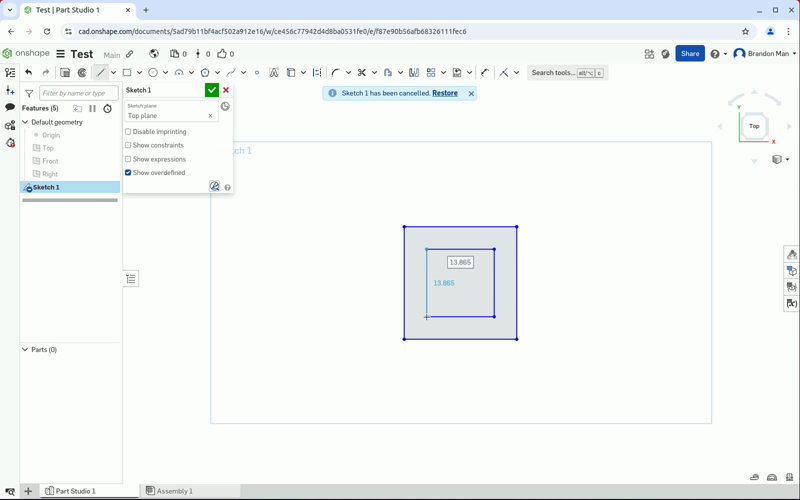
key(esc)
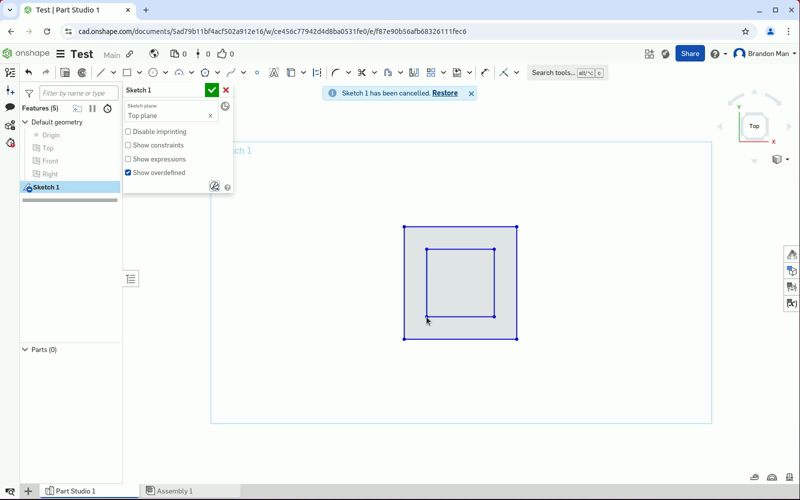
mouse_move(471, 323)
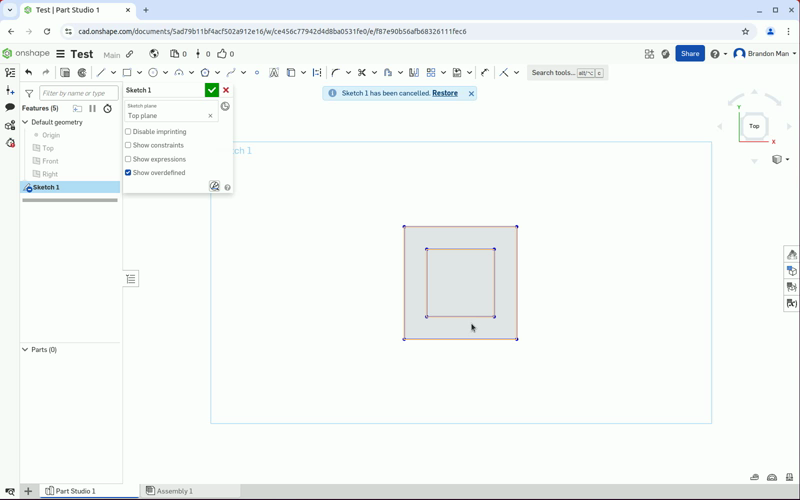
click(471, 323)
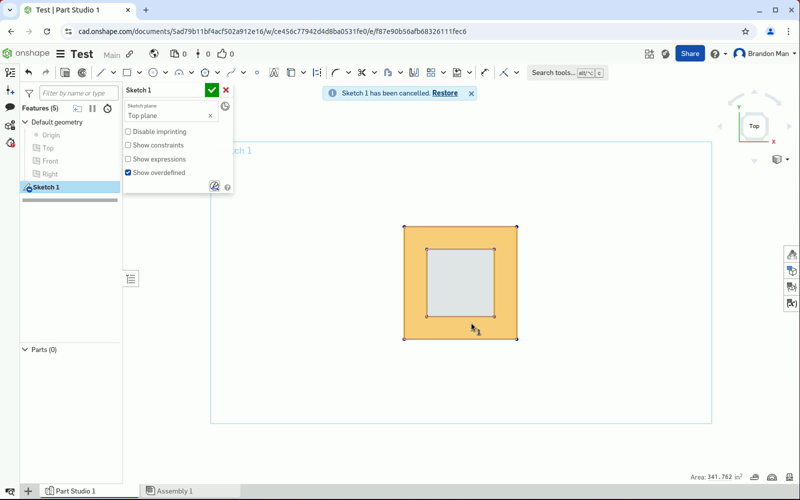
mouse_move(73, 352)
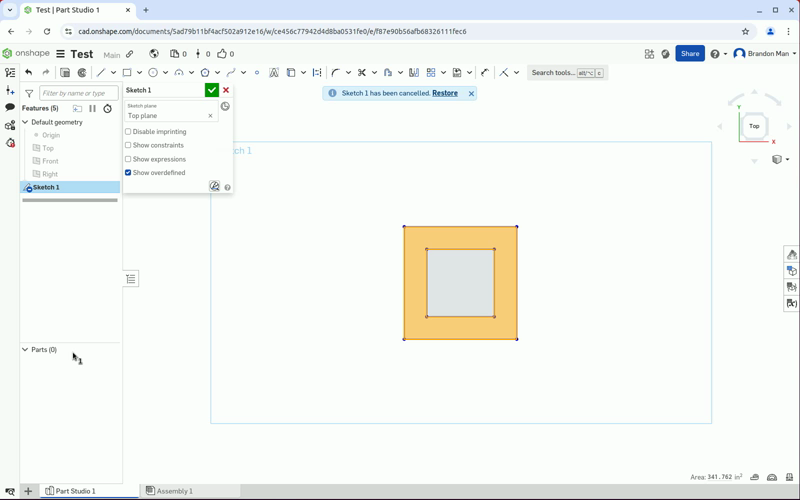
key(shift+y)
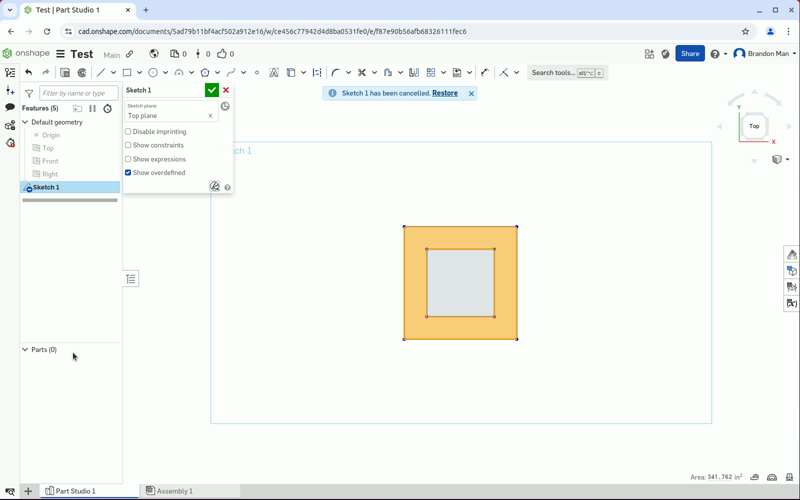
key(shift+e)
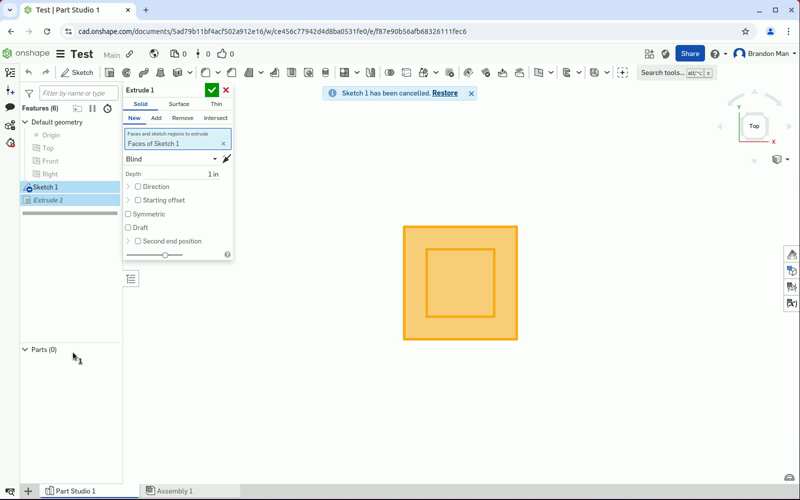
mouse_move(143, 106)
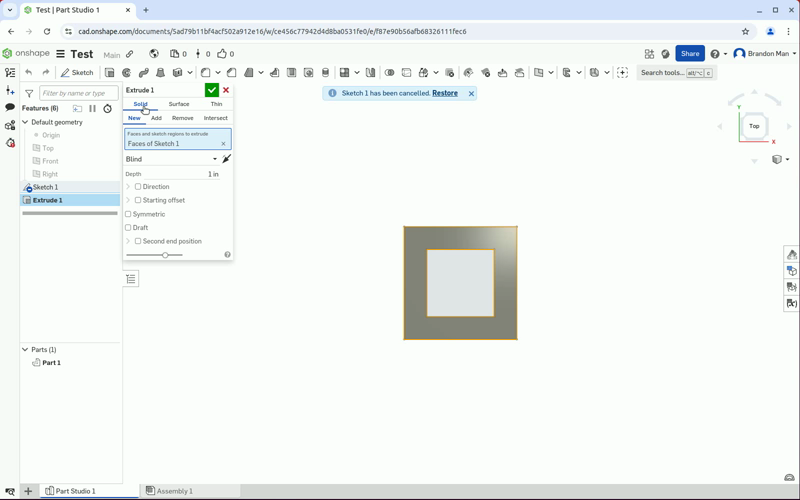
click(143, 106)
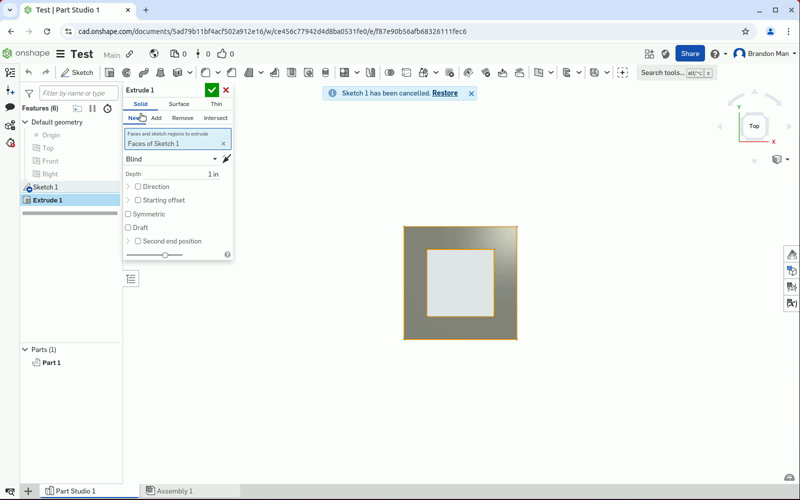
mouse_move(137, 120)
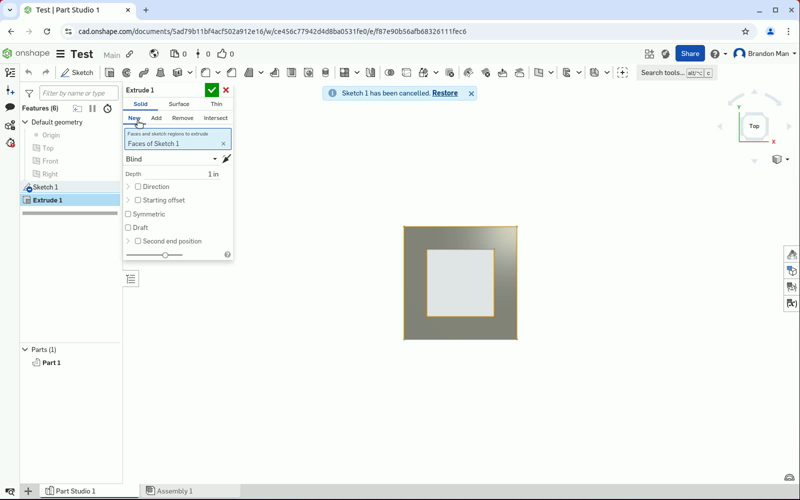
click(137, 120)
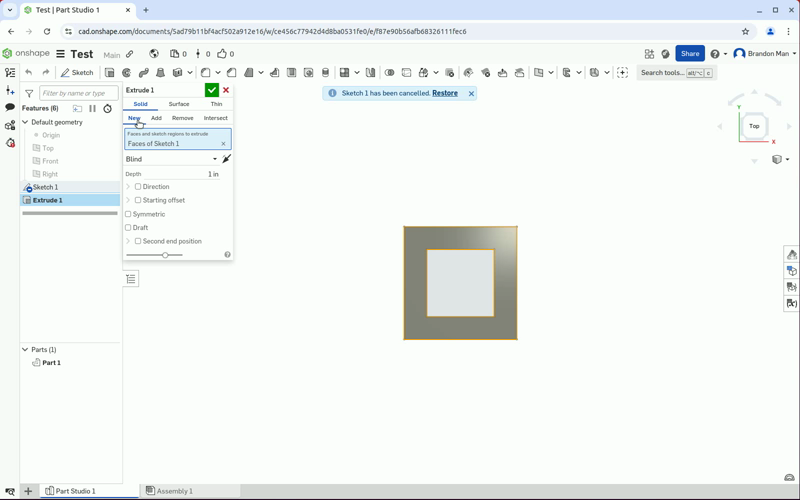
key(tab, 4)
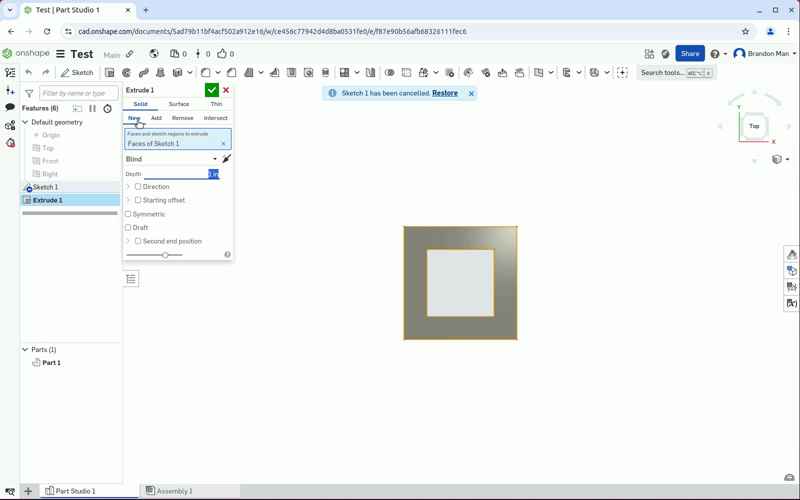
text(4.574)
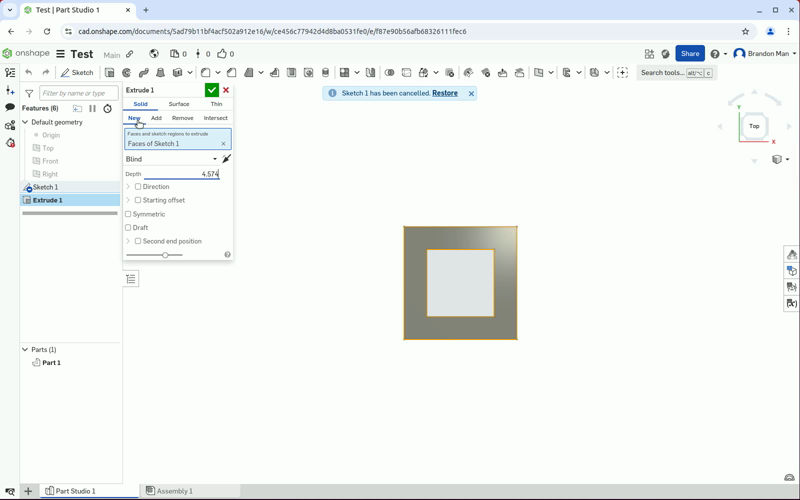
key(enter)
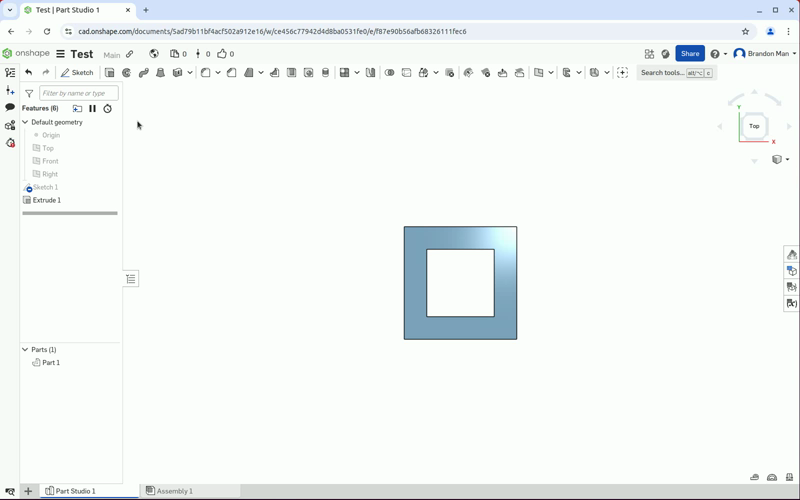
key(shift+h)
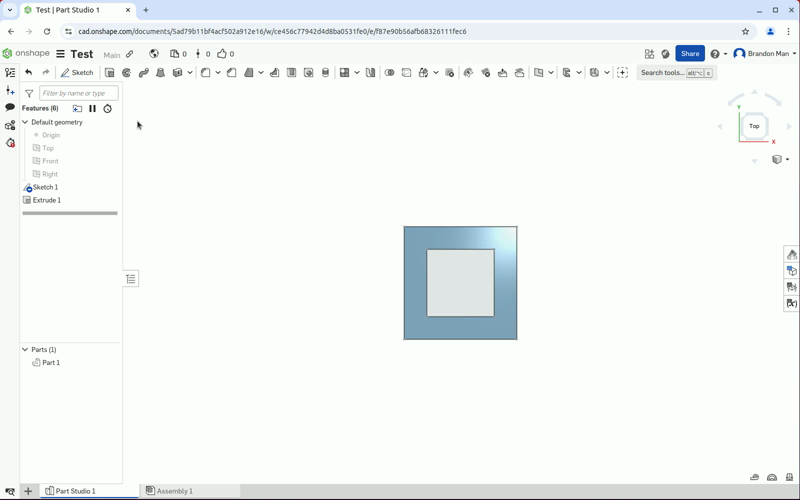
key(shift+h)
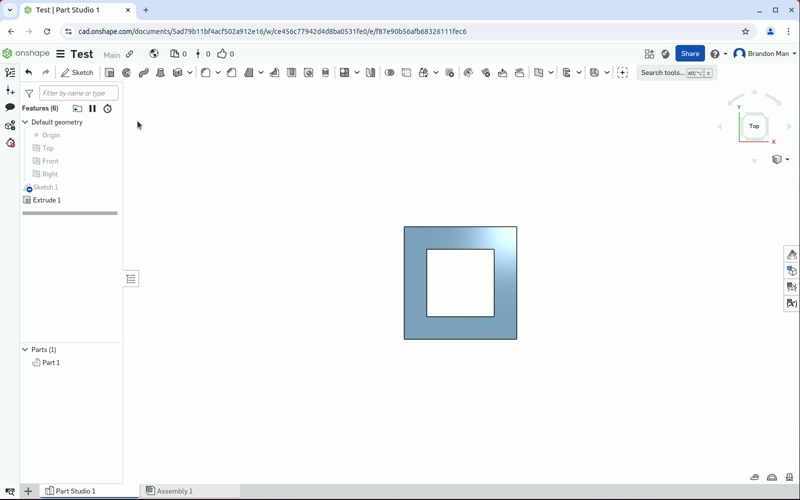
mouse_move(73, 189)
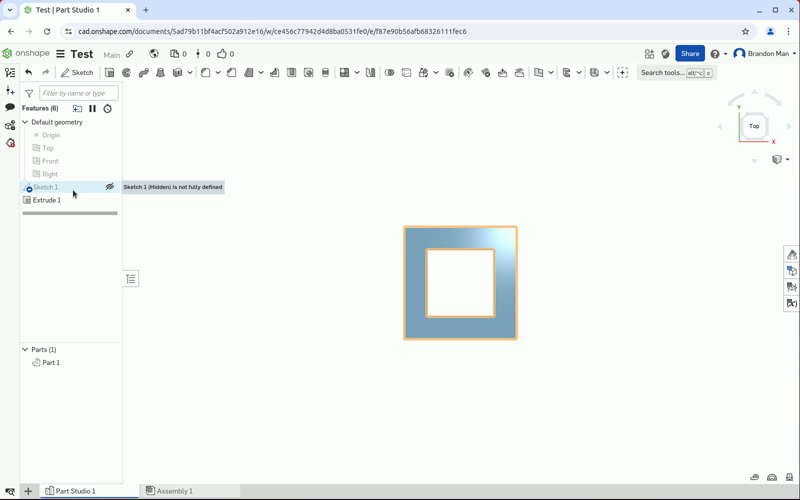
click(73, 189)
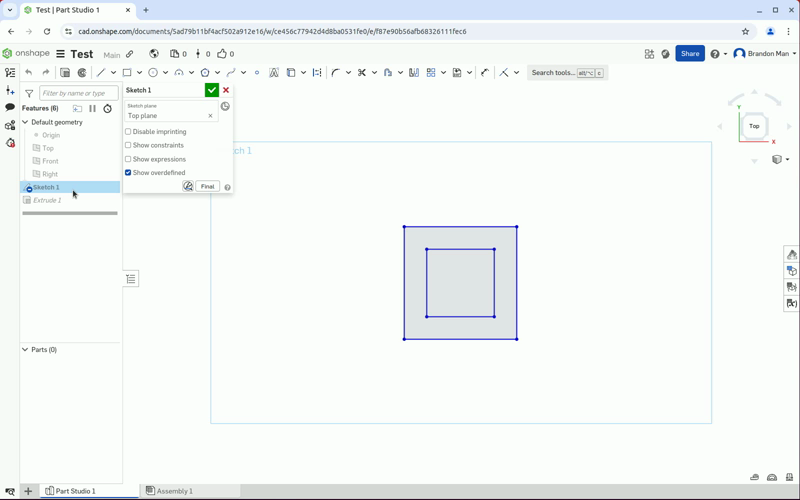
mouse_move(229, 92)
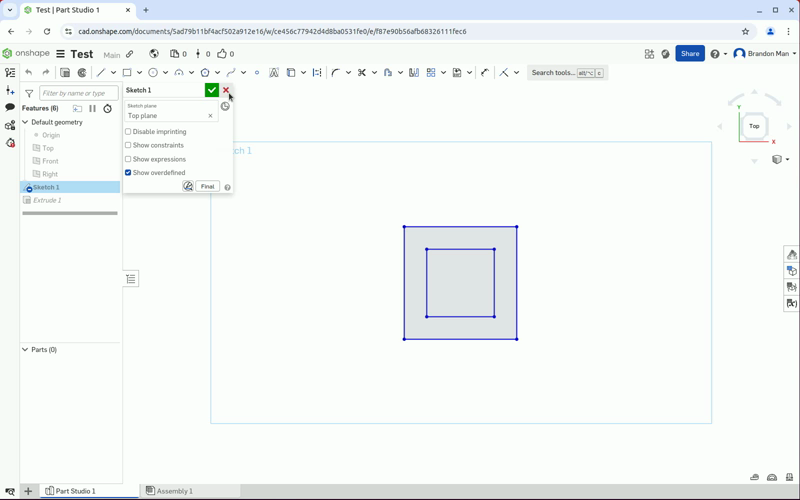
click(229, 92)
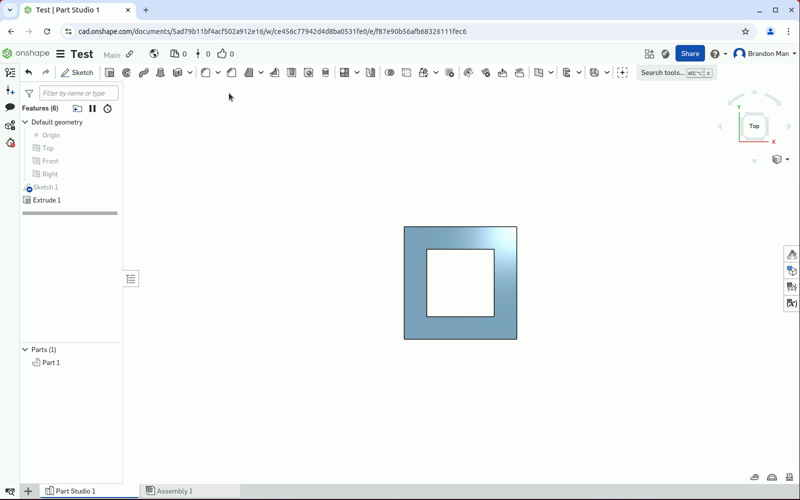
mouse_move(541, 75)
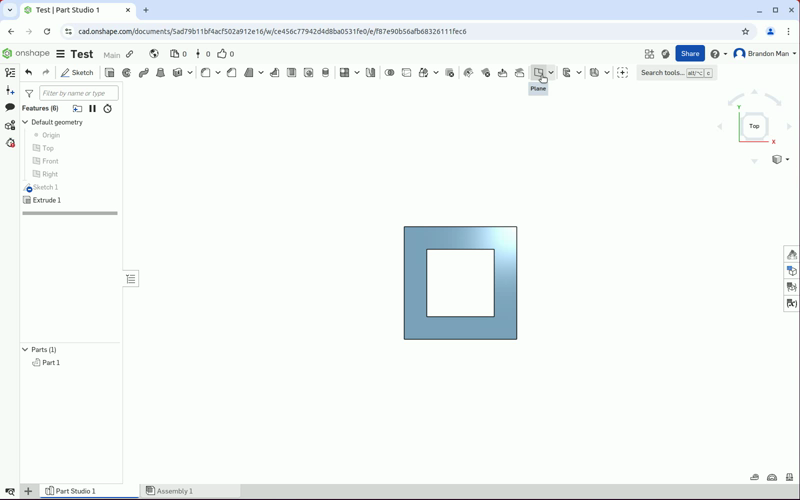
click(541, 75)
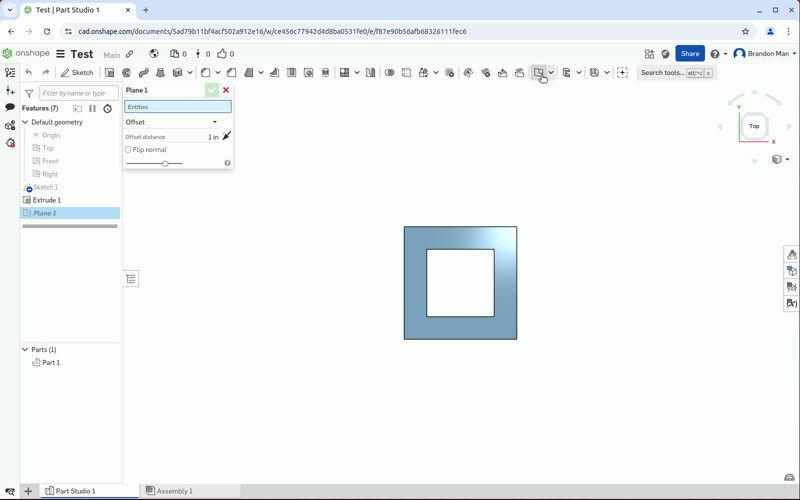
mouse_move(73, 150)
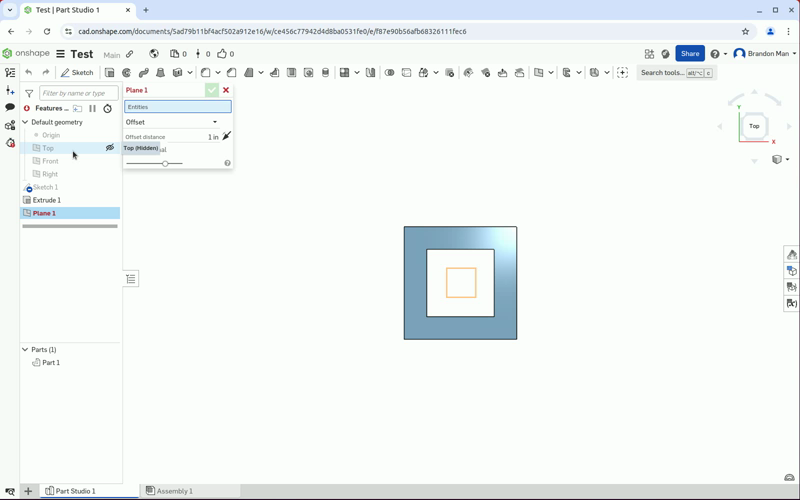
click(73, 150)
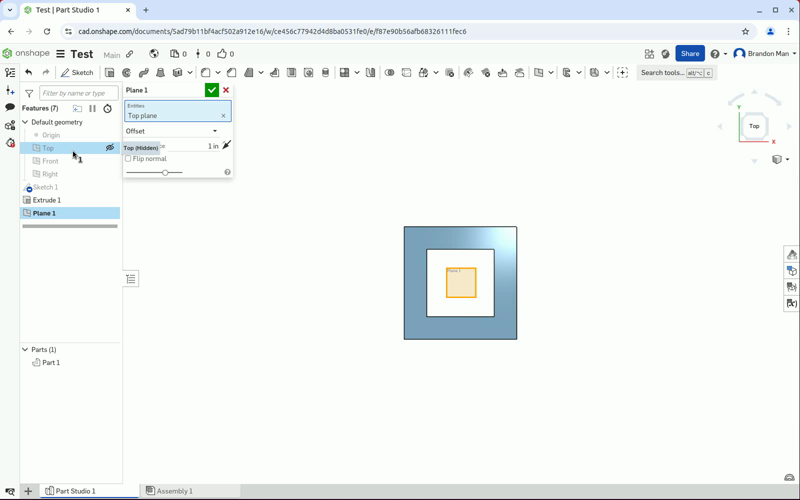
key(tab, 2)
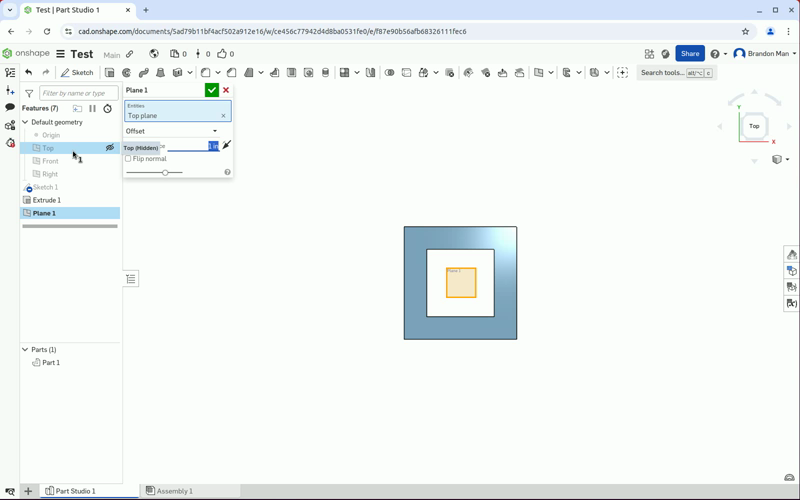
text(4.56)
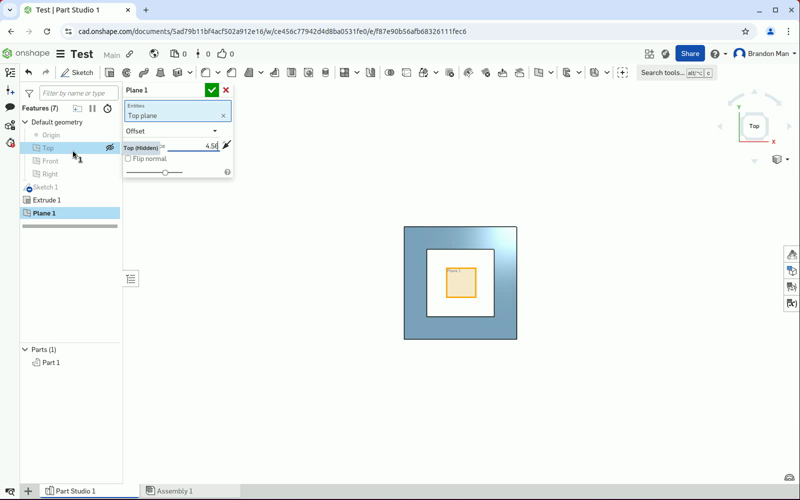
key(enter, 2)
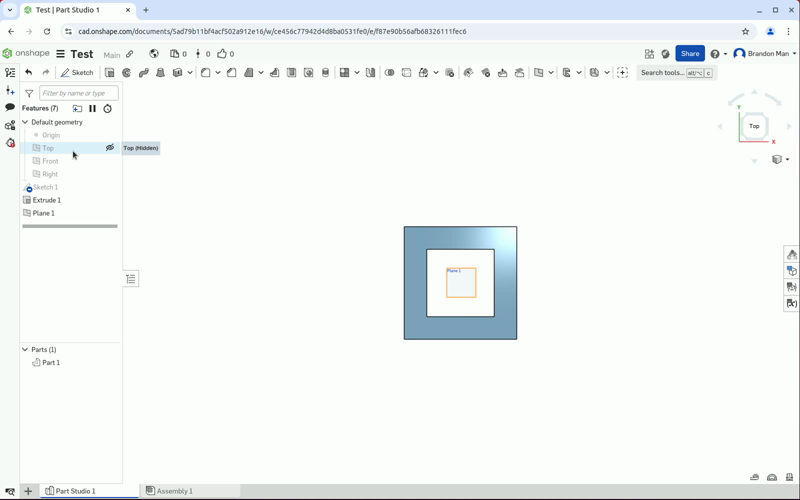
key(shift+s)
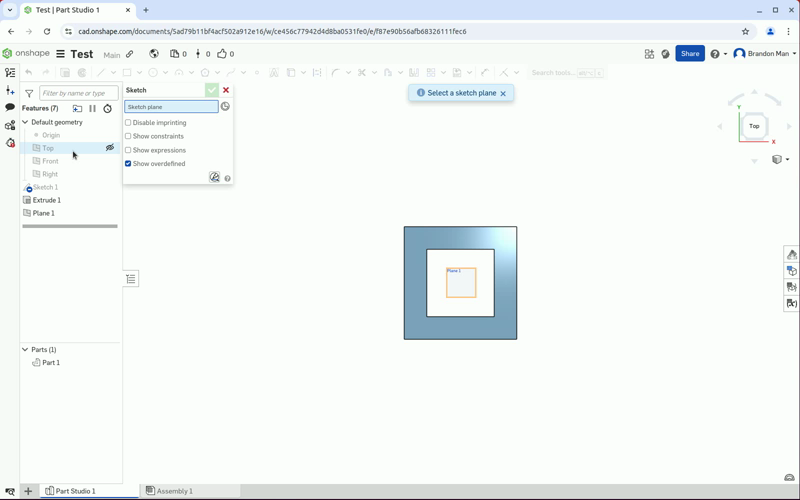
mouse_move(73, 215)
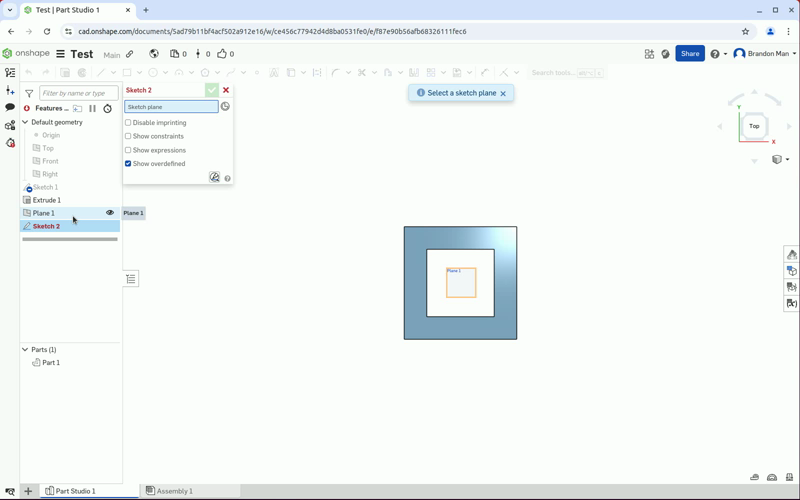
click(73, 215)
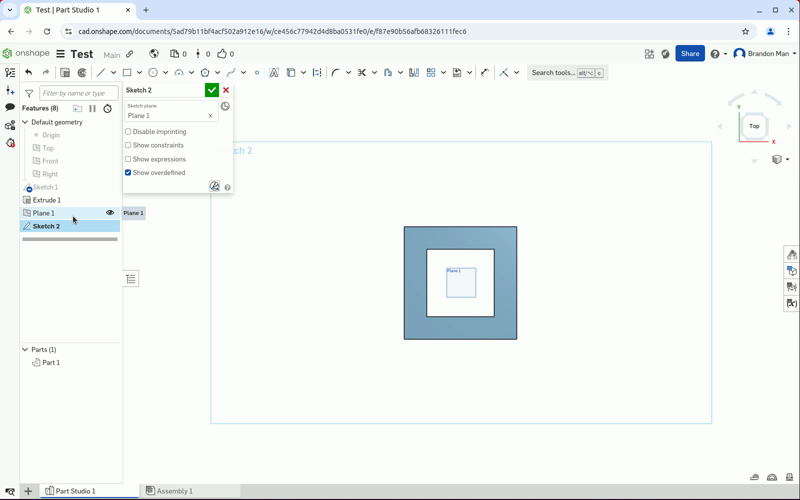
mouse_move(73, 352)
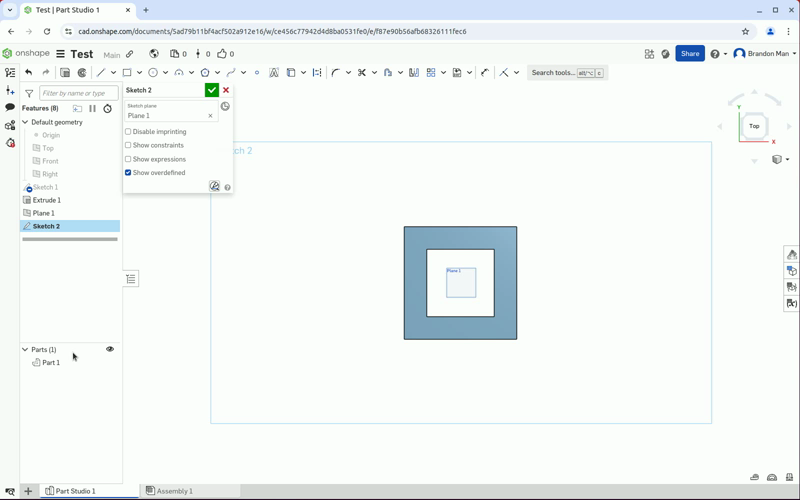
key(y)
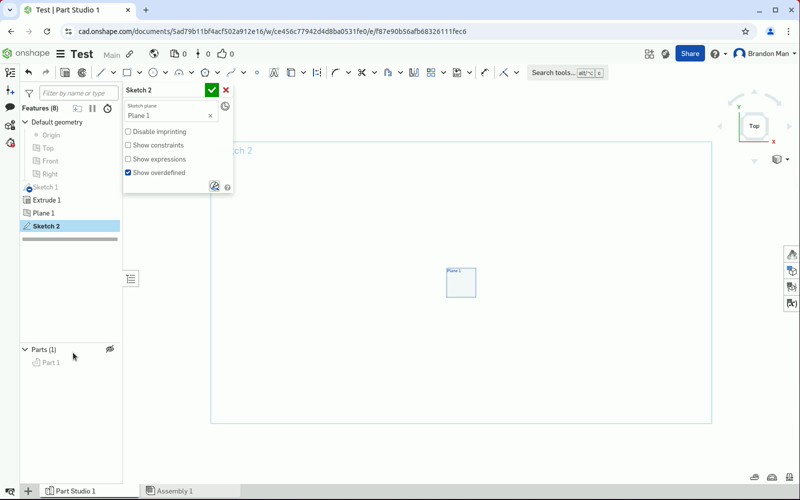
key(l)
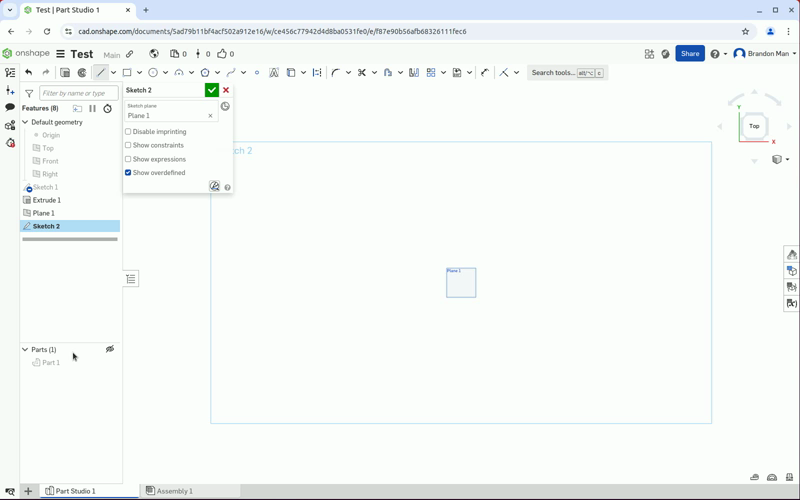
key_down(shift)
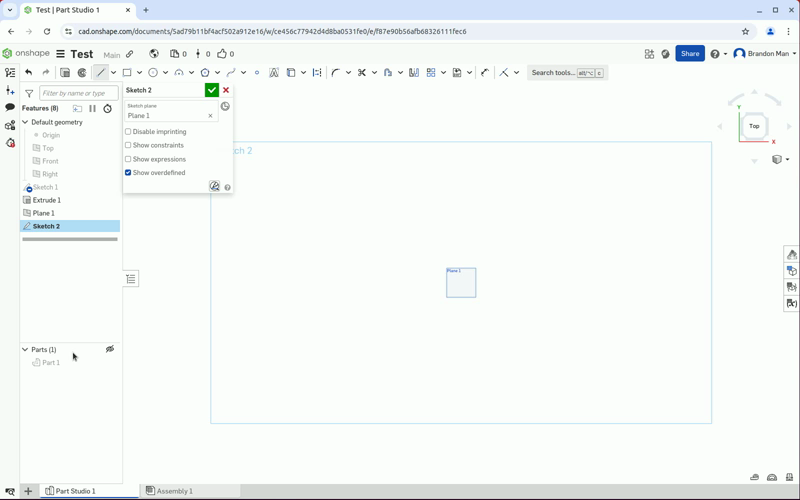
mouse_move(404, 249)
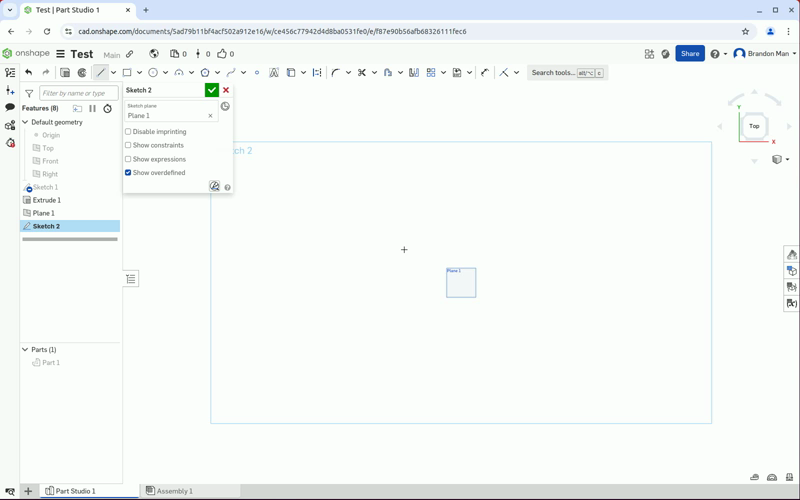
click(404, 249)
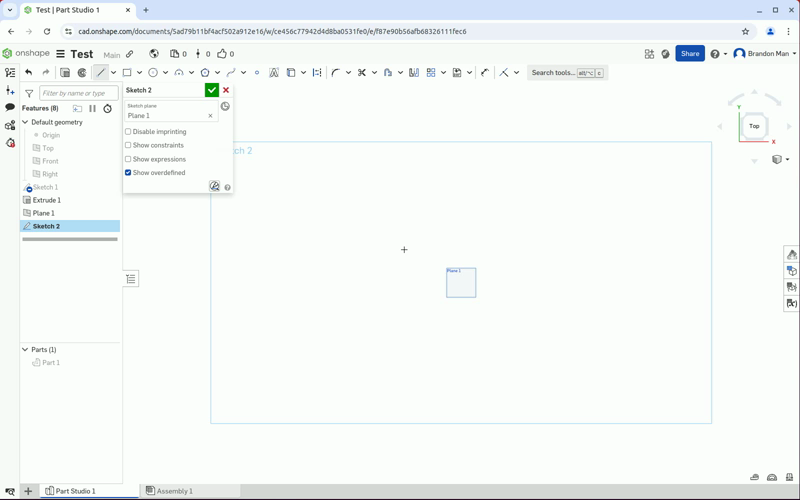
key_up(shift)
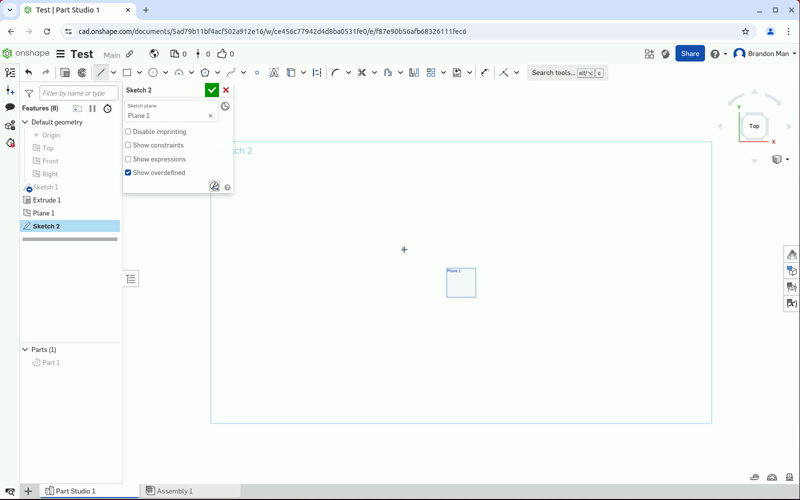
key_down(shift)
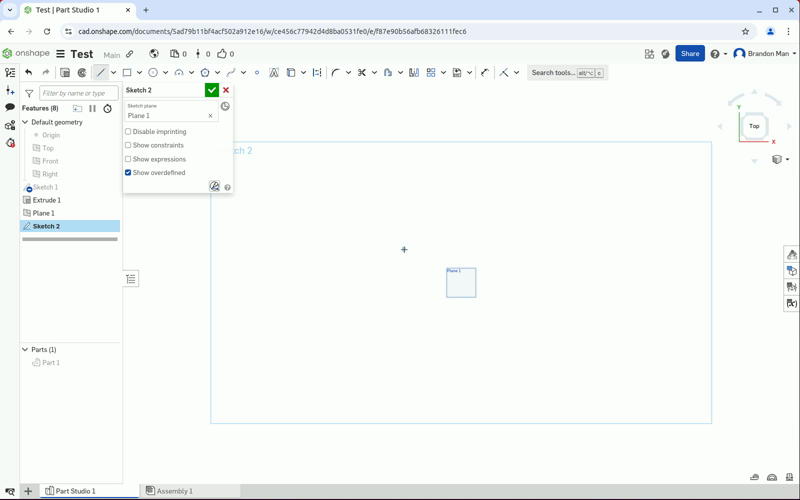
mouse_move(434, 249)
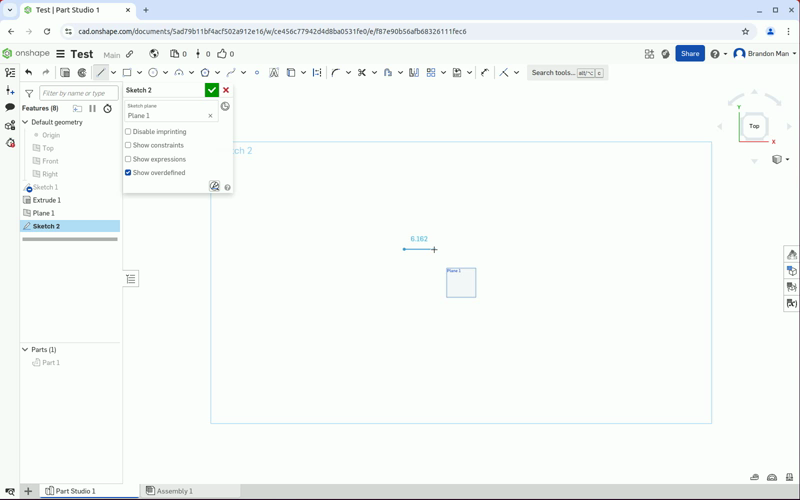
mouse_move(427, 249)
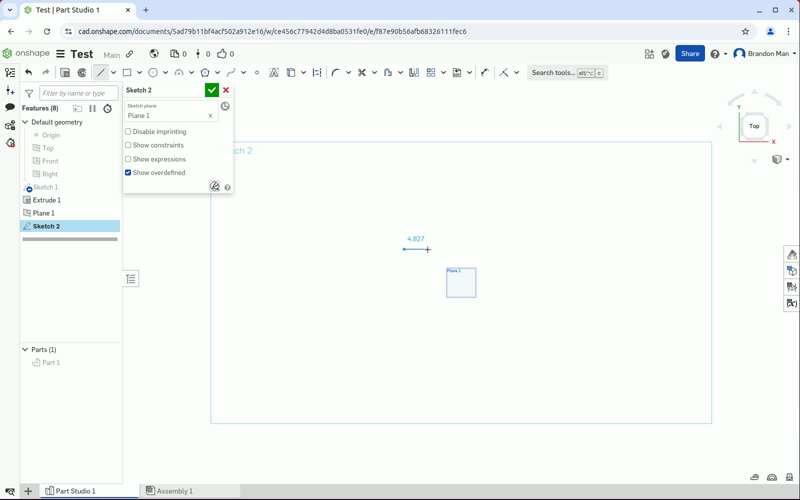
click(427, 249)
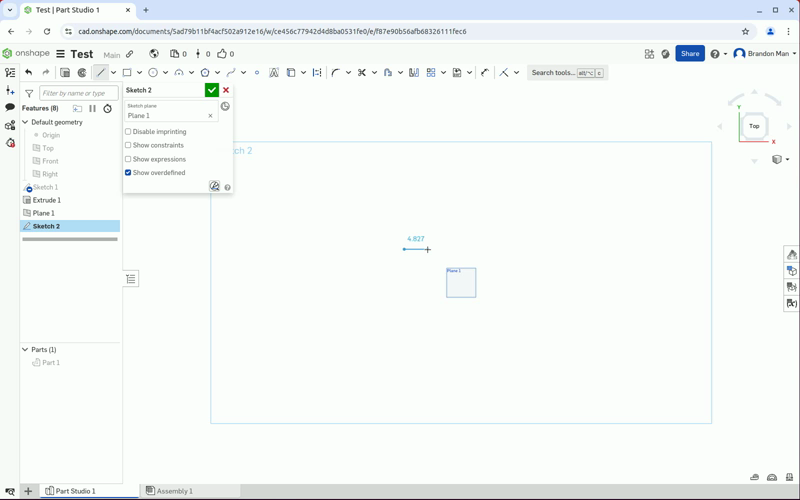
key_up(shift)
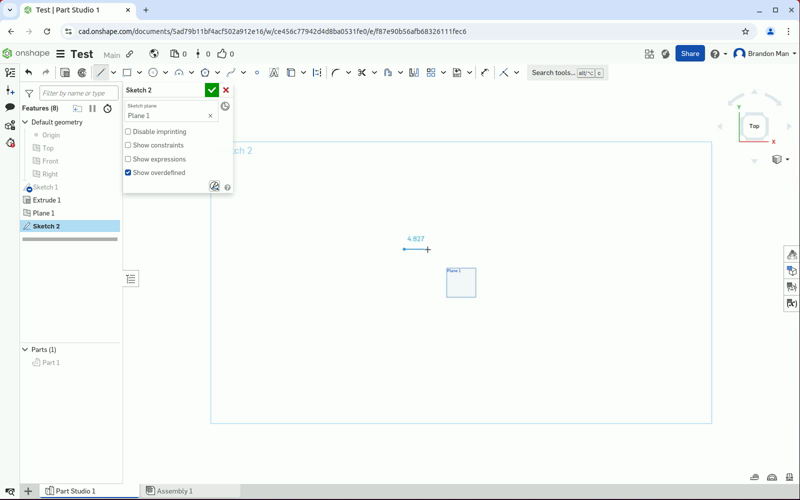
key_down(shift)
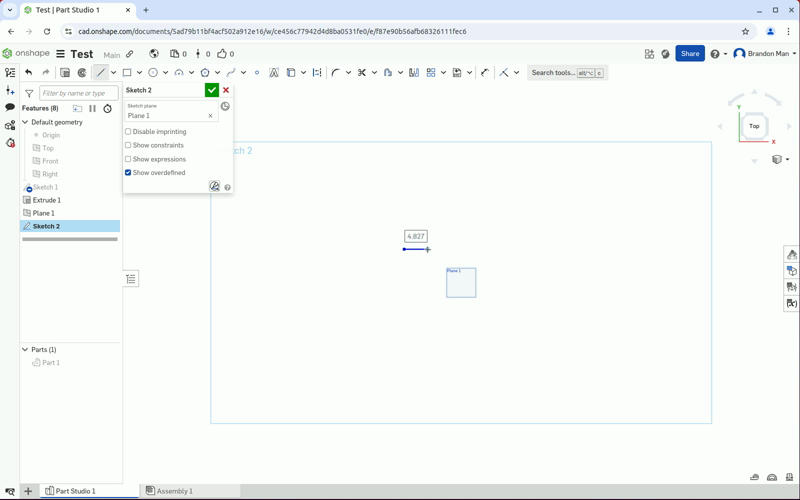
mouse_move(457, 249)
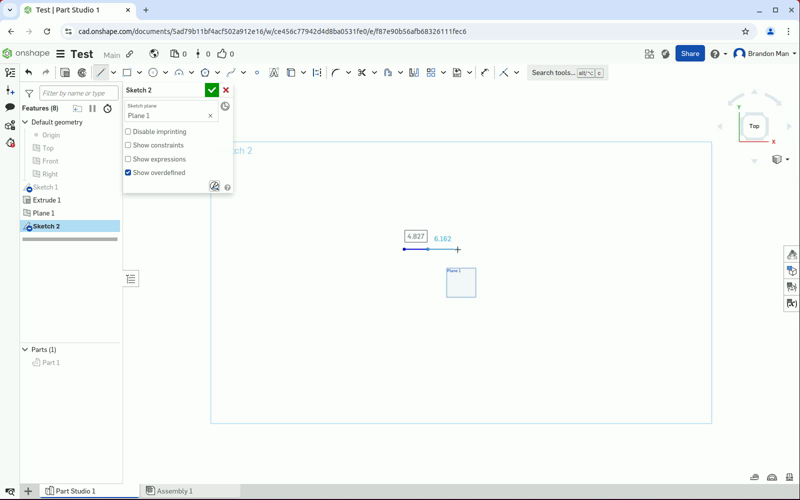
mouse_move(427, 225)
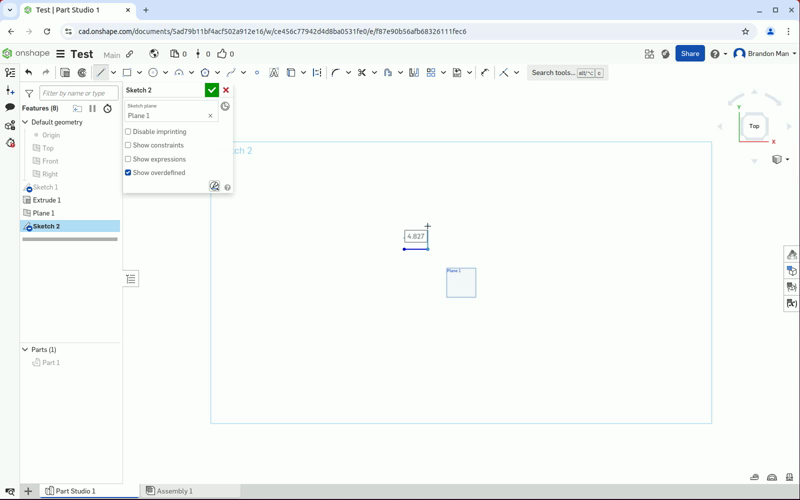
click(427, 225)
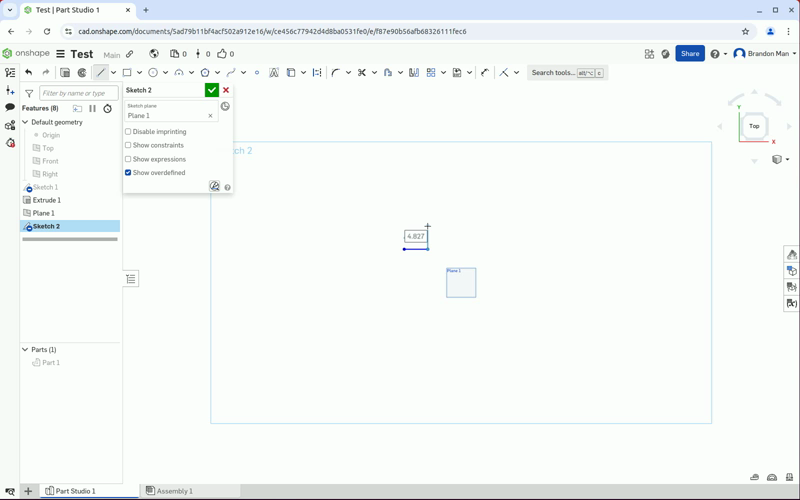
key_up(shift)
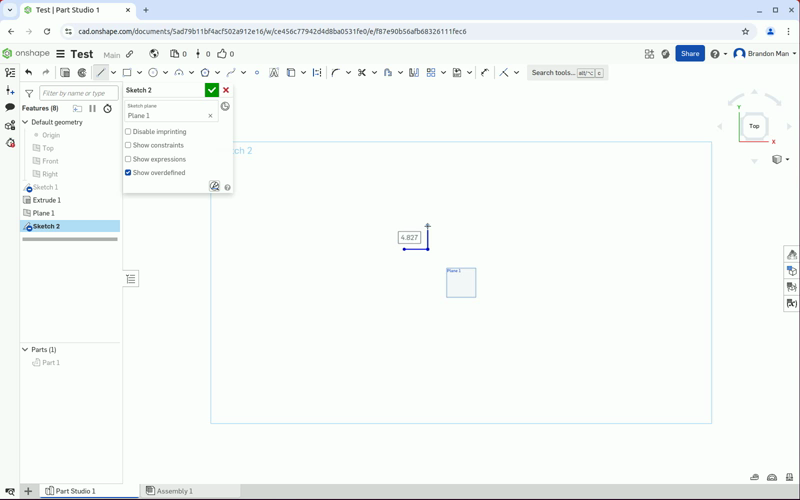
key_down(shift)
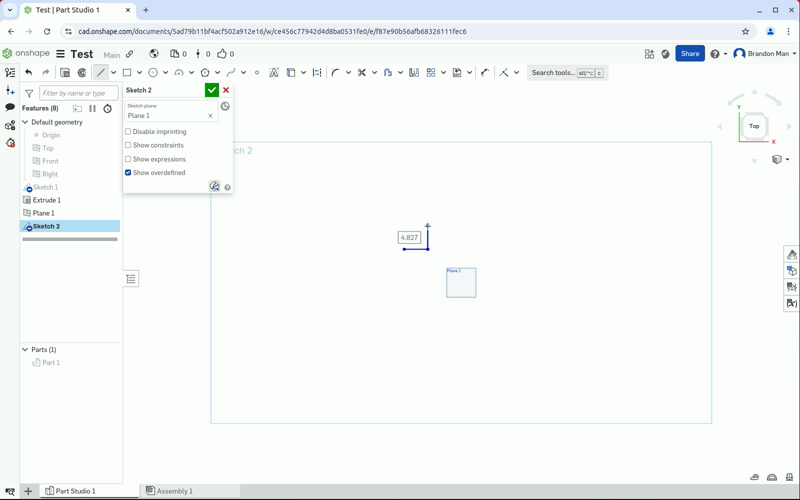
mouse_move(457, 225)
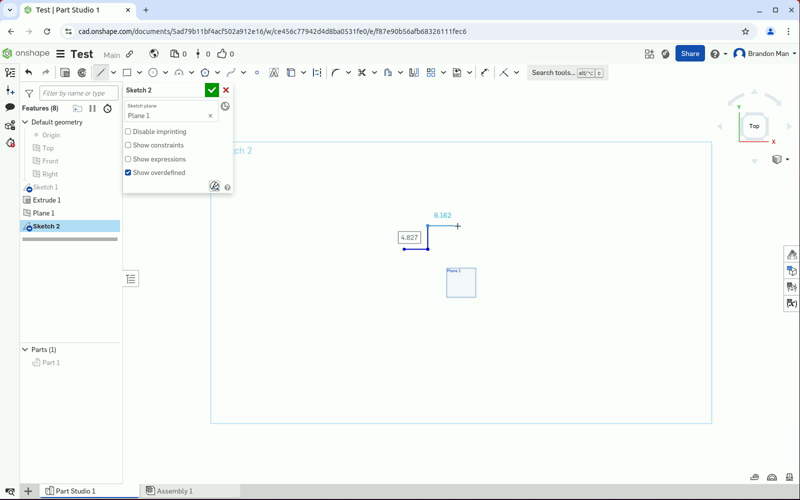
mouse_move(404, 225)
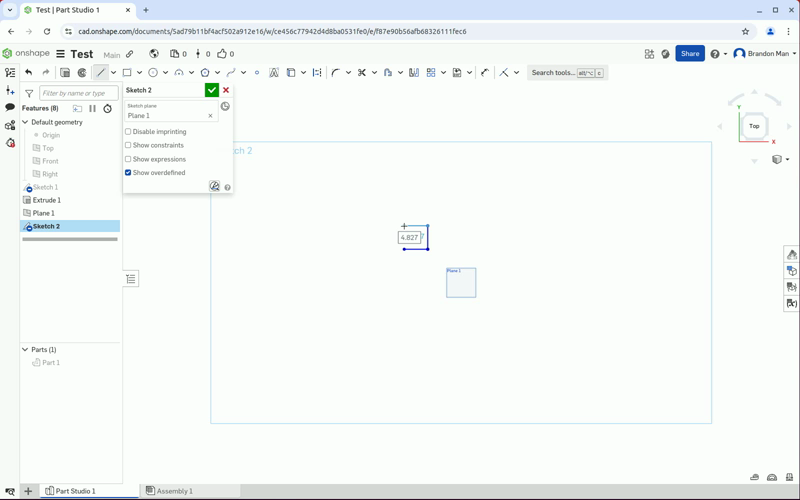
click(404, 225)
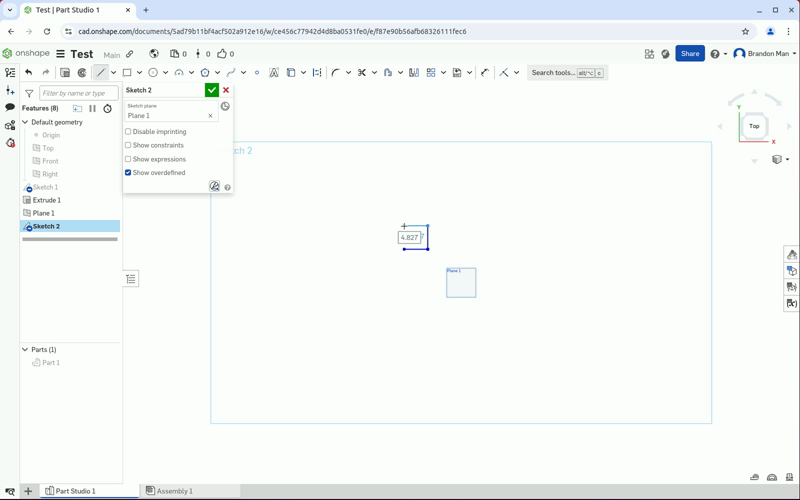
key_up(shift)
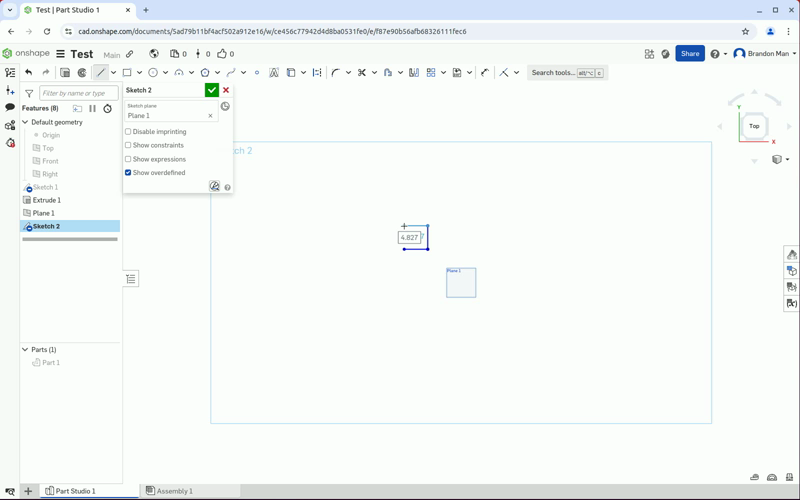
mouse_move(434, 225)
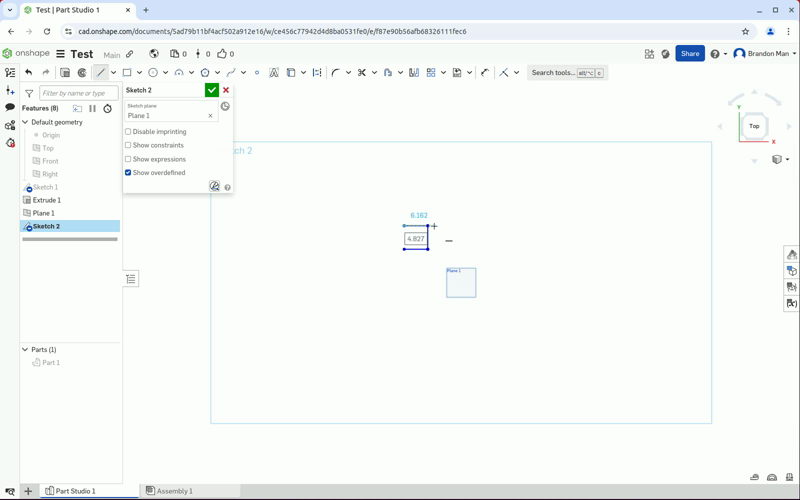
key_down(shift)
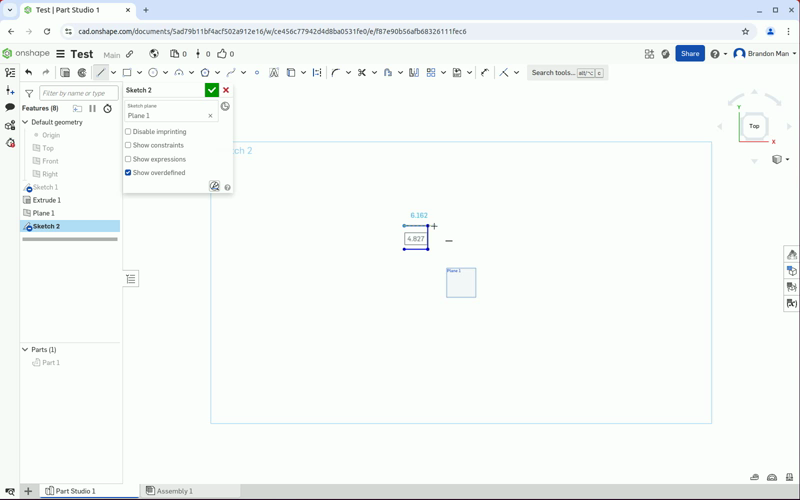
mouse_move(404, 249)
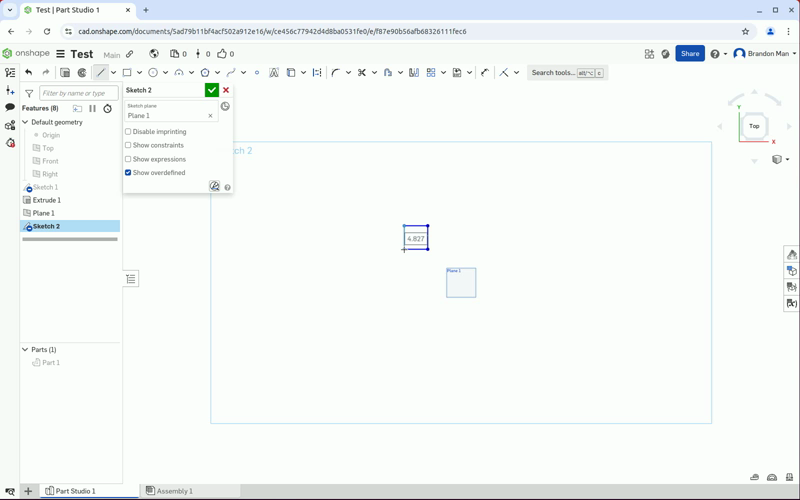
key_up(shift)
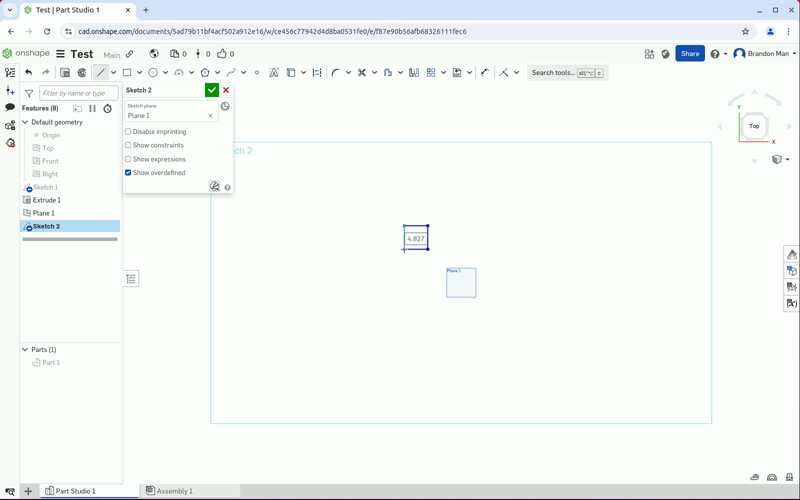
click(404, 249)
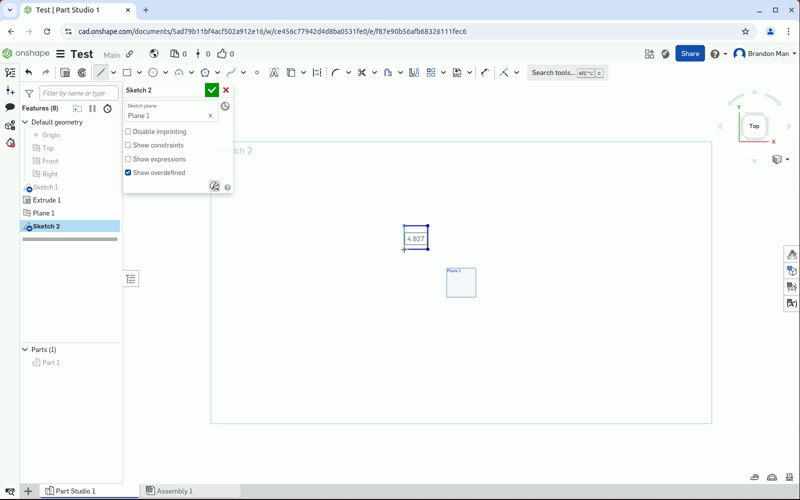
key(esc)
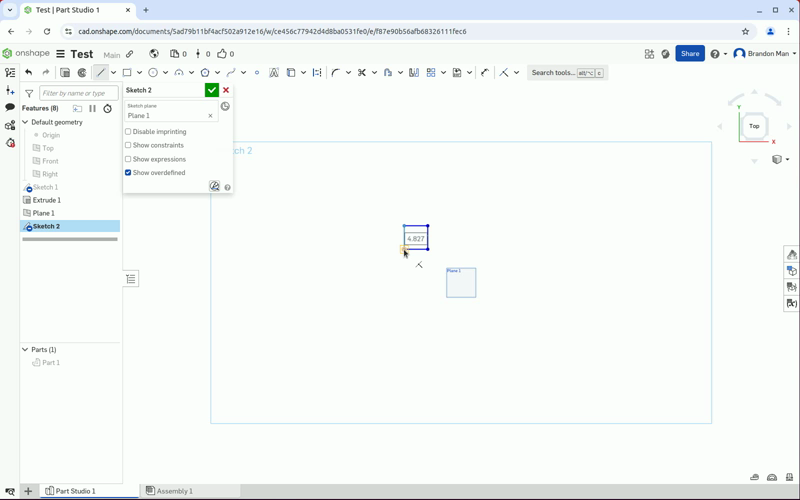
mouse_move(426, 247)
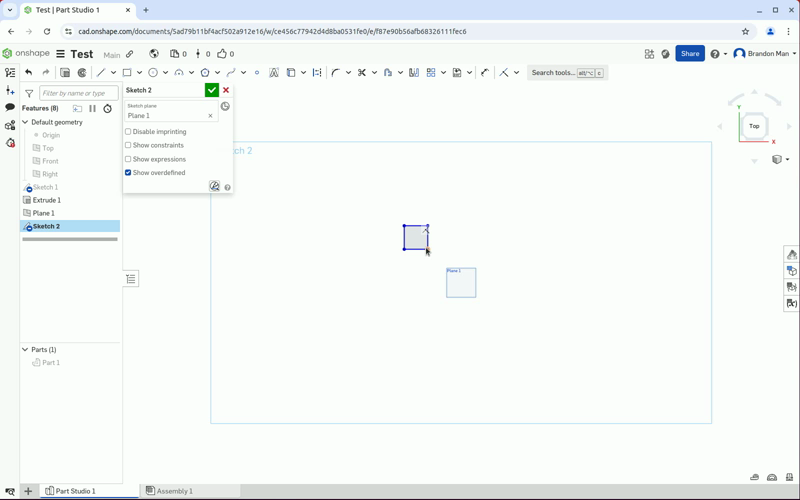
scroll(6)
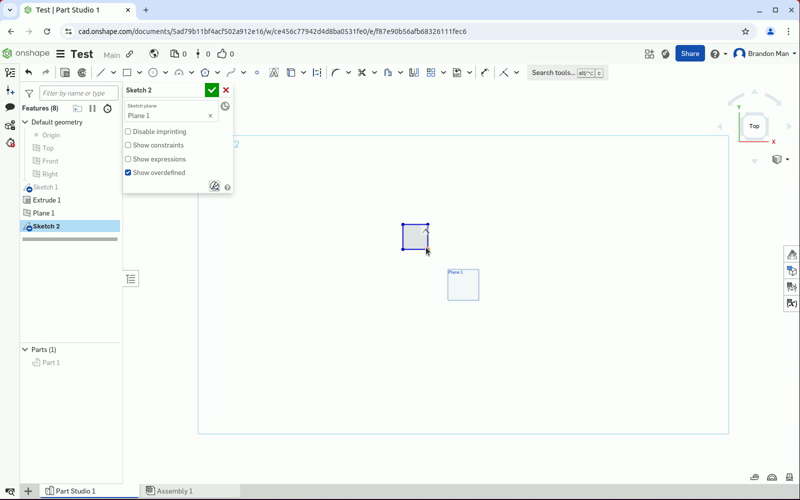
scroll(6)
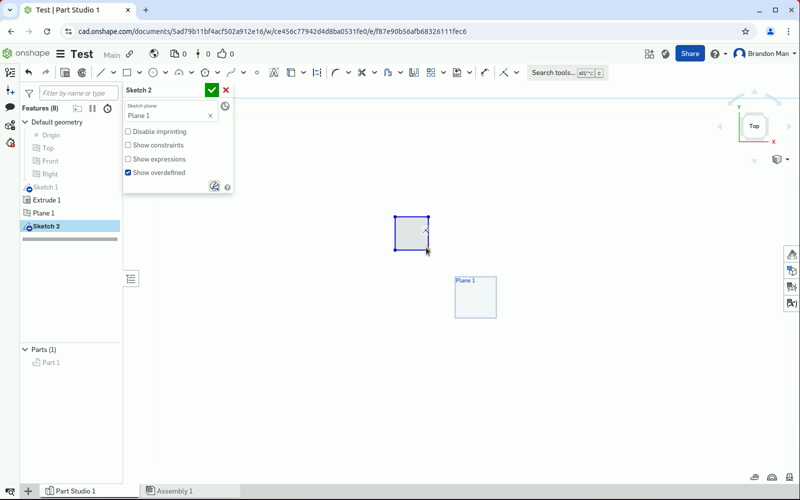
scroll(6)
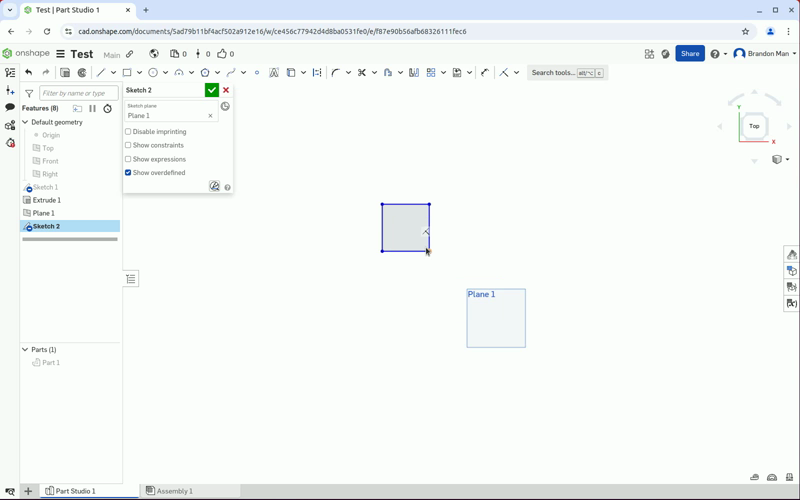
scroll(6)
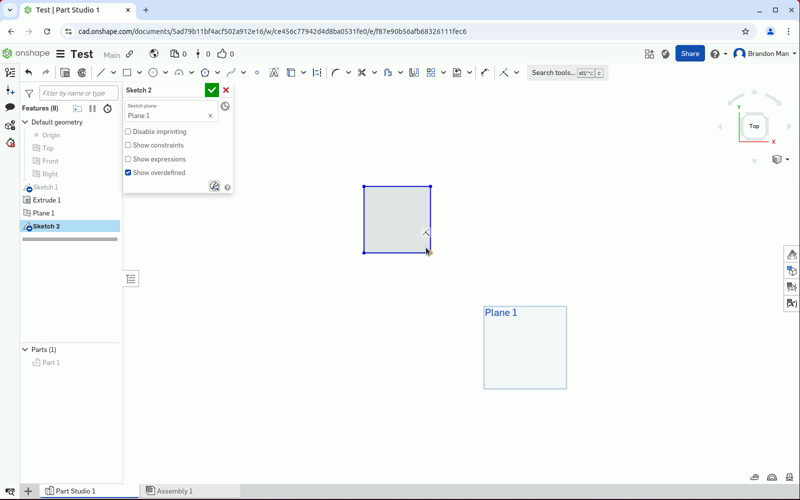
scroll(6)
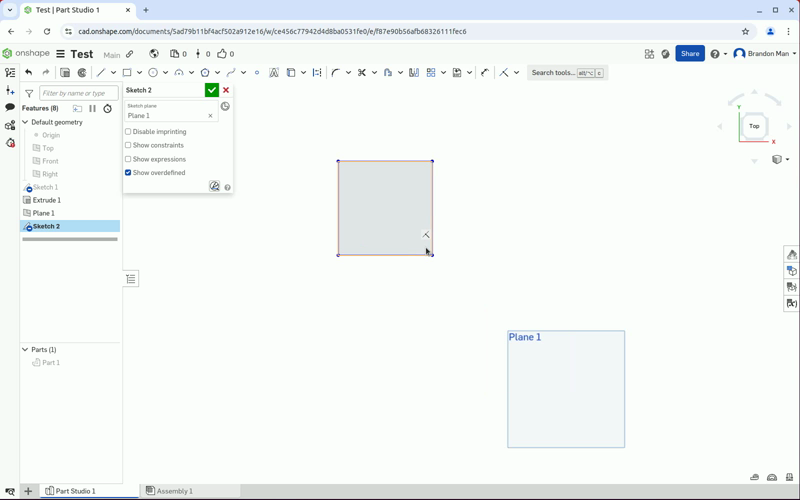
scroll(6)
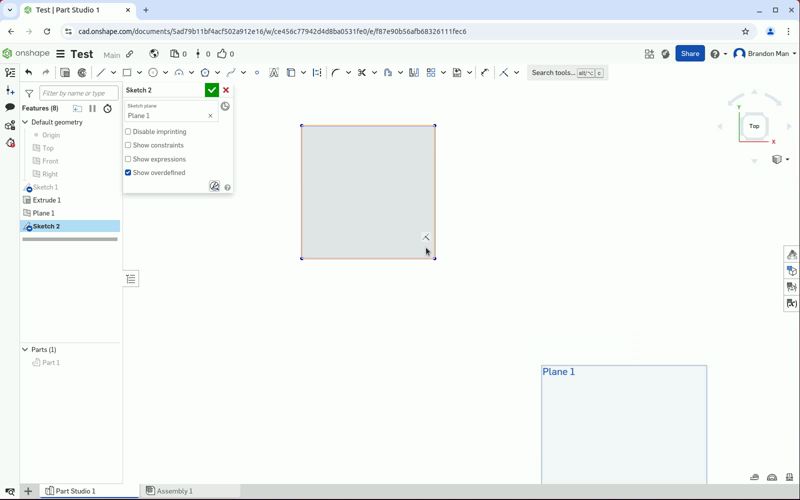
scroll(6)
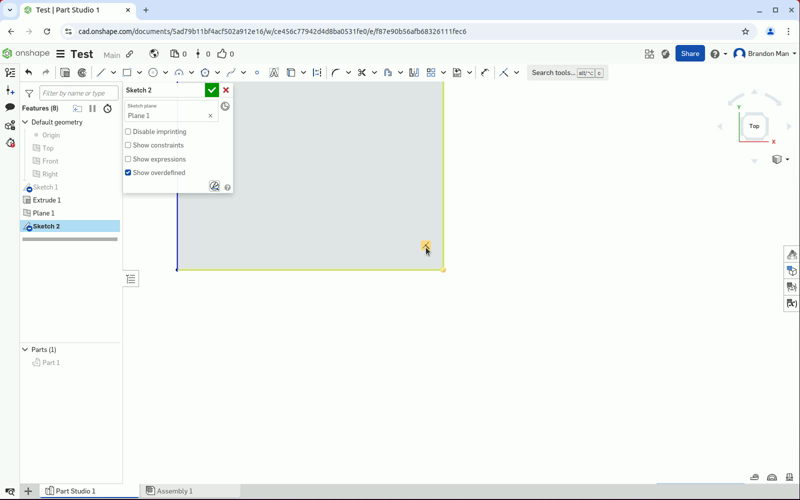
click(426, 247)
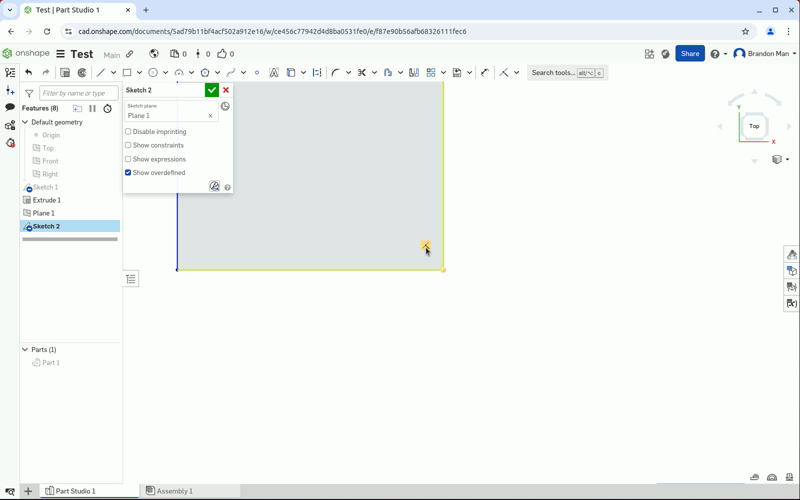
scroll(-6)
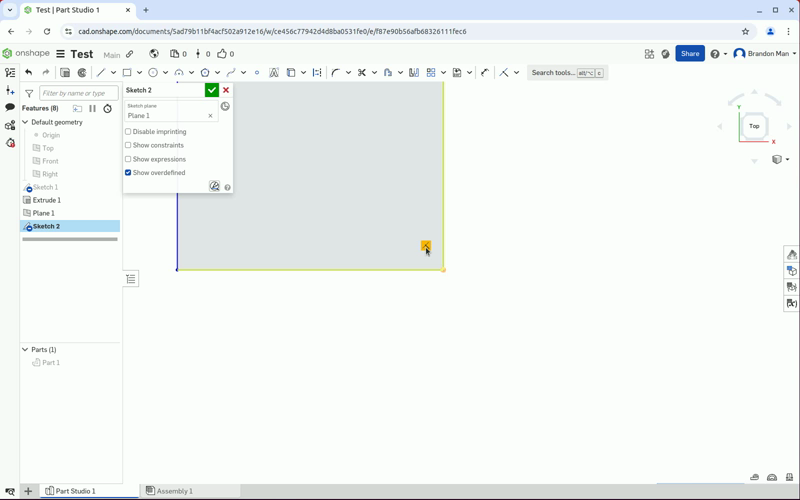
scroll(-6)
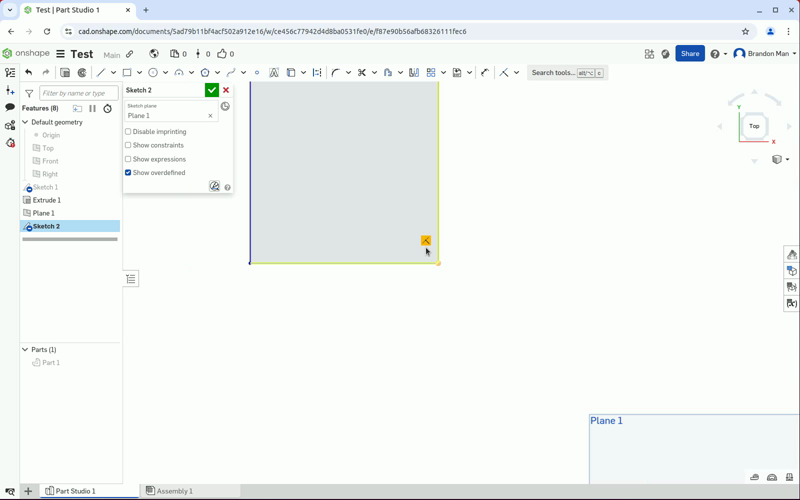
scroll(-6)
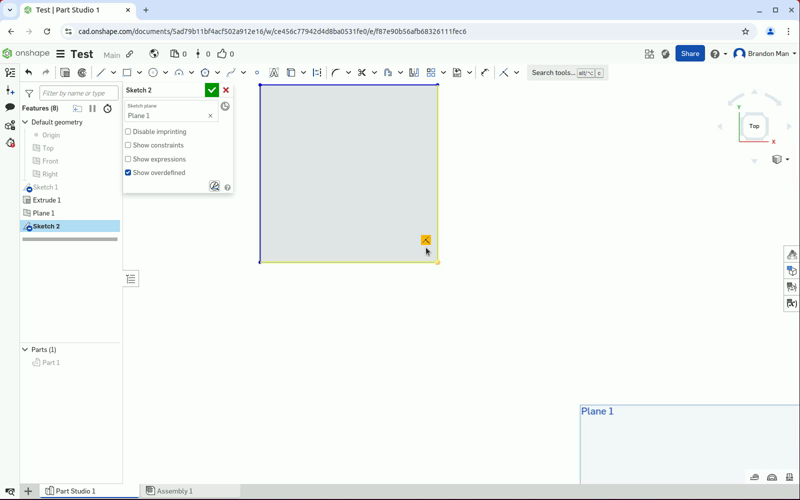
scroll(-6)
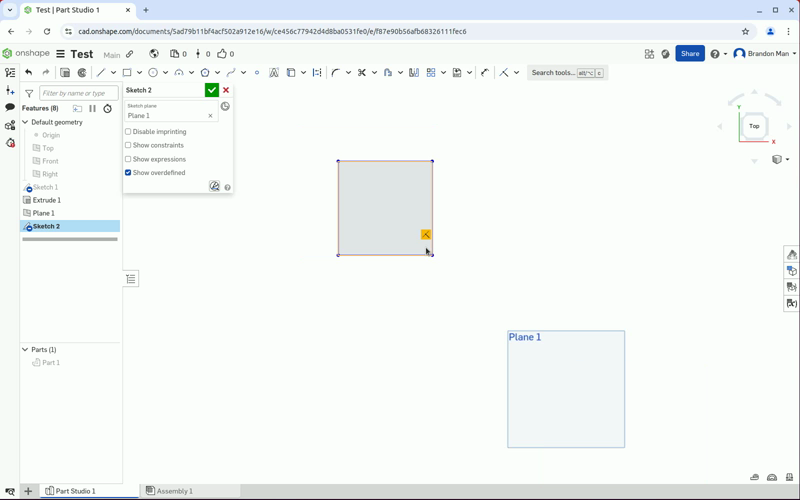
scroll(-6)
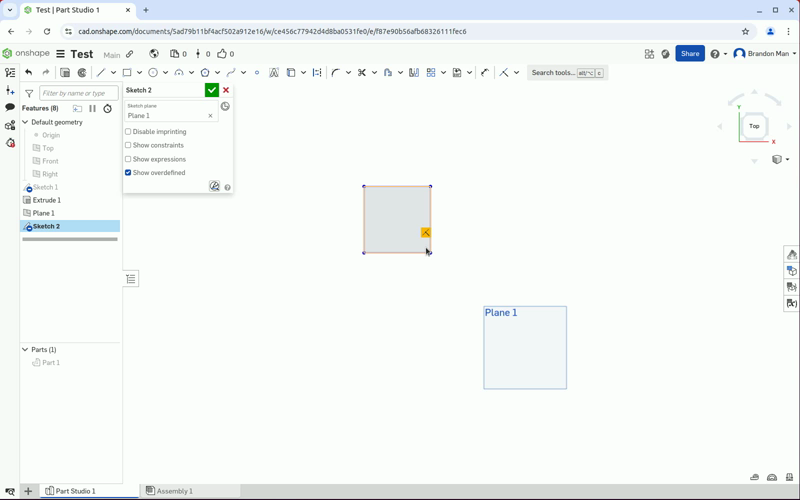
scroll(-6)
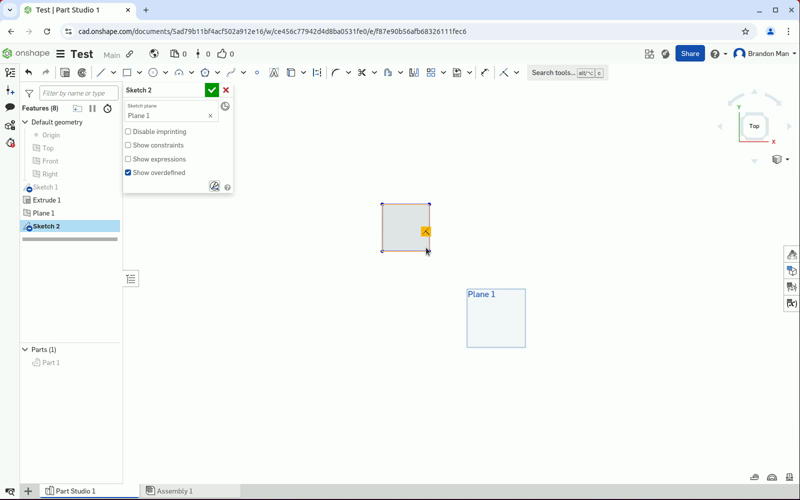
scroll(-6)
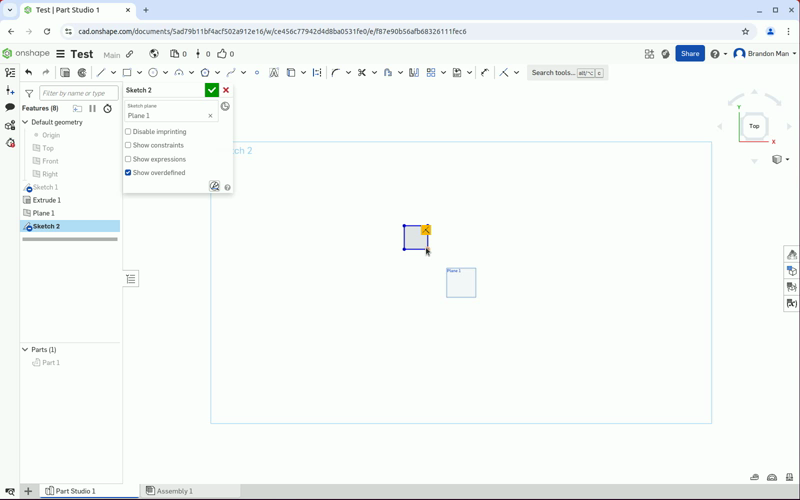
mouse_move(73, 352)
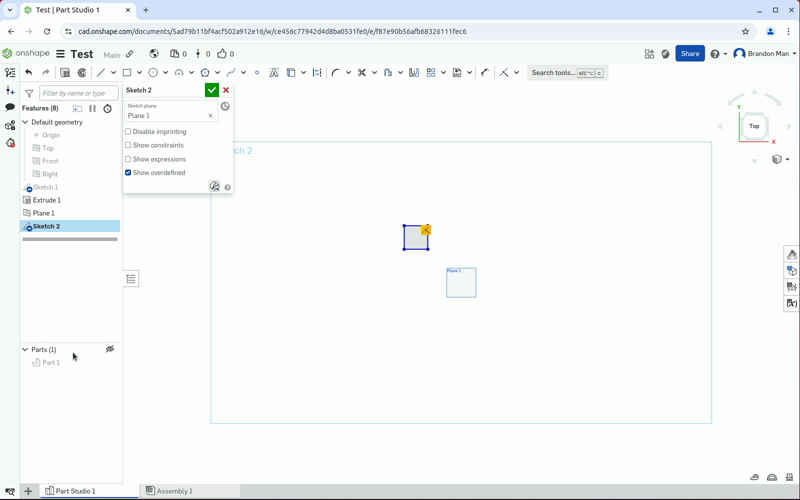
key(shift+y)
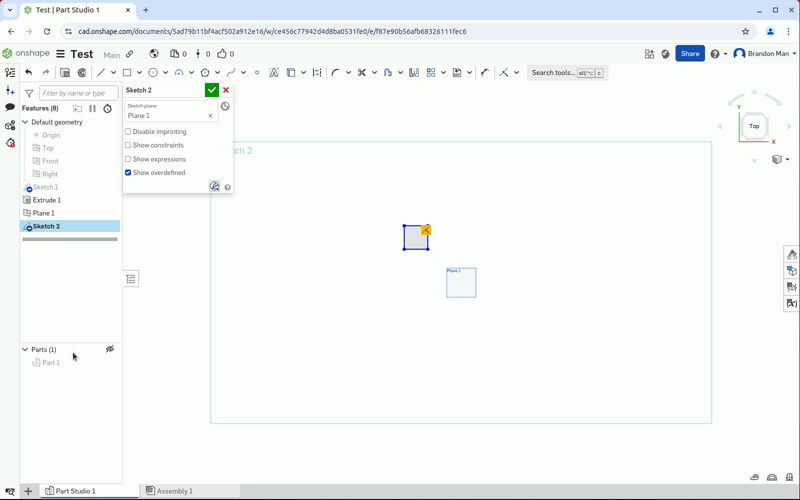
key(shift+e)
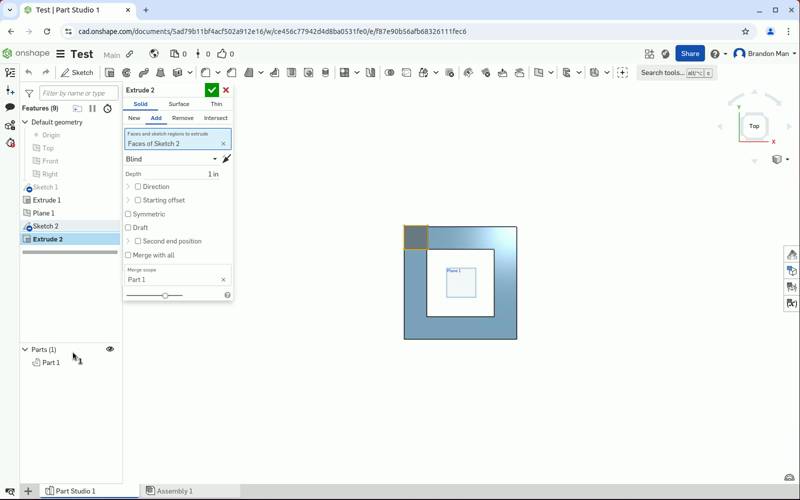
mouse_move(143, 106)
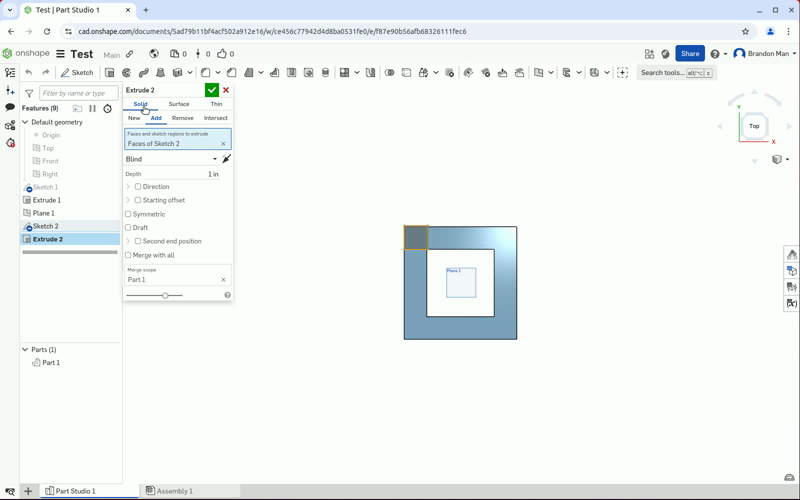
click(143, 106)
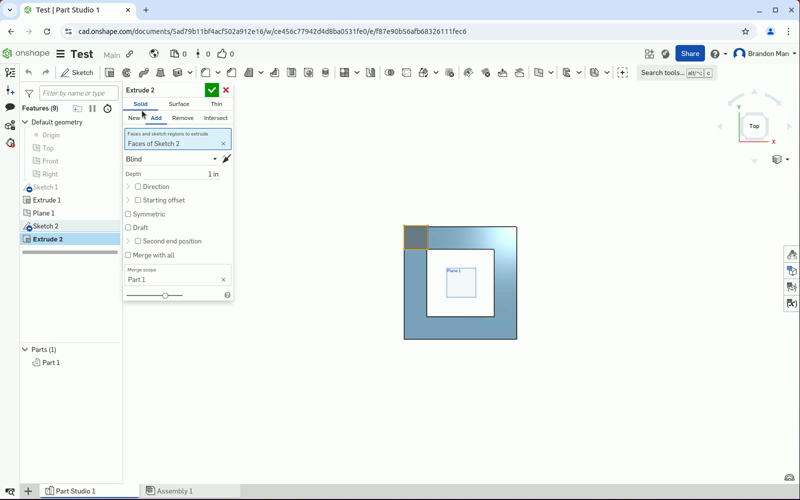
mouse_move(137, 120)
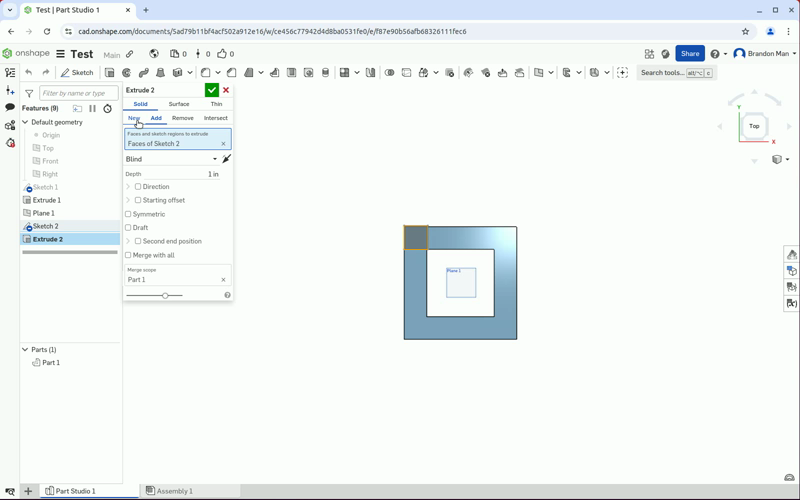
click(137, 120)
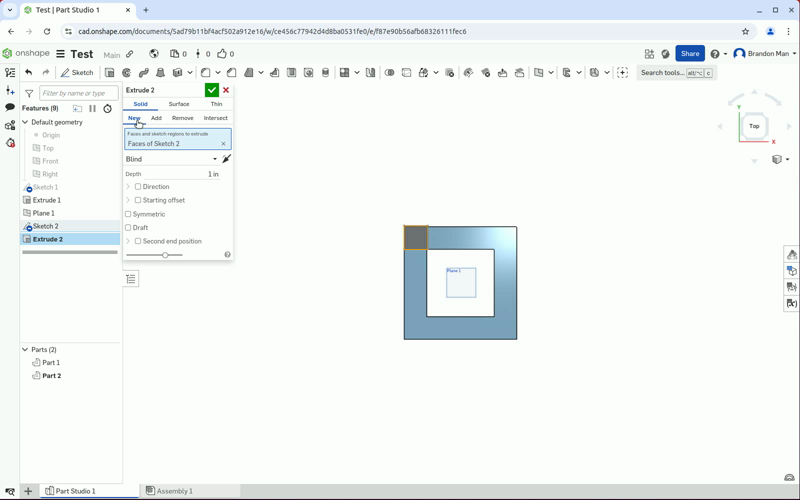
key(tab, 4)
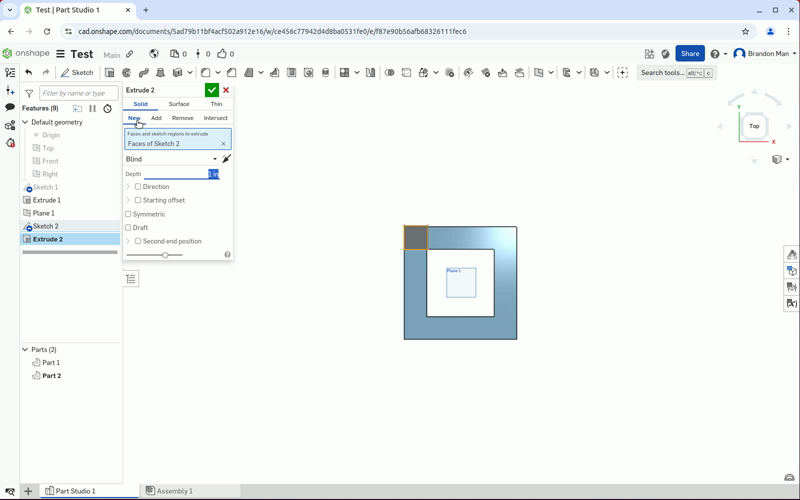
text(13.961)
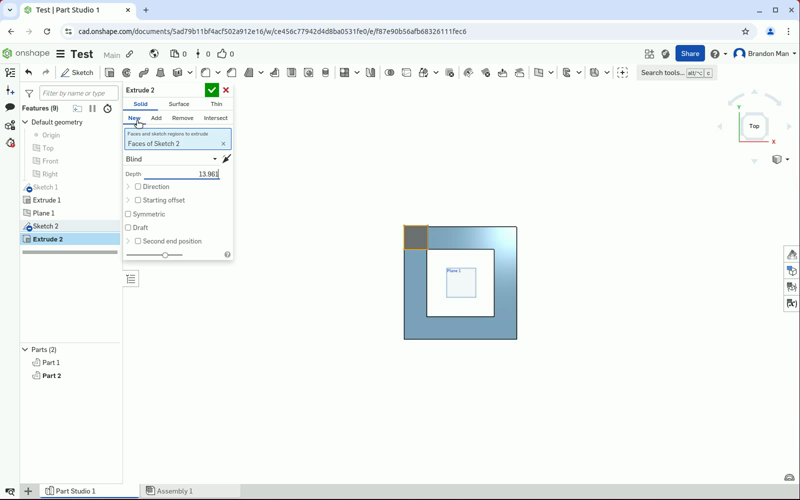
key(enter)
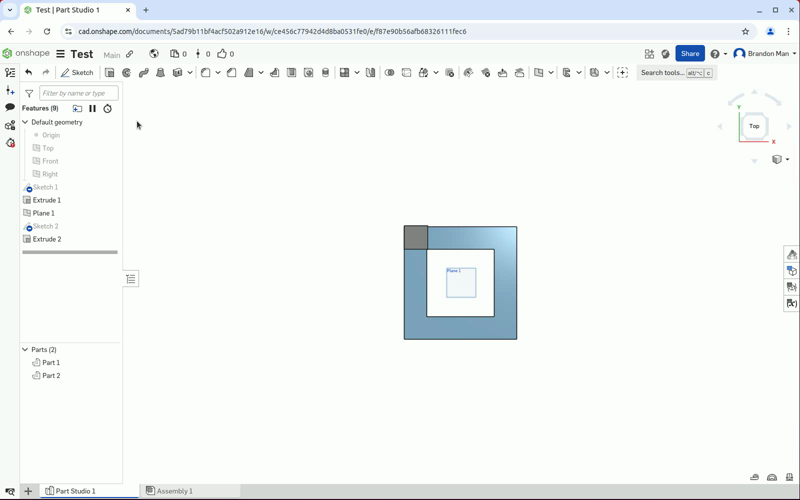
key(shift+h)
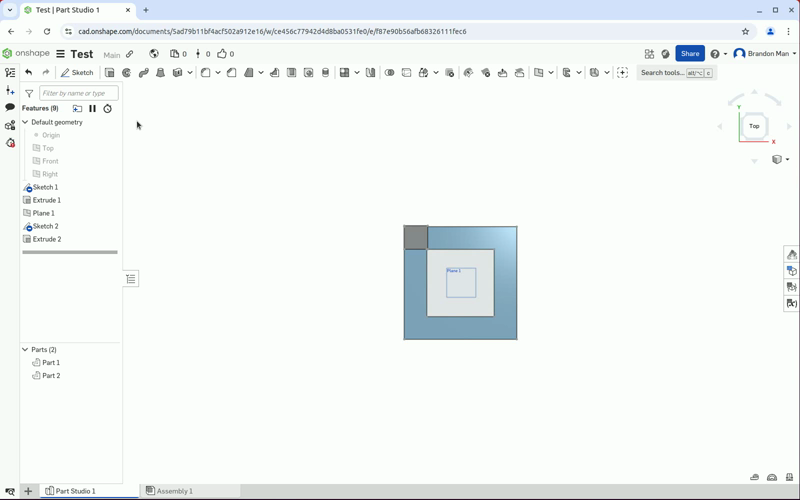
key(shift+h)
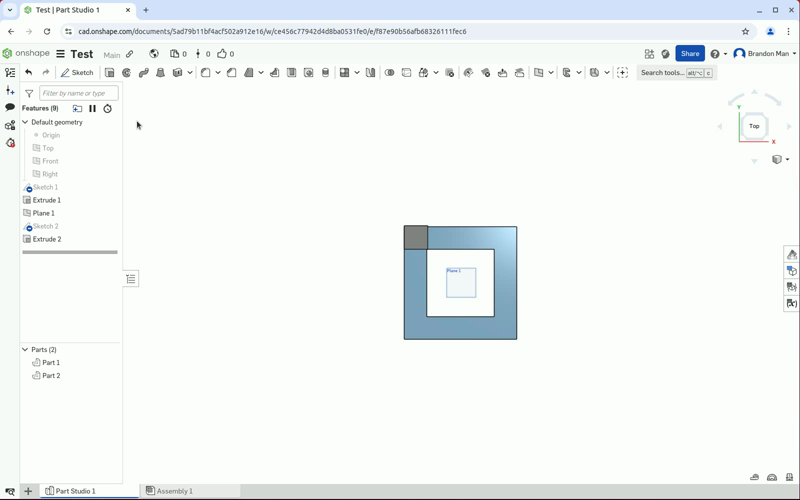
mouse_move(73, 189)
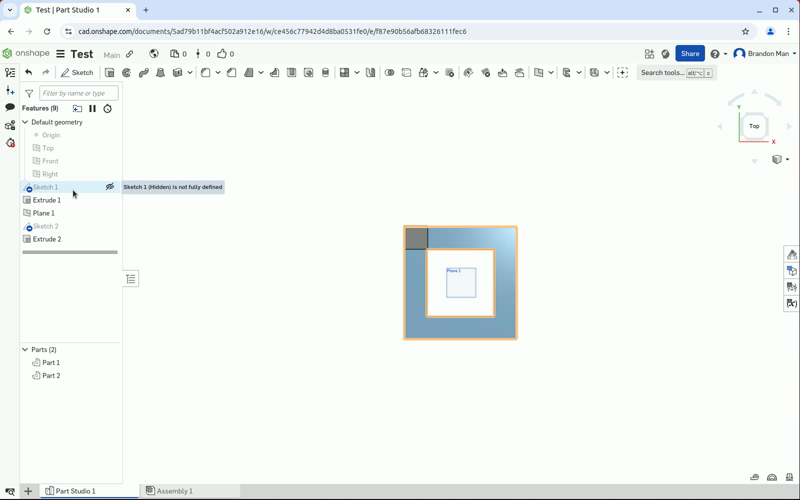
click(73, 189)
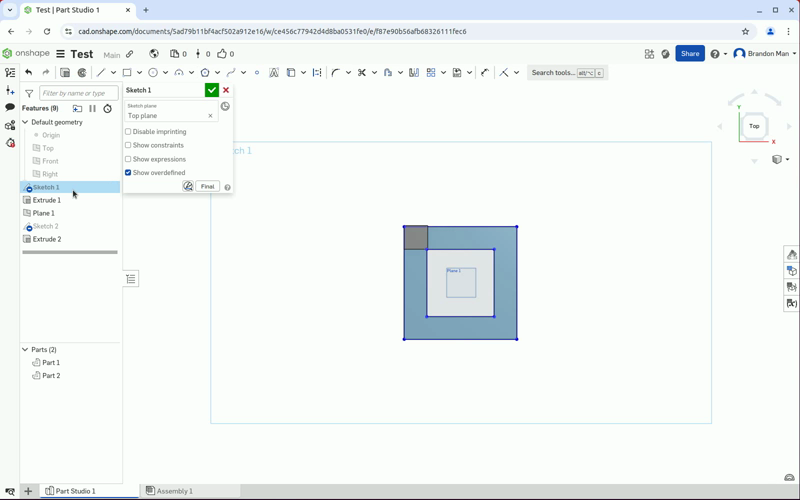
mouse_move(229, 92)
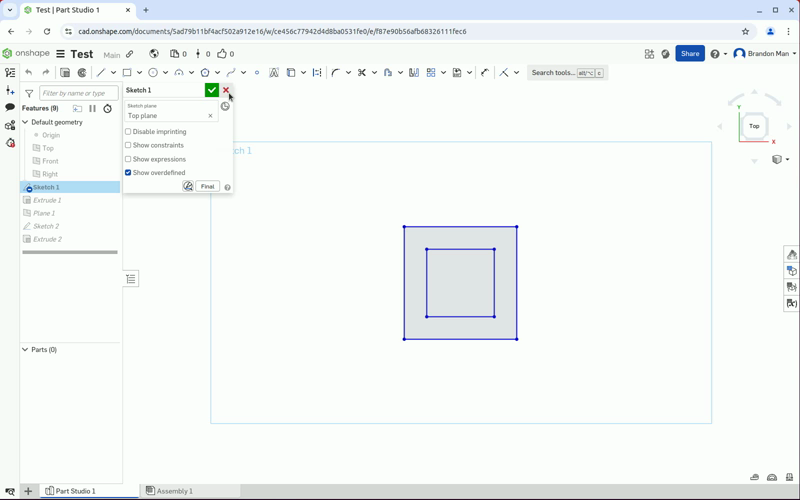
click(229, 92)
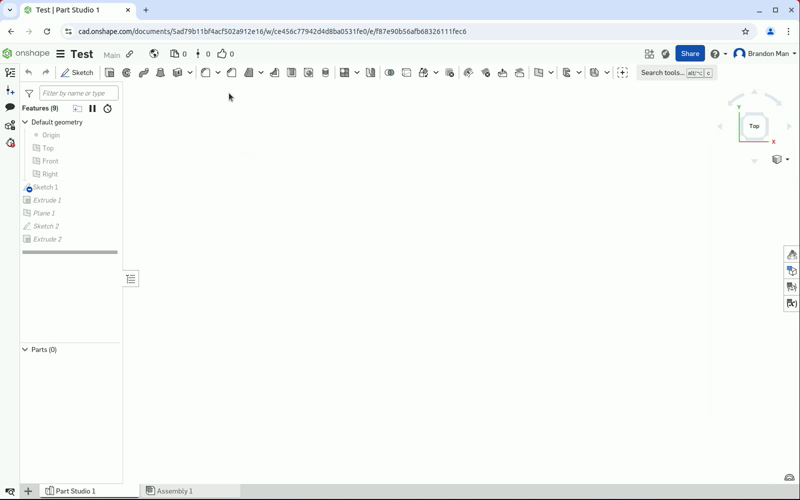
key(shift+s)
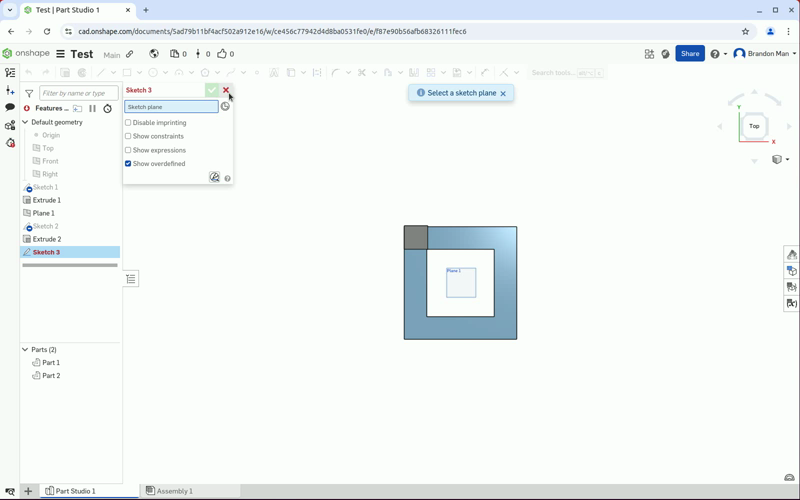
mouse_move(73, 215)
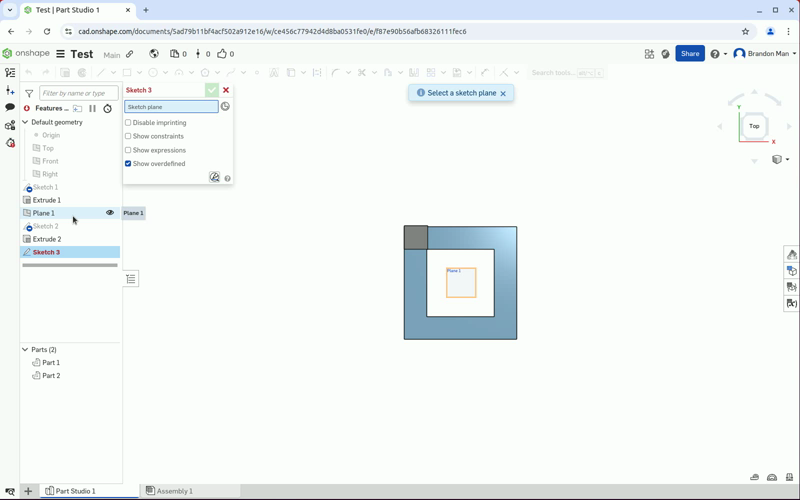
click(73, 215)
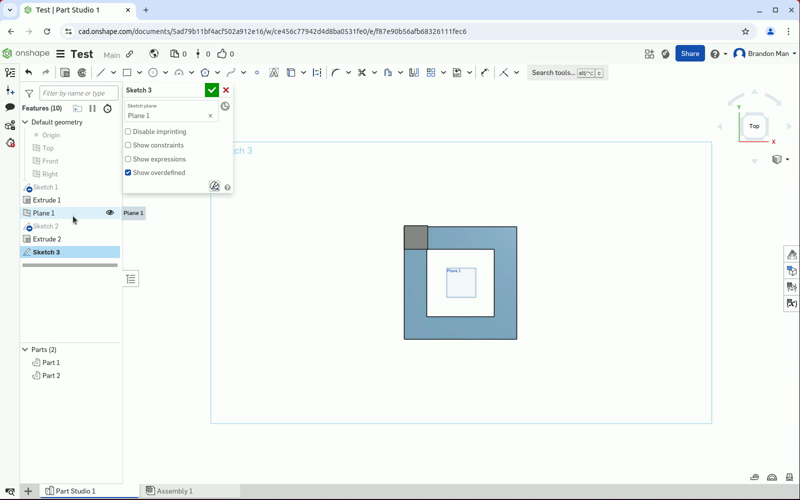
mouse_move(73, 352)
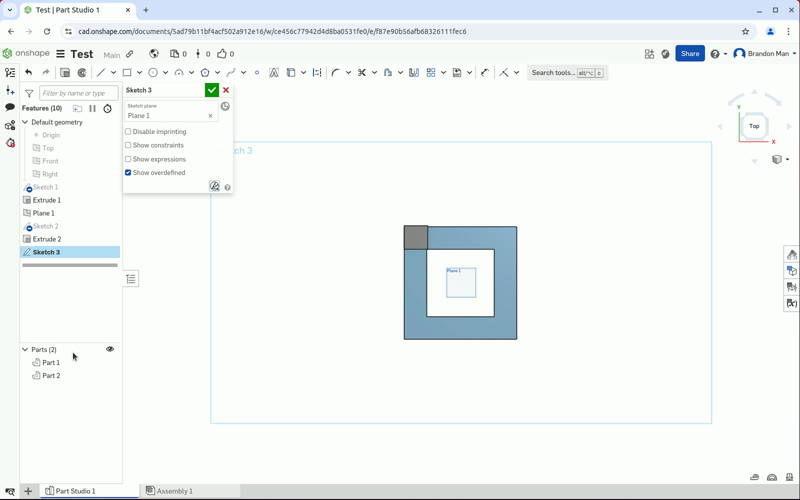
key(y)
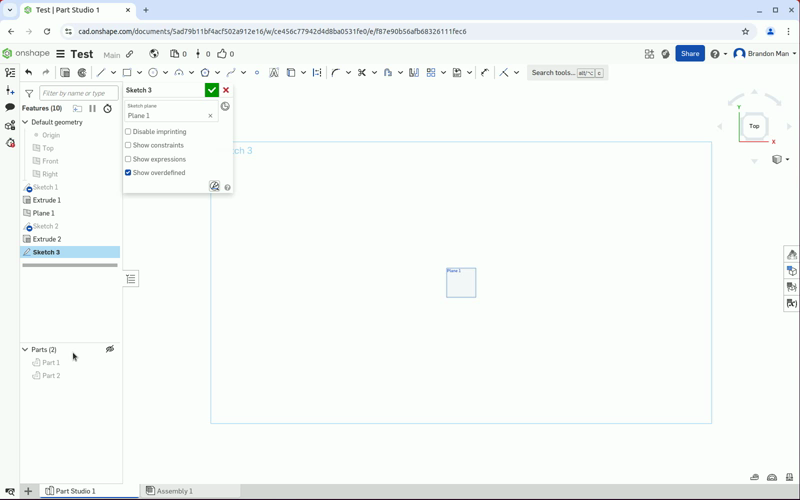
key(l)
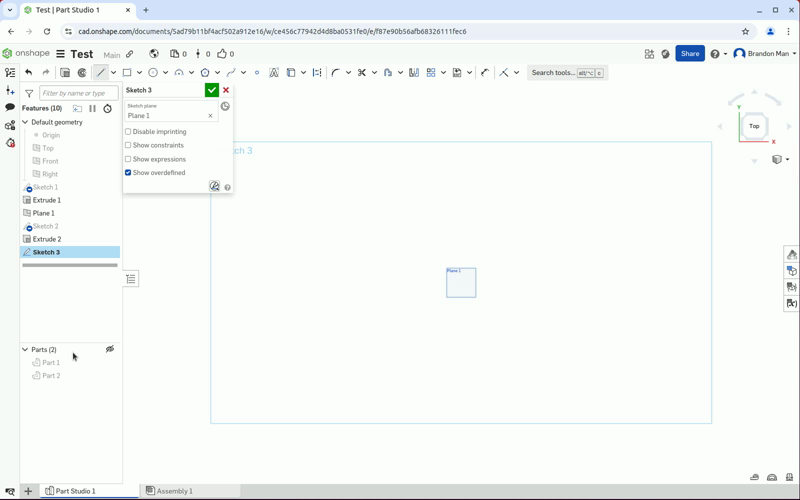
key_down(shift)
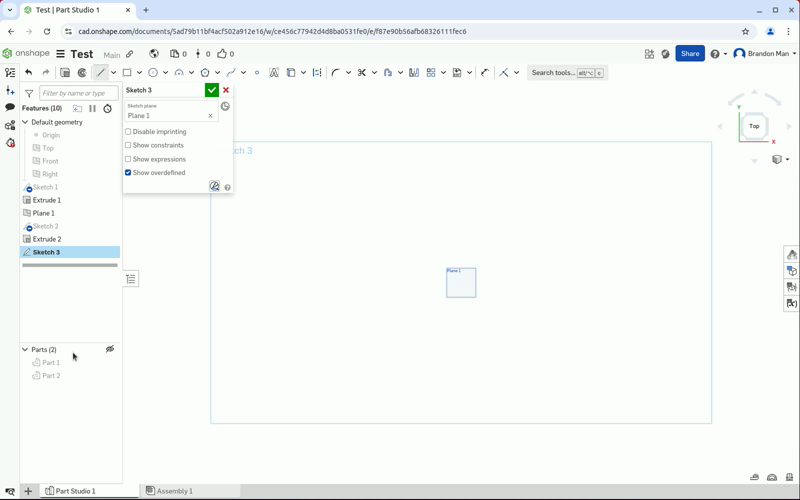
mouse_move(494, 249)
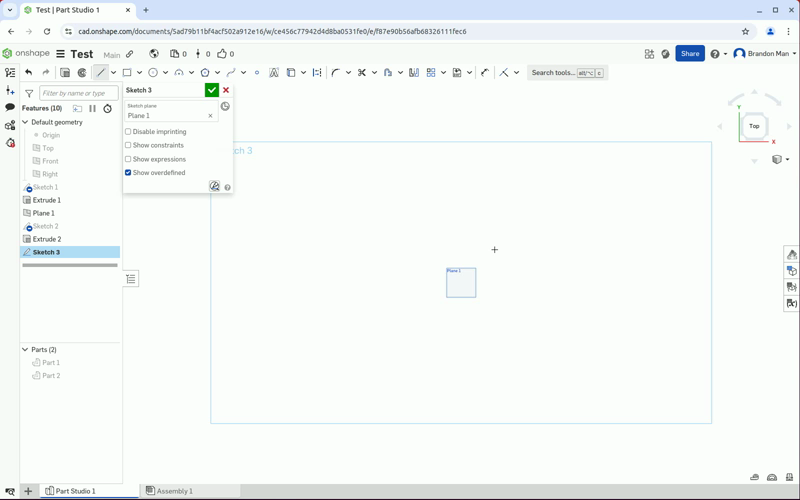
click(494, 249)
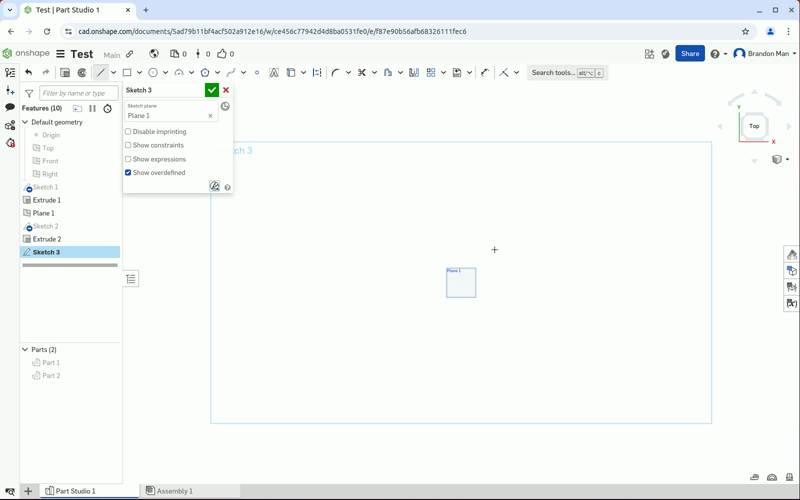
key_up(shift)
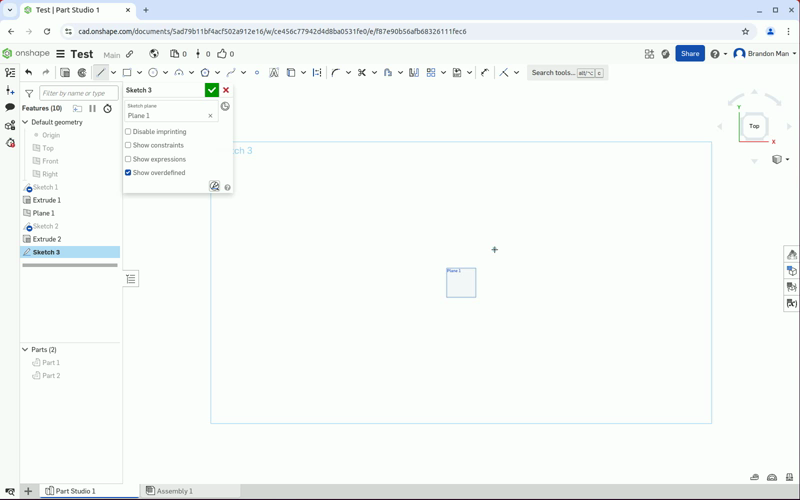
key_down(shift)
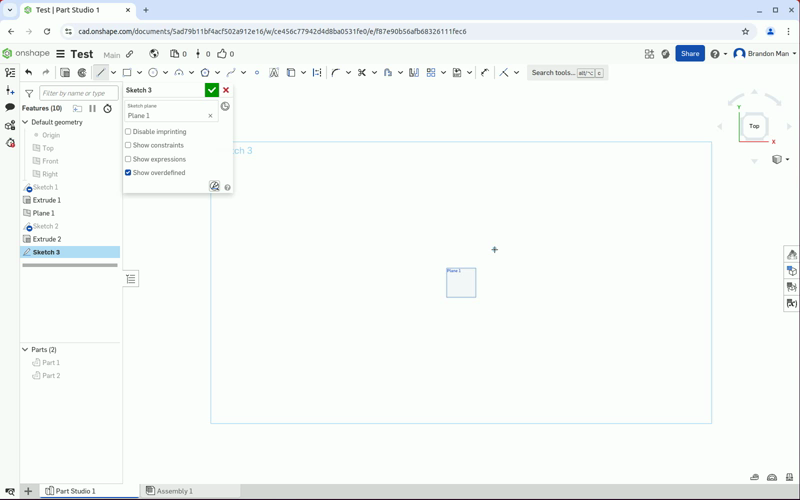
mouse_move(524, 249)
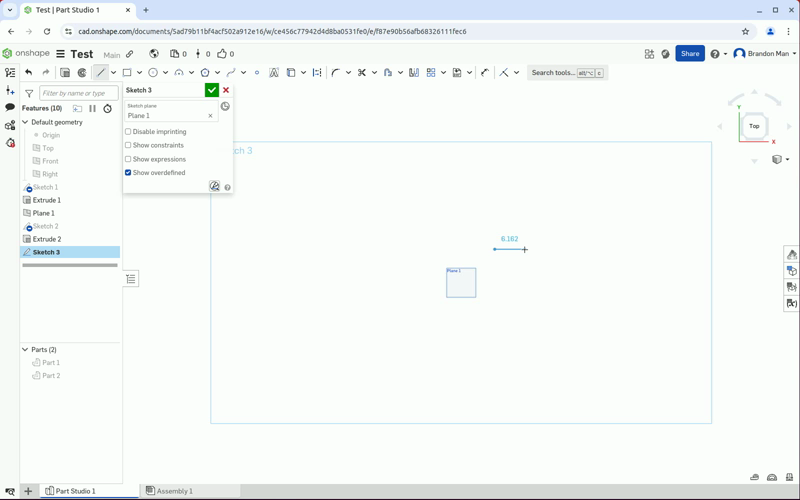
mouse_move(518, 249)
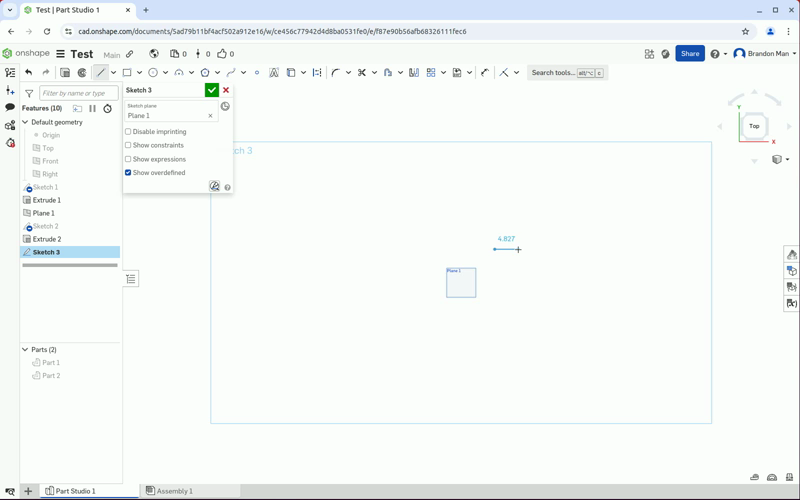
click(518, 249)
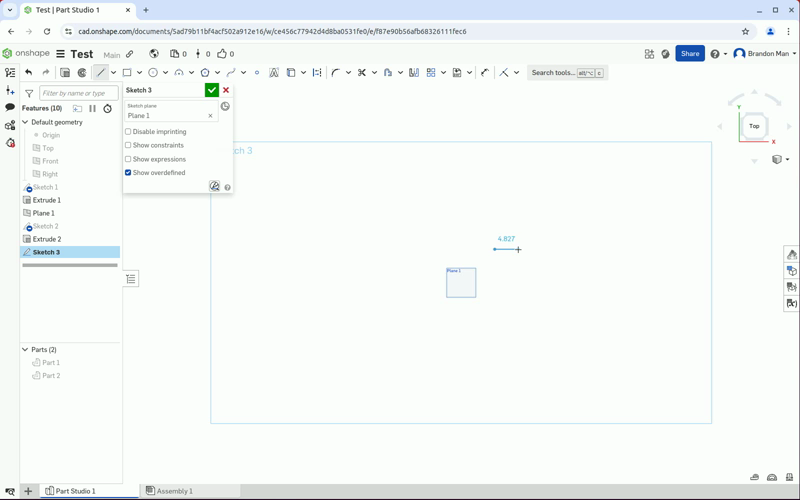
key_up(shift)
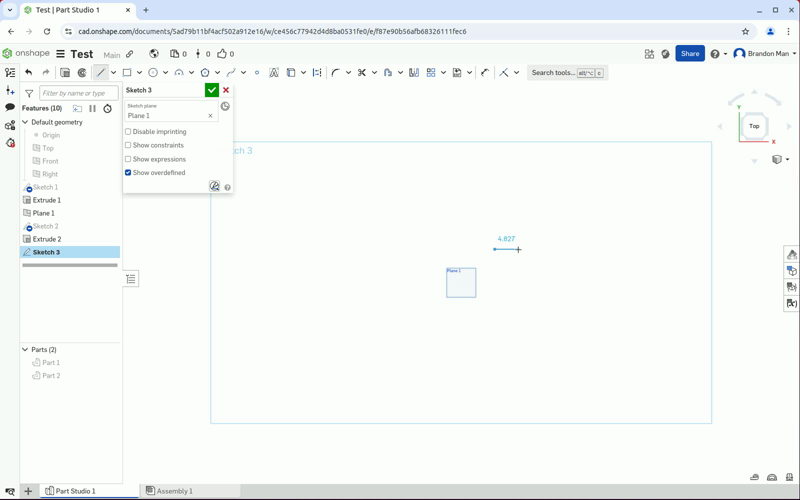
key_down(shift)
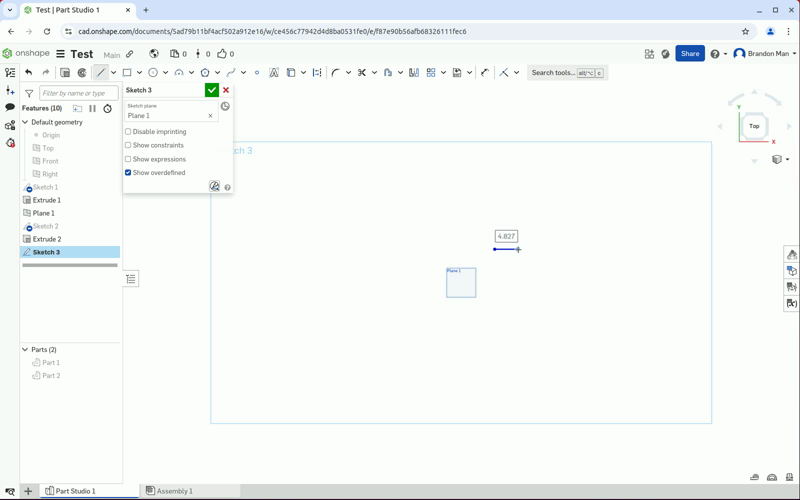
mouse_move(548, 249)
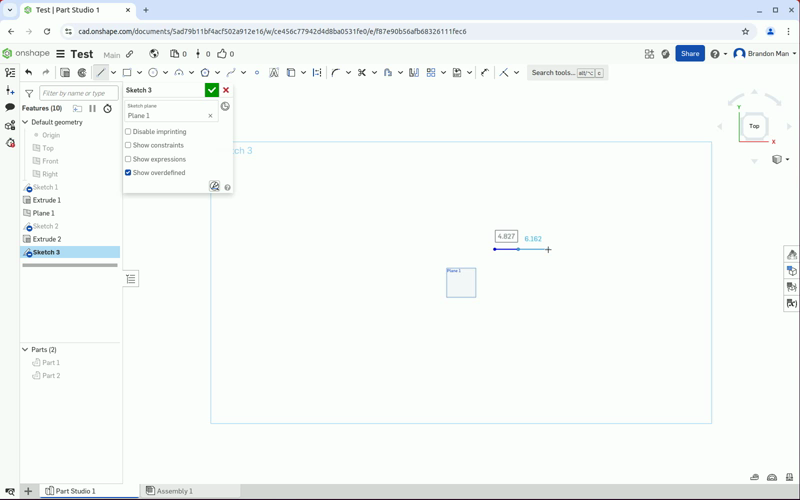
mouse_move(518, 225)
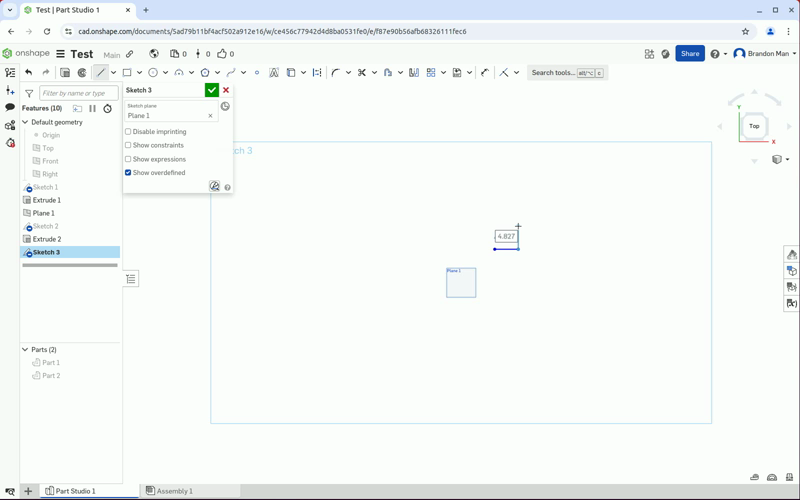
click(518, 225)
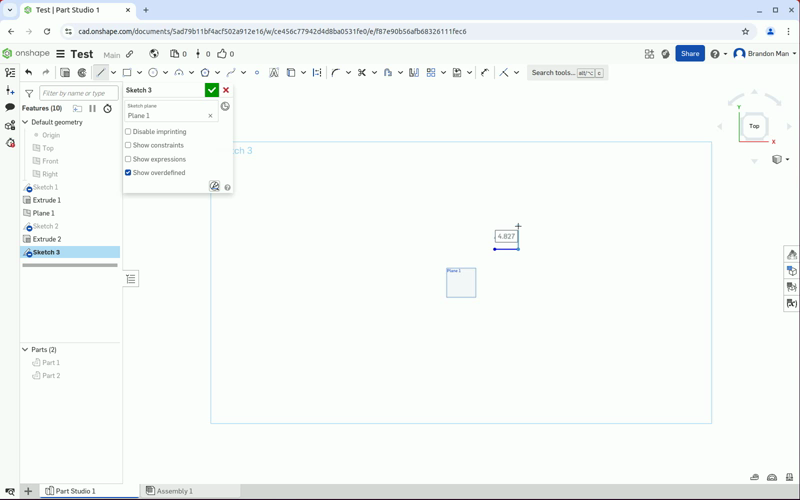
key_up(shift)
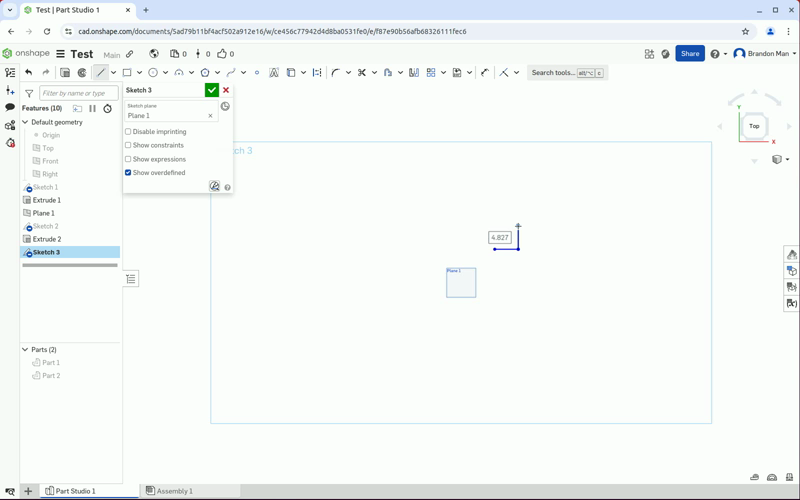
key_down(shift)
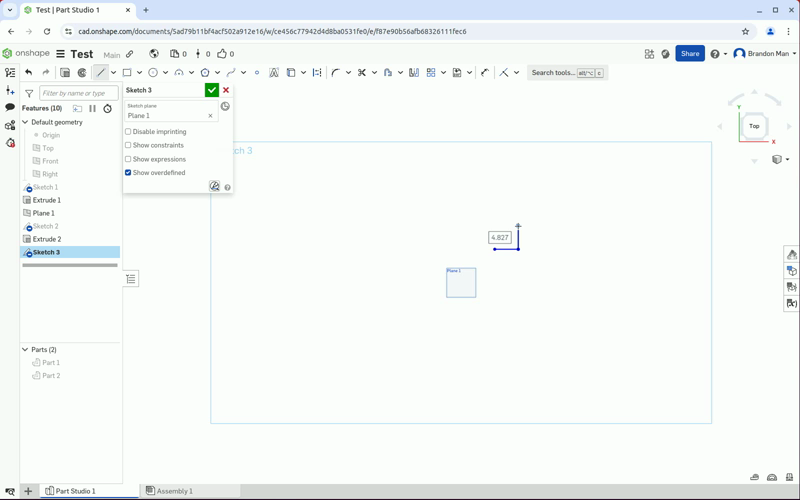
mouse_move(548, 225)
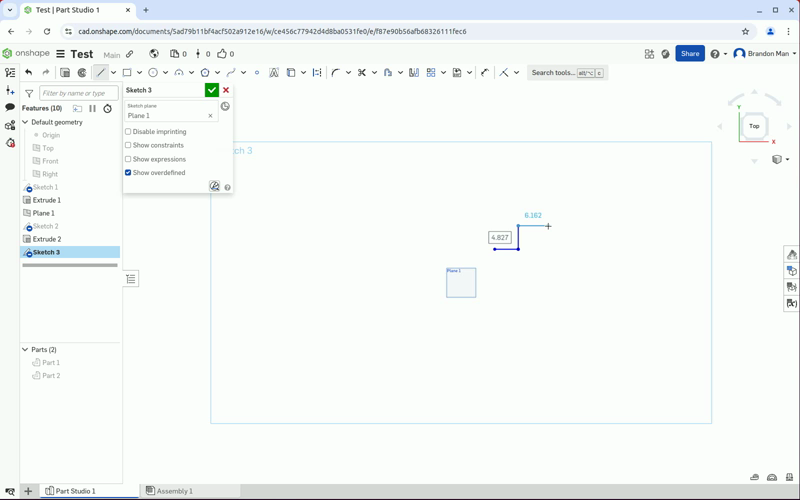
mouse_move(494, 225)
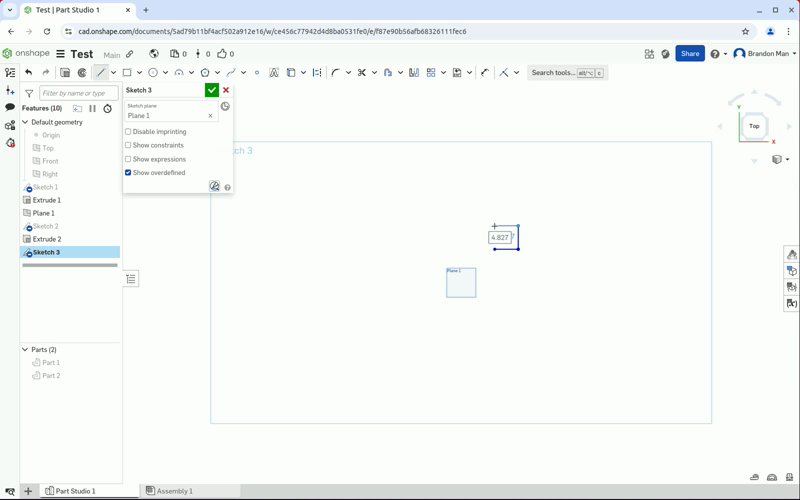
click(494, 225)
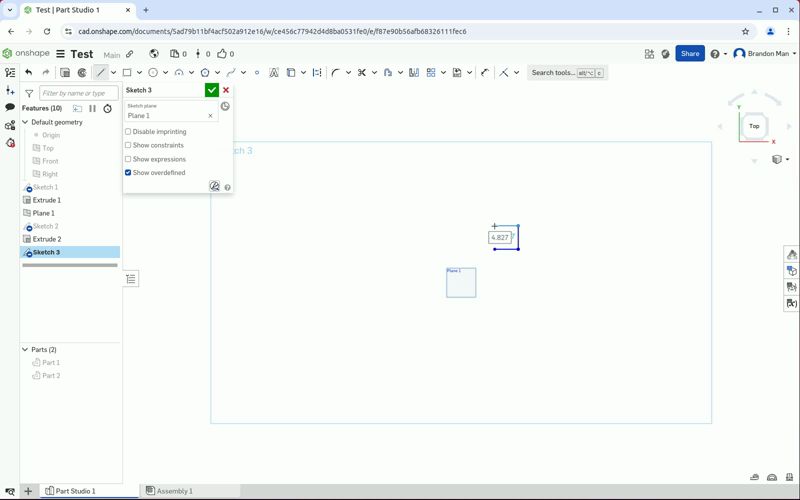
key_up(shift)
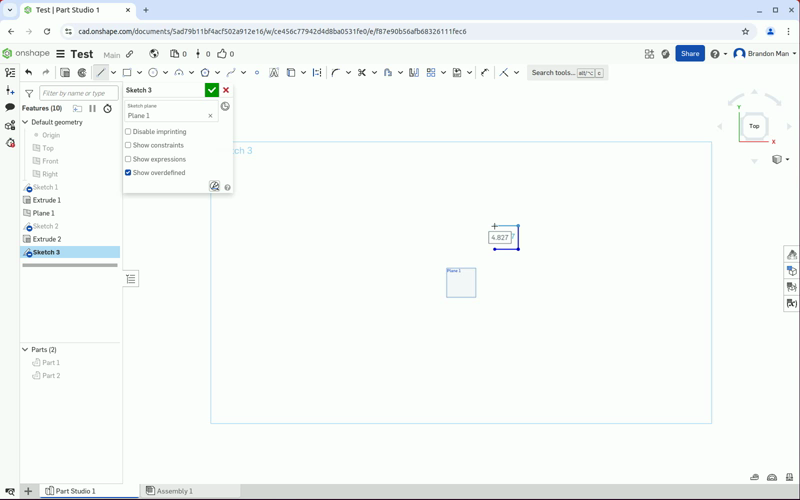
mouse_move(524, 225)
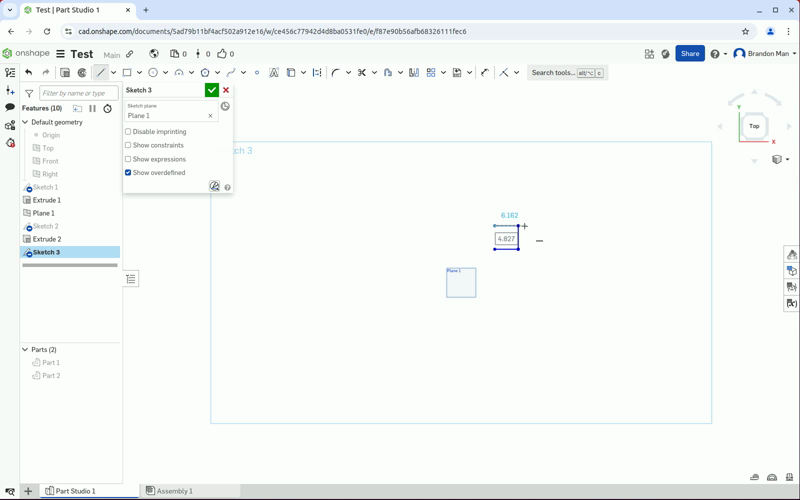
key_down(shift)
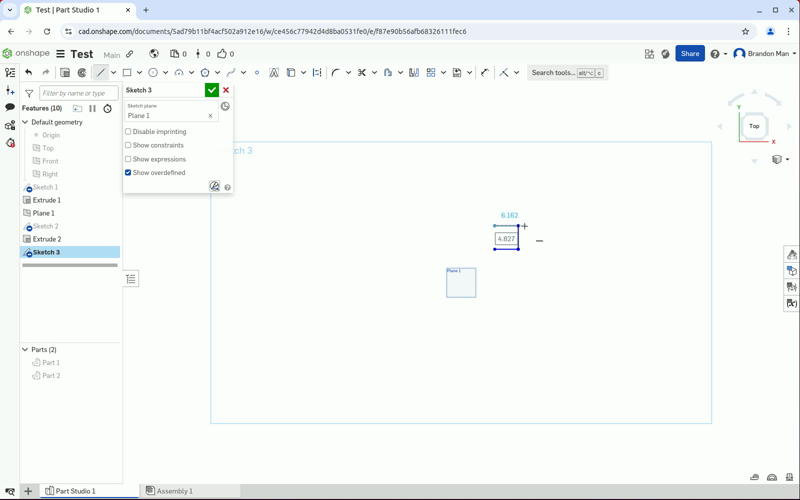
mouse_move(494, 249)
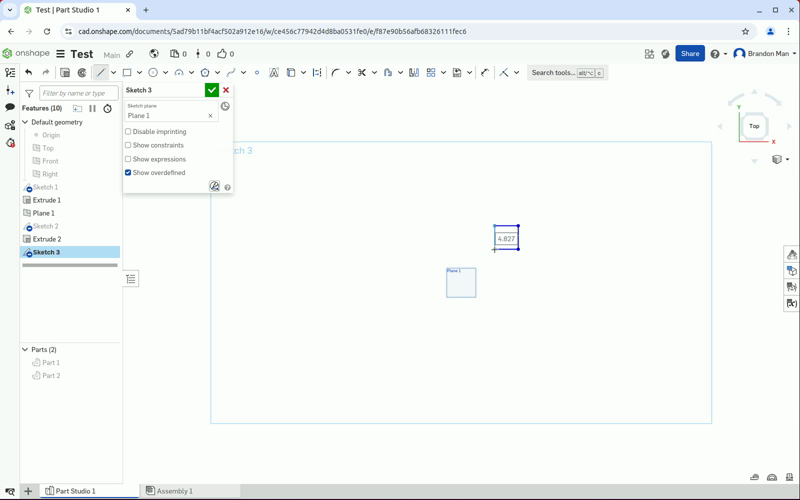
key_up(shift)
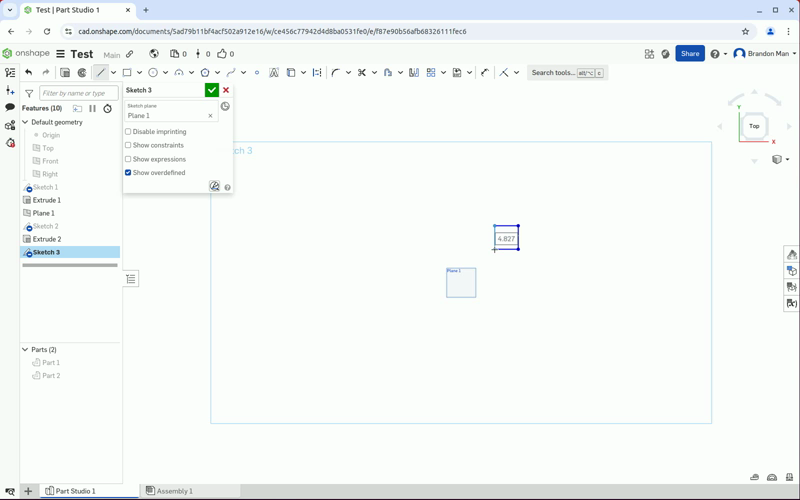
click(494, 249)
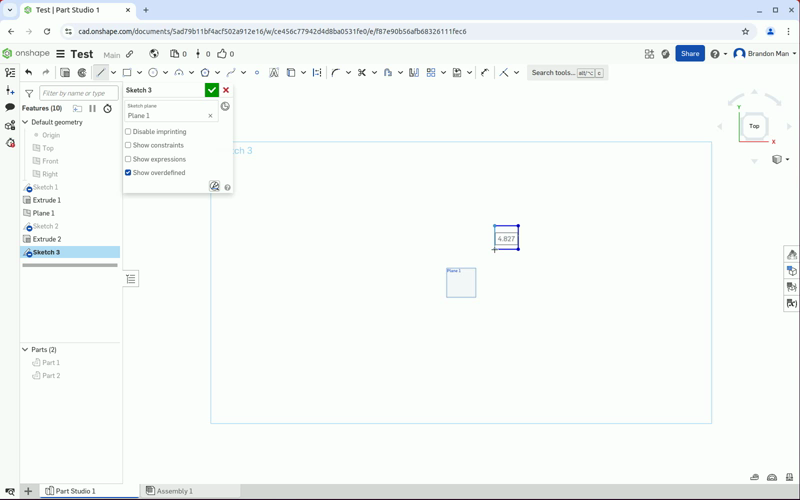
key(esc)
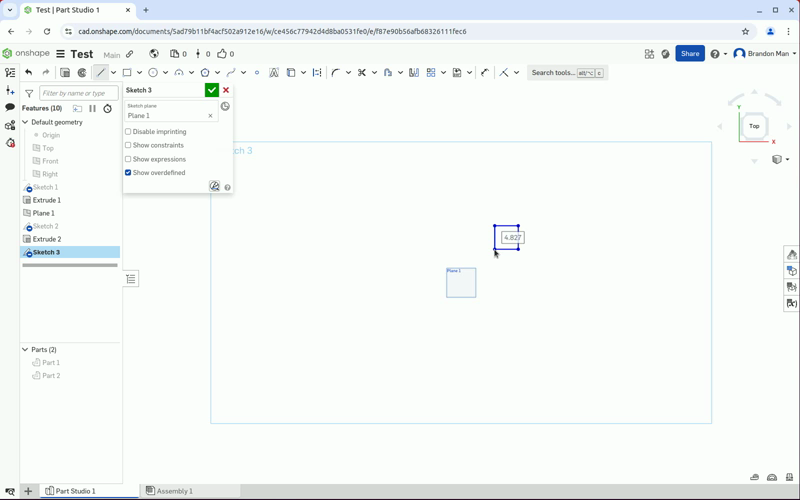
mouse_move(508, 239)
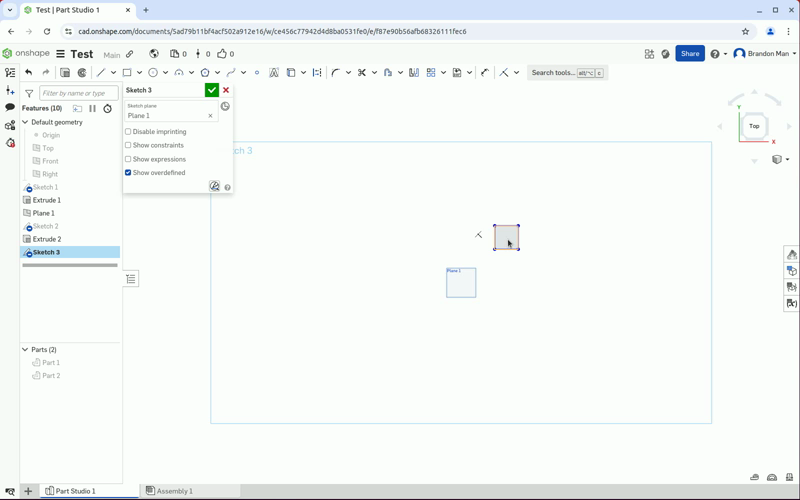
scroll(6)
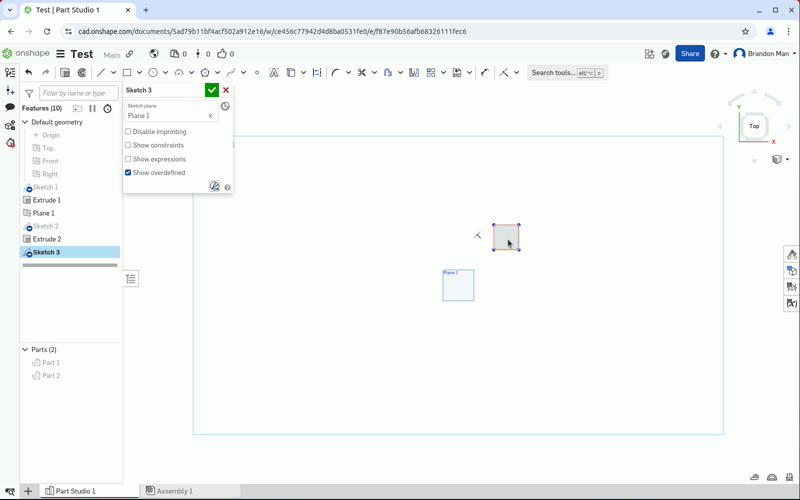
scroll(6)
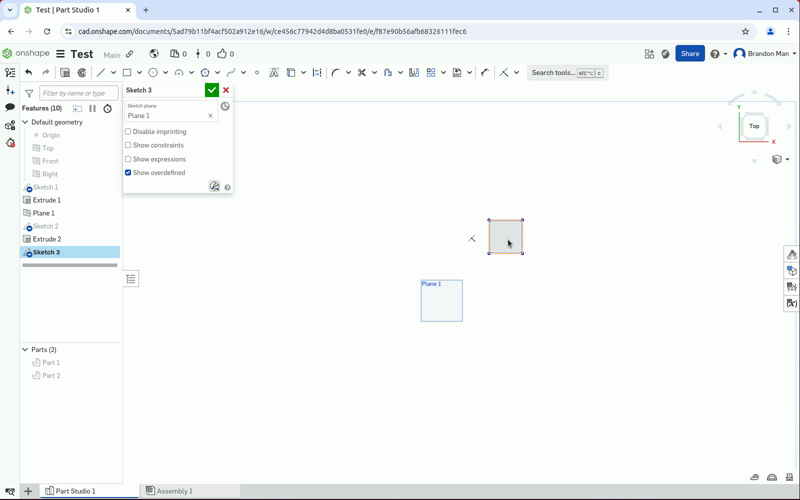
scroll(6)
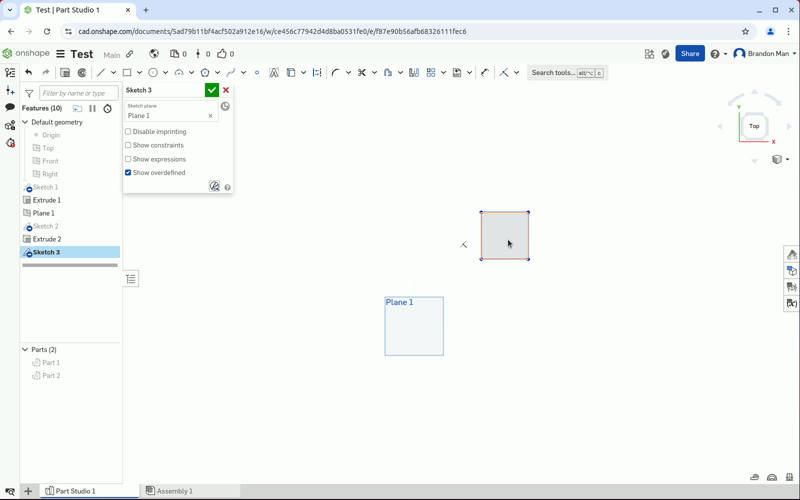
scroll(6)
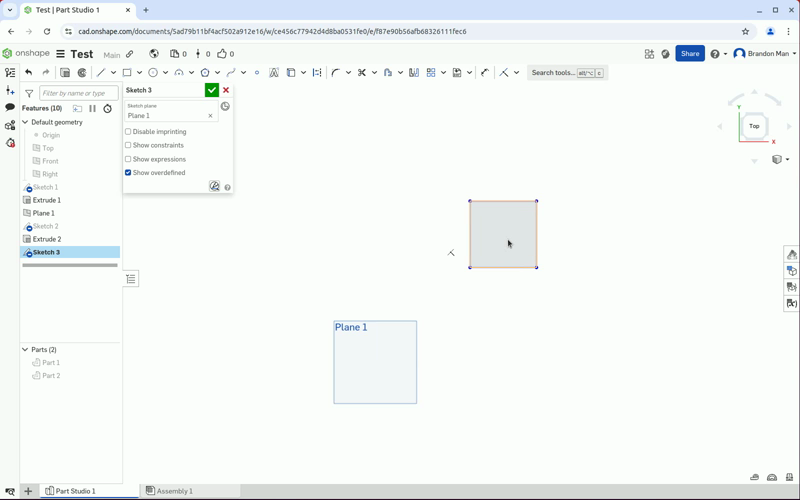
scroll(6)
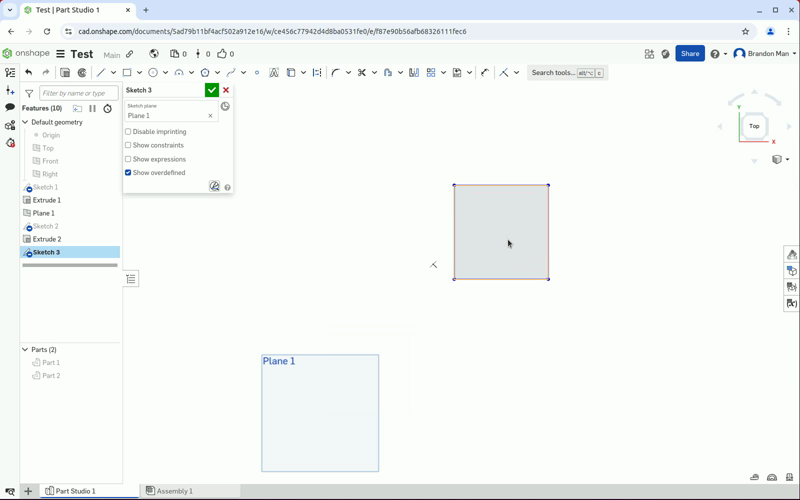
scroll(6)
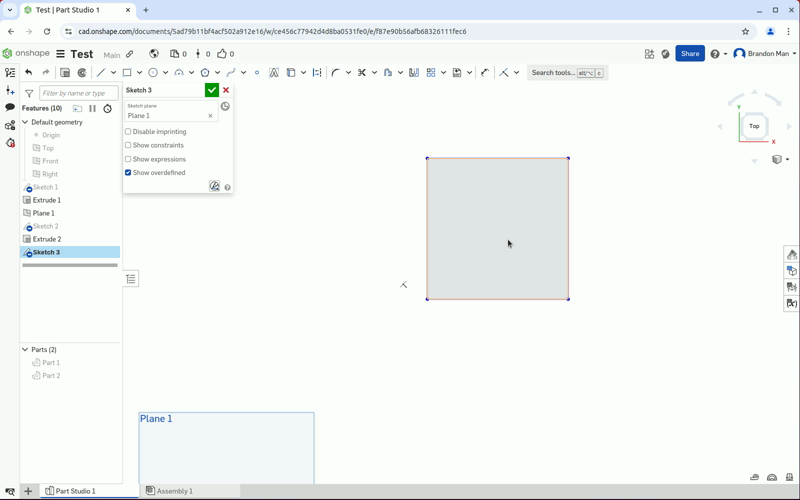
scroll(6)
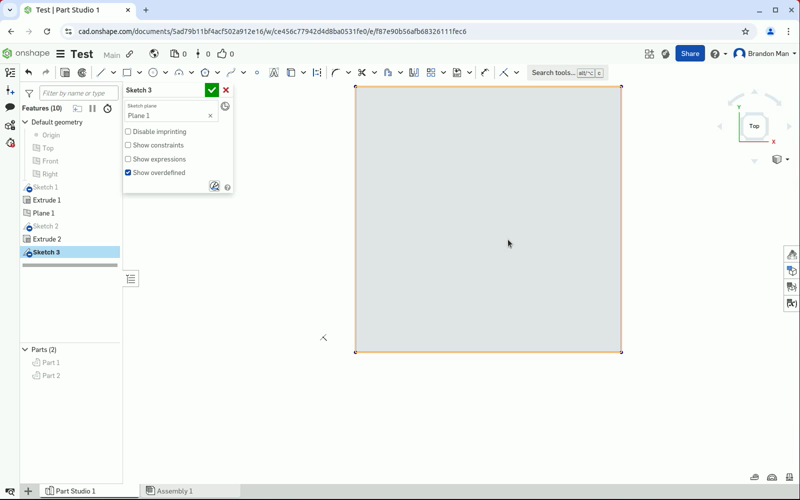
click(508, 239)
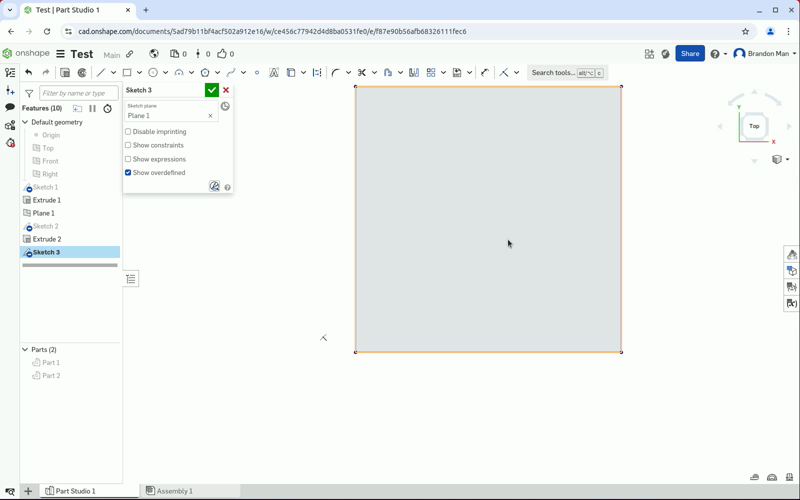
scroll(-6)
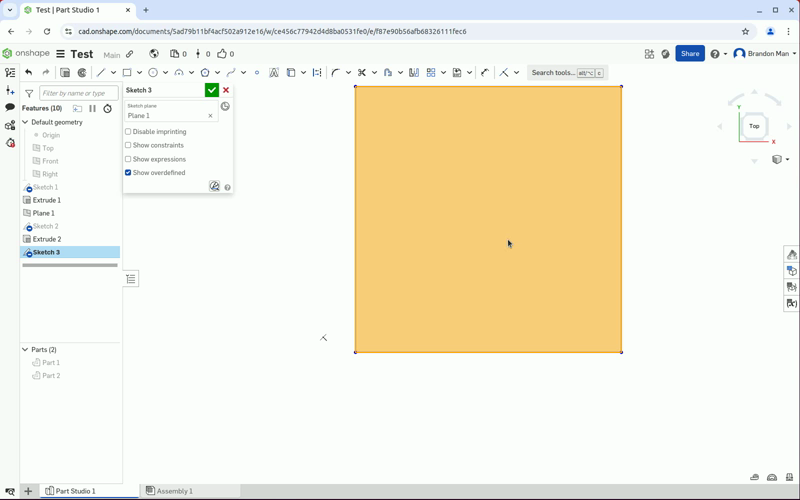
scroll(-6)
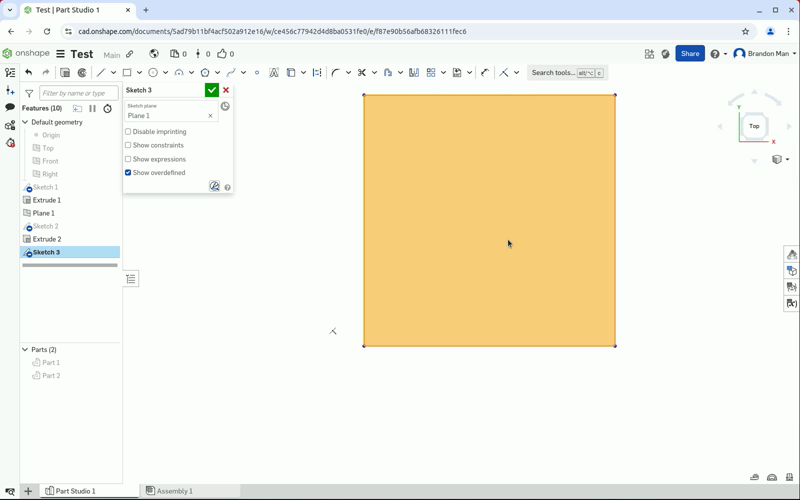
scroll(-6)
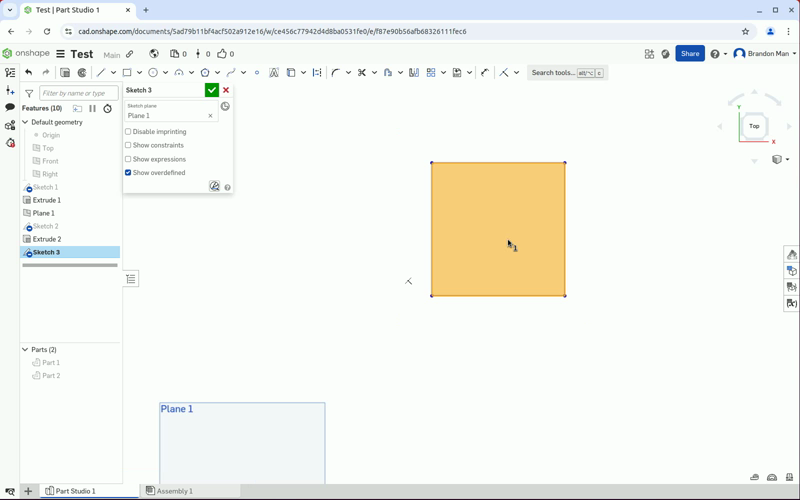
scroll(-6)
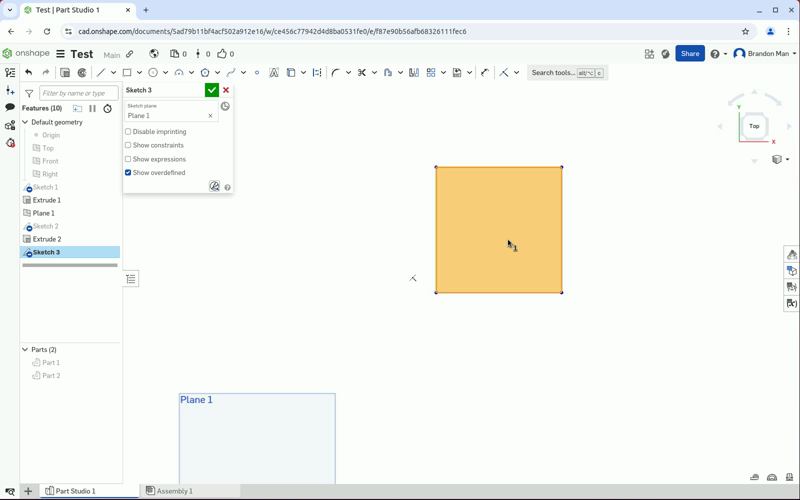
scroll(-6)
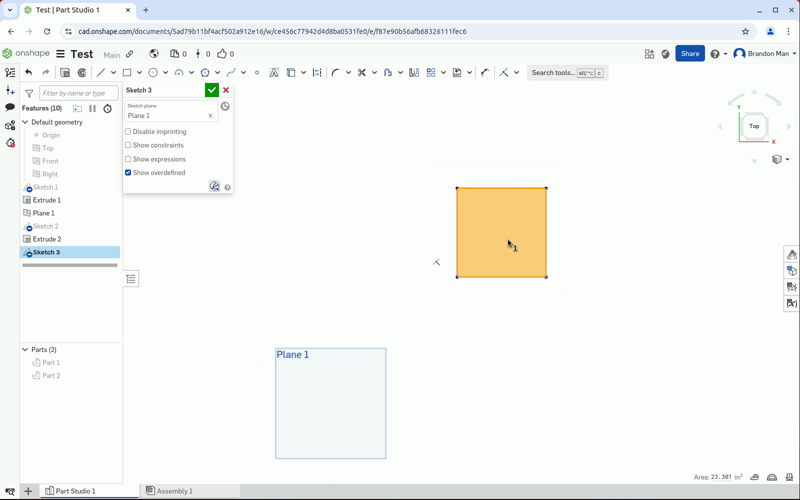
scroll(-6)
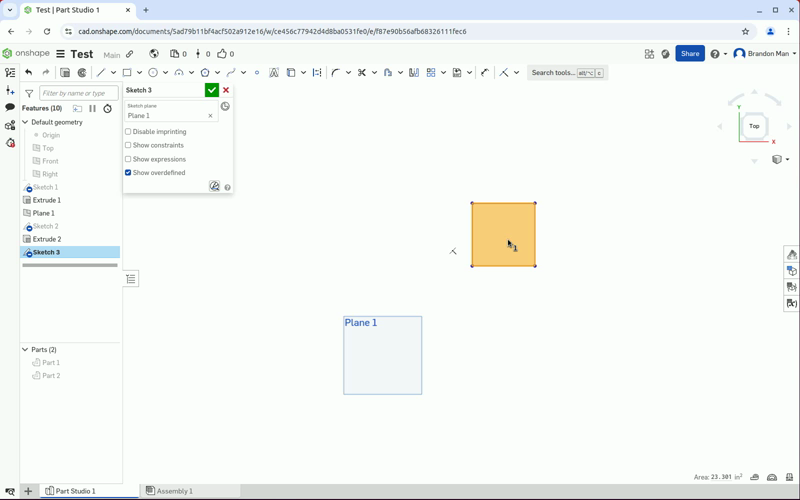
scroll(-6)
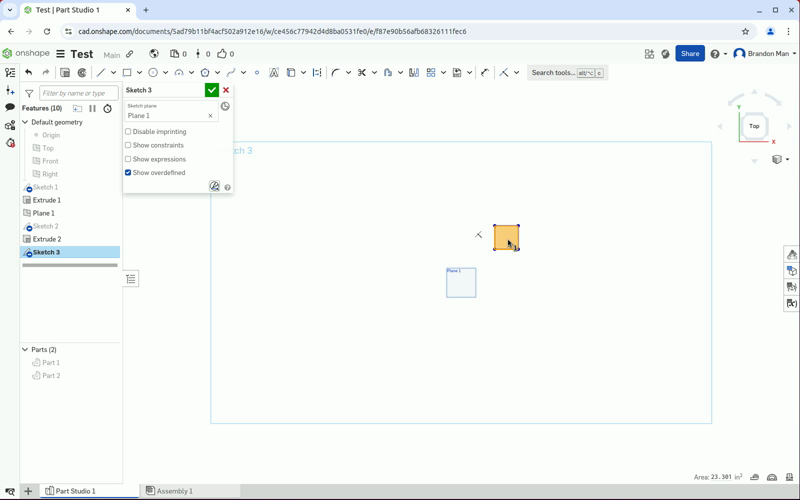
mouse_move(73, 352)
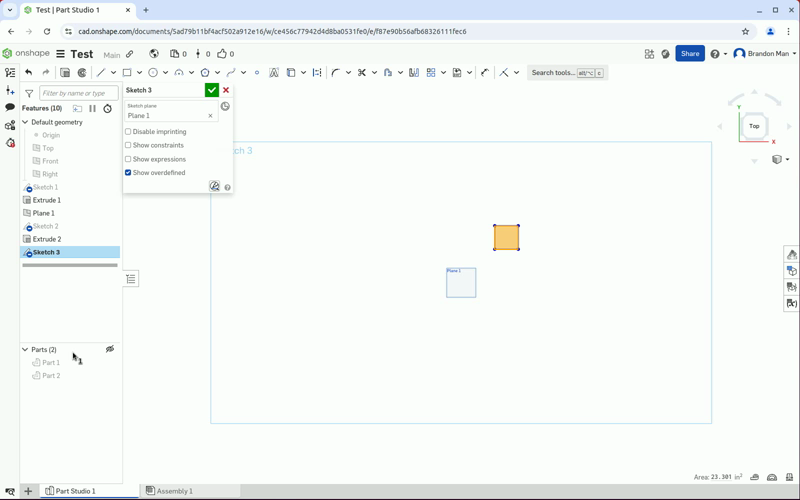
key(shift+y)
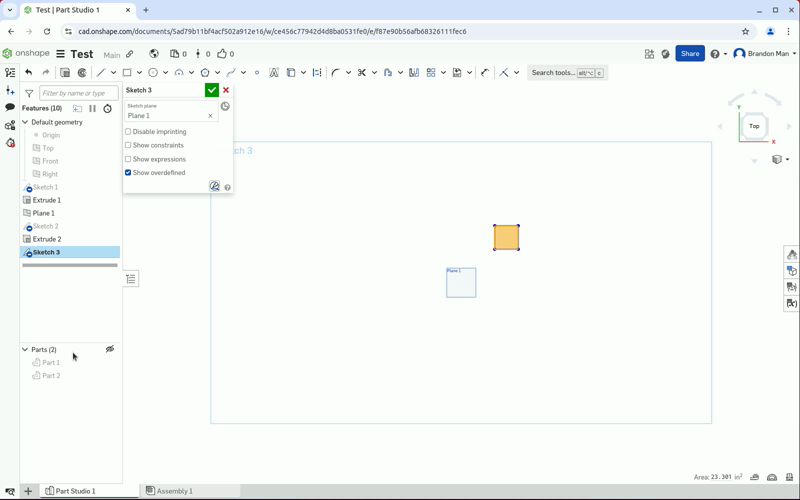
key(shift+e)
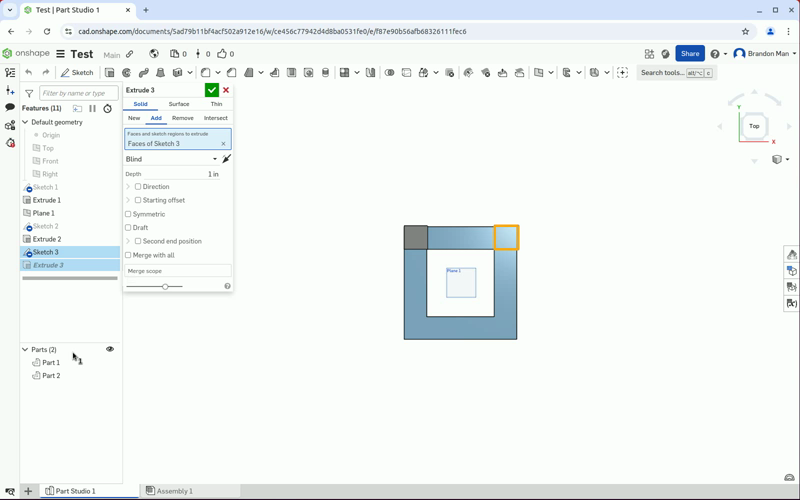
mouse_move(143, 106)
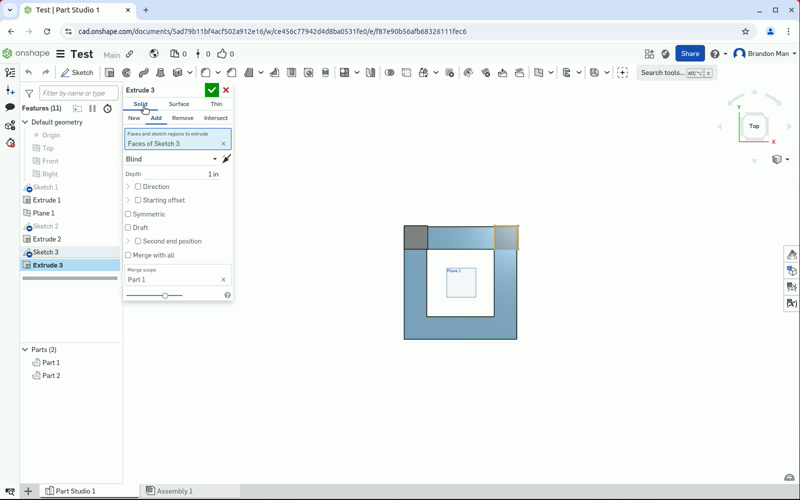
click(143, 106)
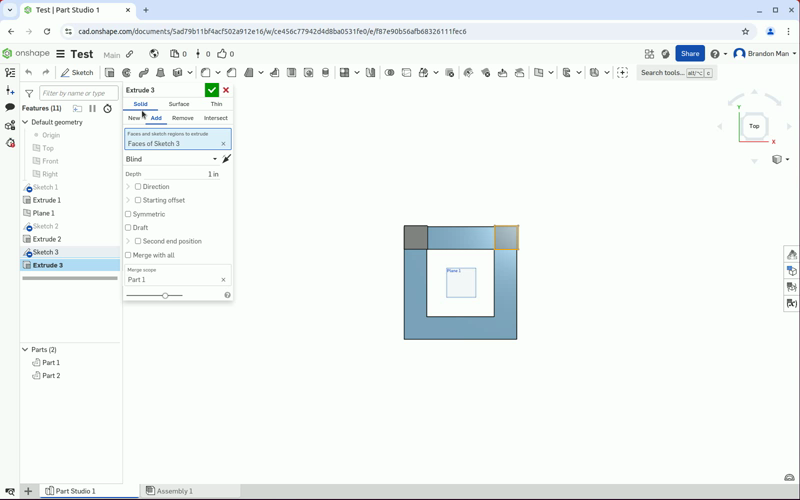
mouse_move(137, 120)
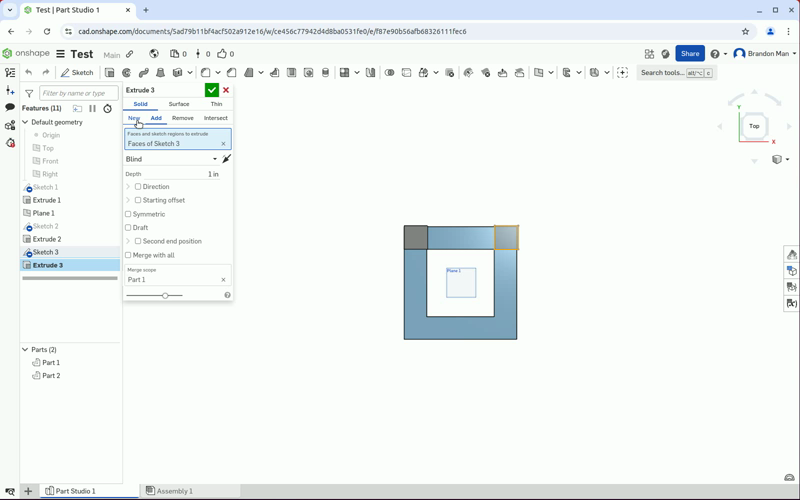
click(137, 120)
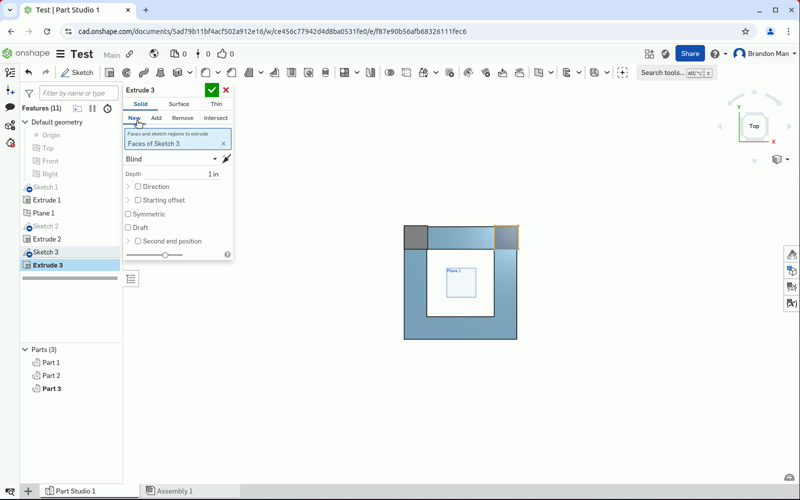
key(tab, 4)
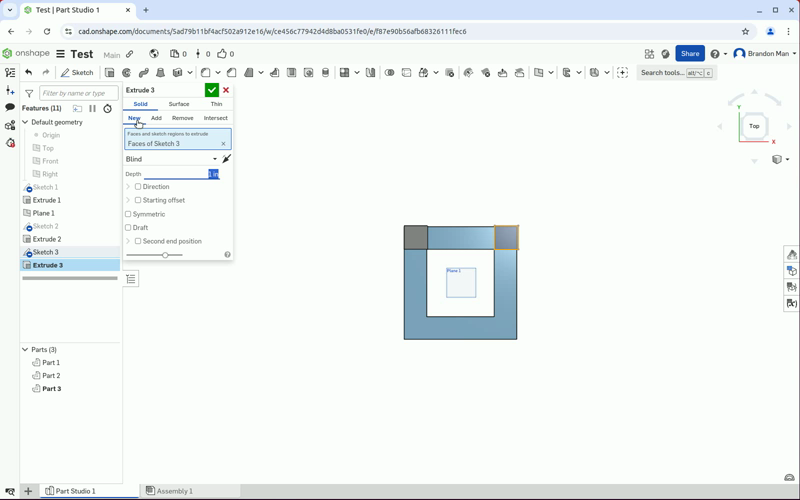
text(13.961)
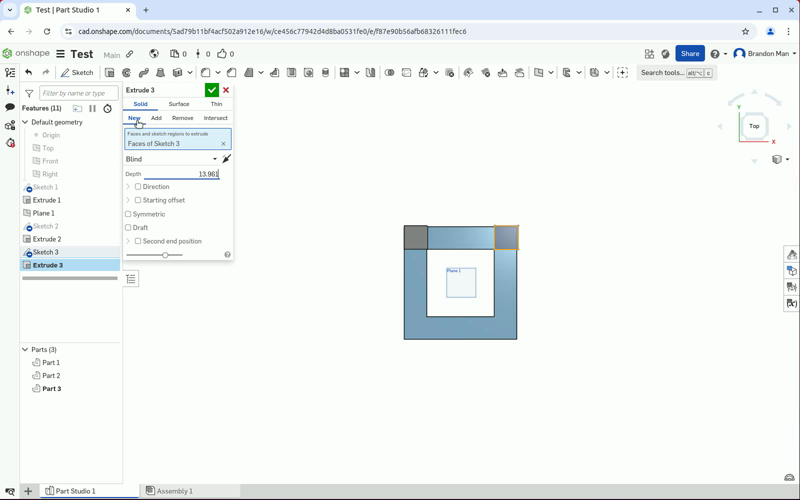
key(enter)
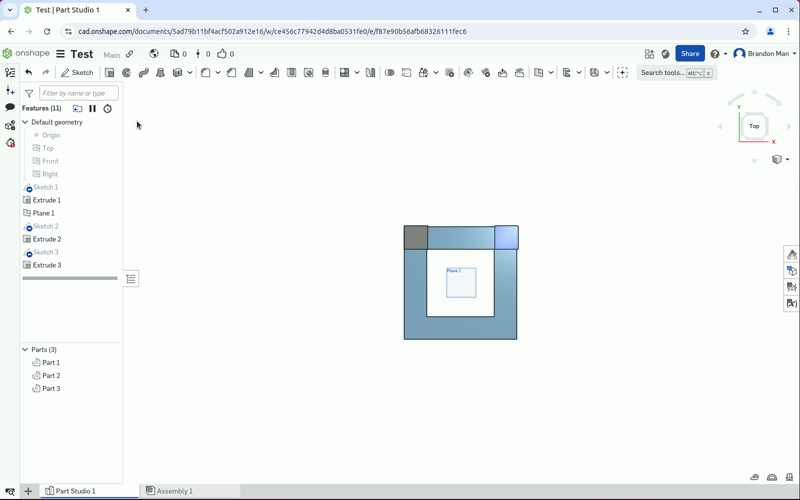
key(shift+h)
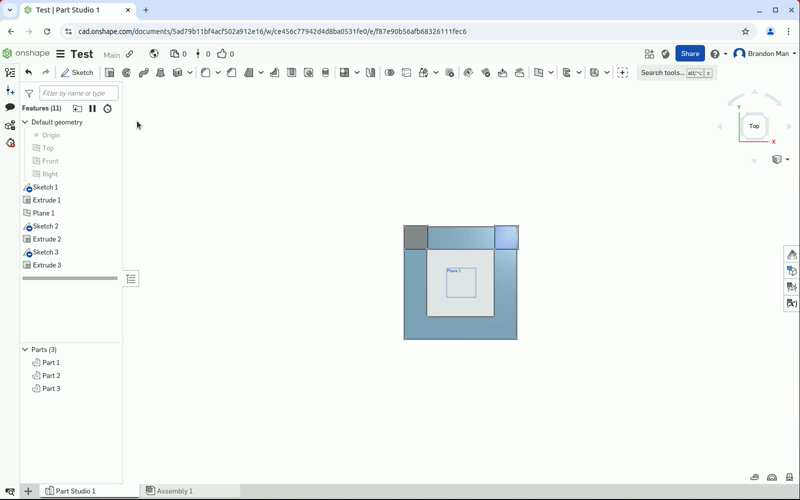
key(shift+h)
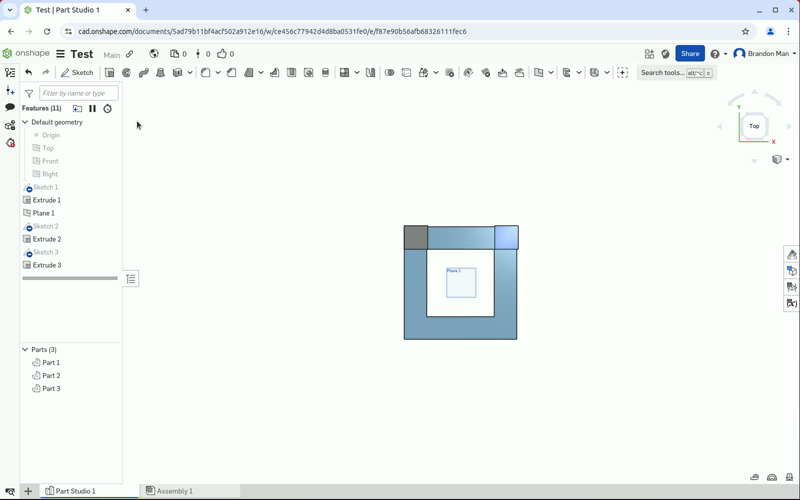
mouse_move(73, 189)
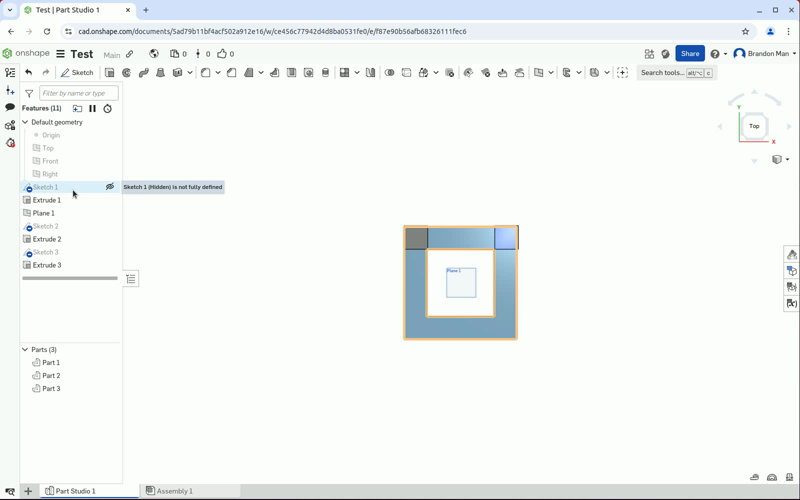
click(73, 189)
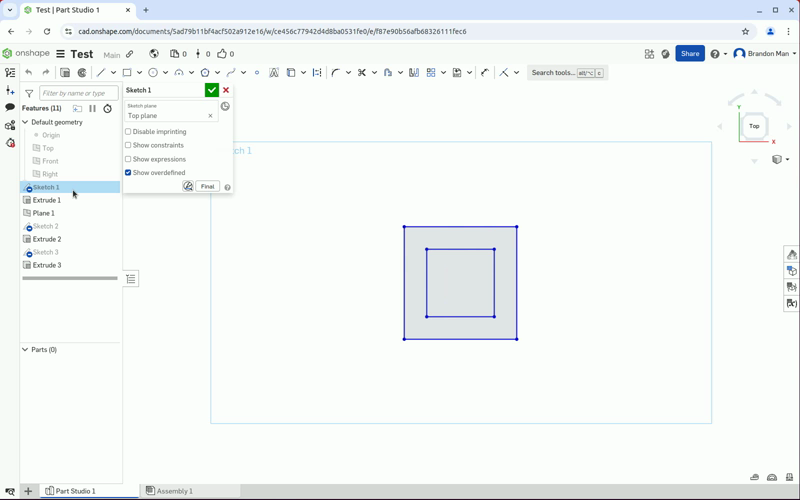
mouse_move(229, 92)
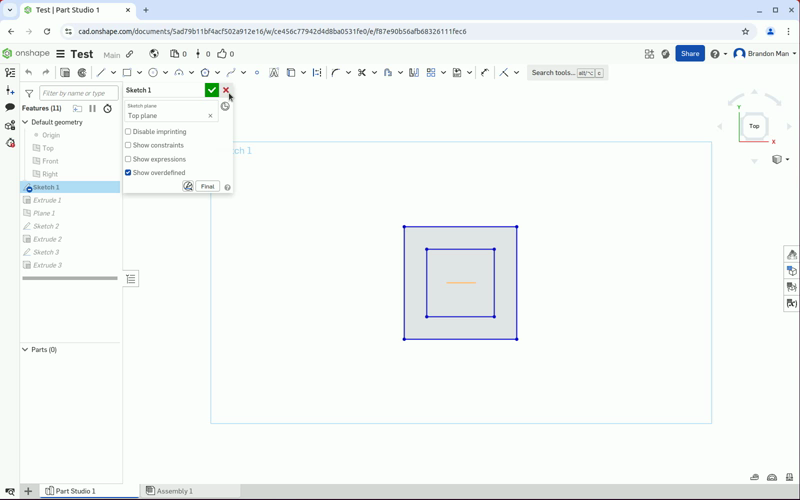
click(229, 92)
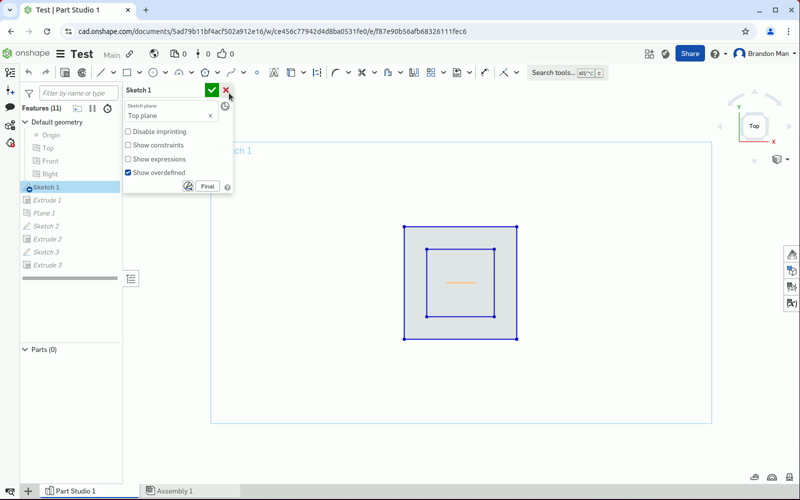
key(shift+s)
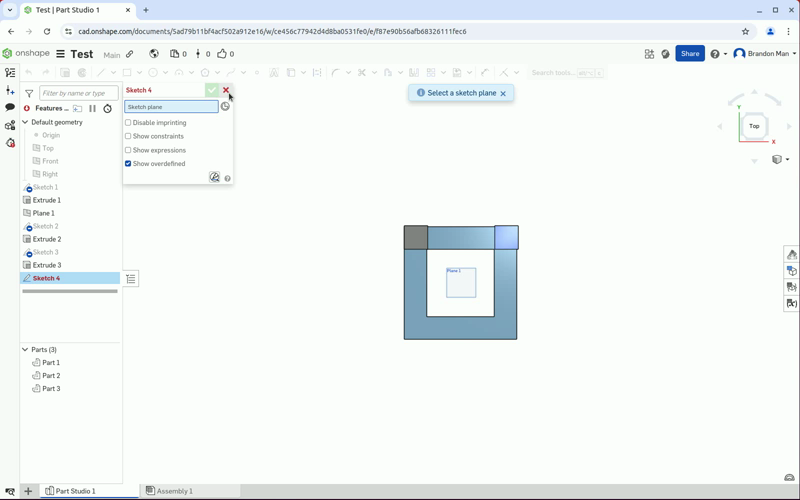
mouse_move(73, 215)
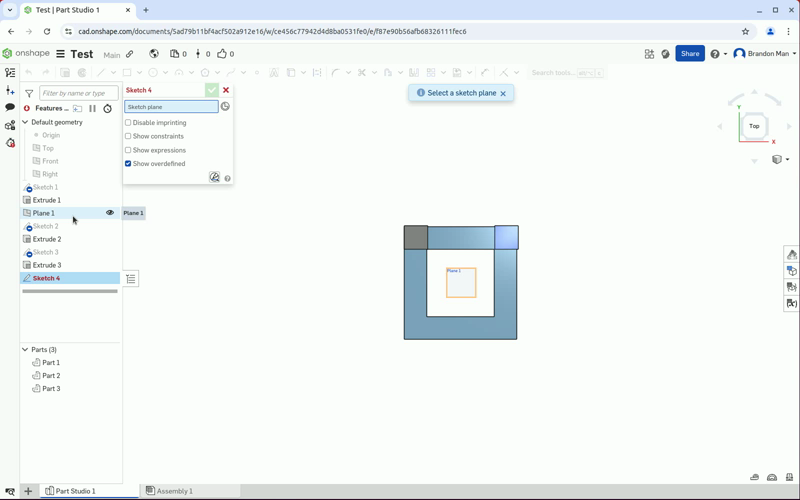
click(73, 215)
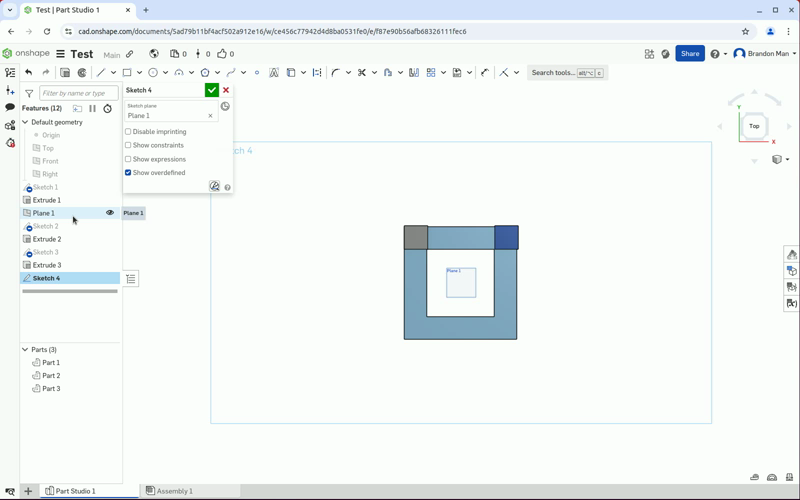
mouse_move(73, 352)
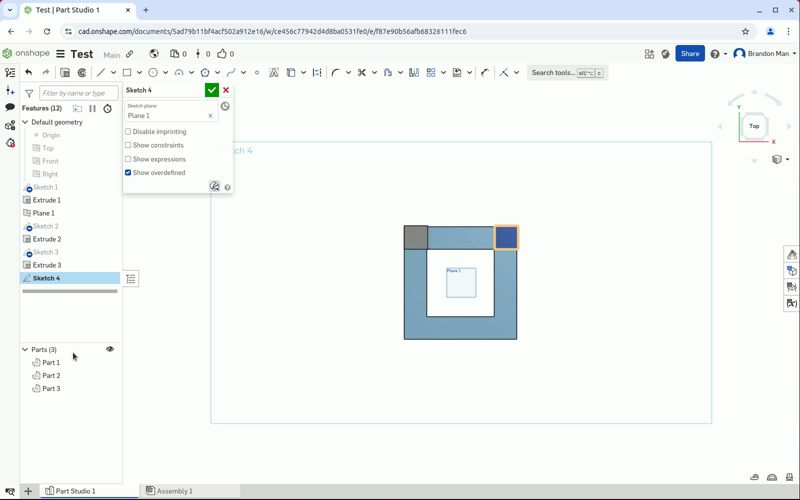
key(y)
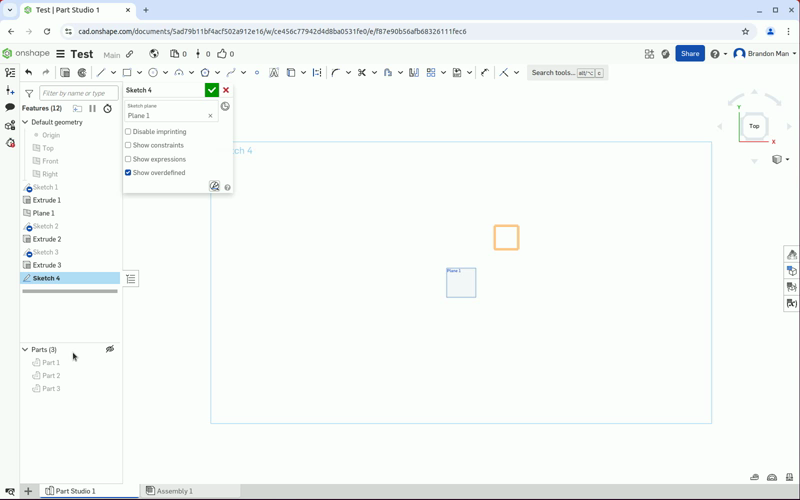
key(l)
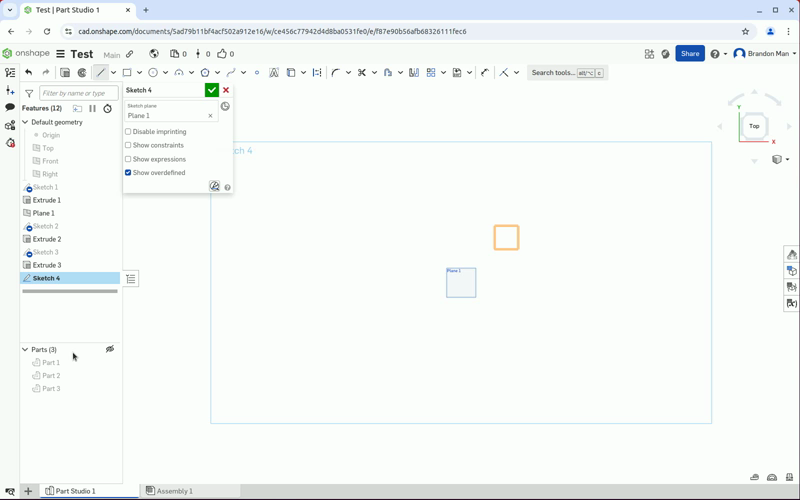
key_down(shift)
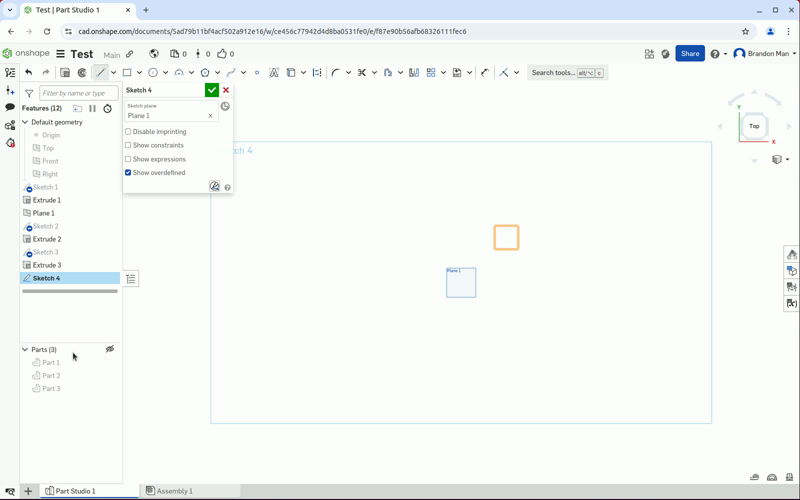
mouse_move(494, 339)
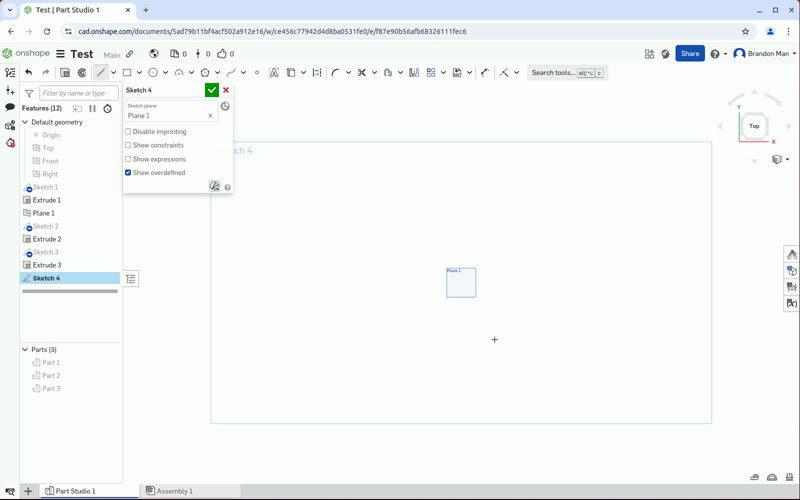
click(494, 339)
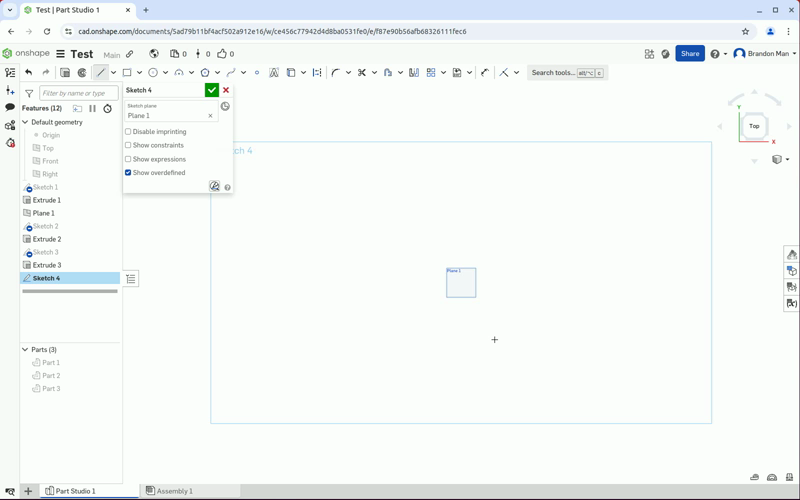
key_up(shift)
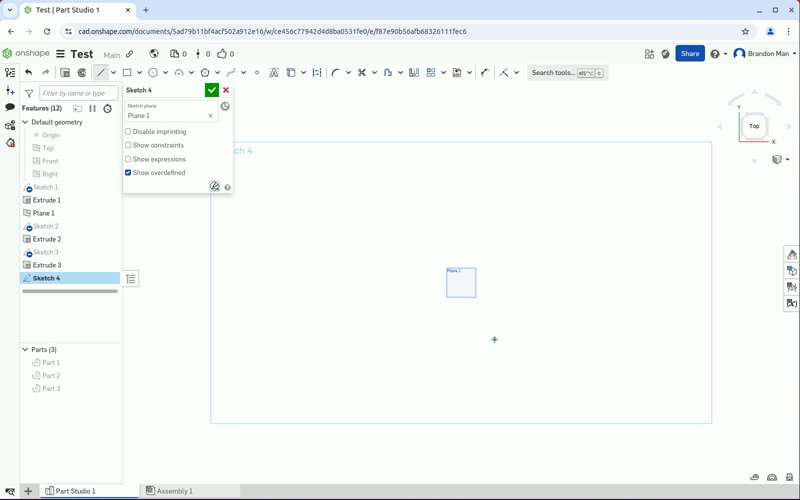
key_down(shift)
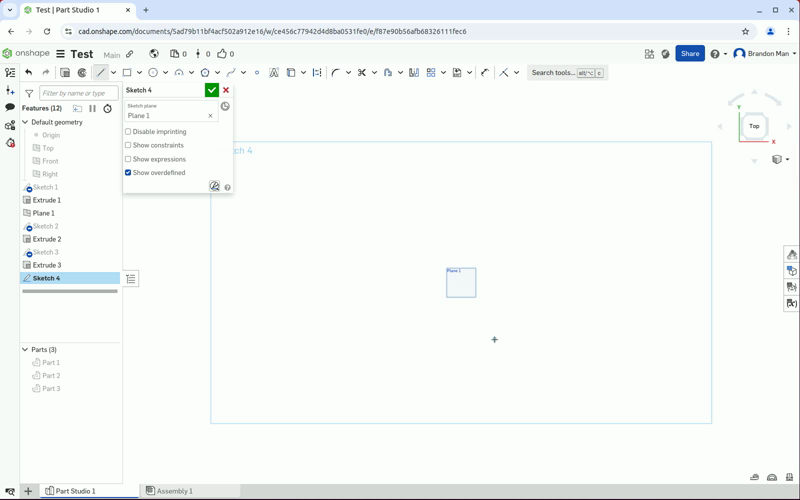
mouse_move(524, 339)
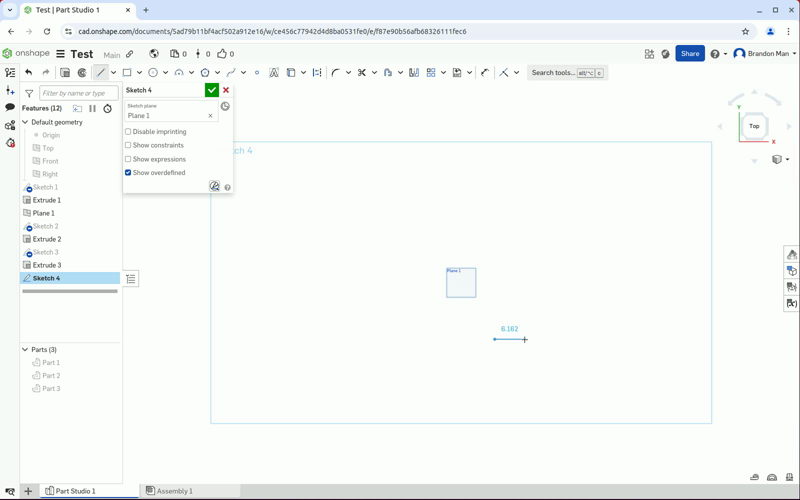
mouse_move(518, 339)
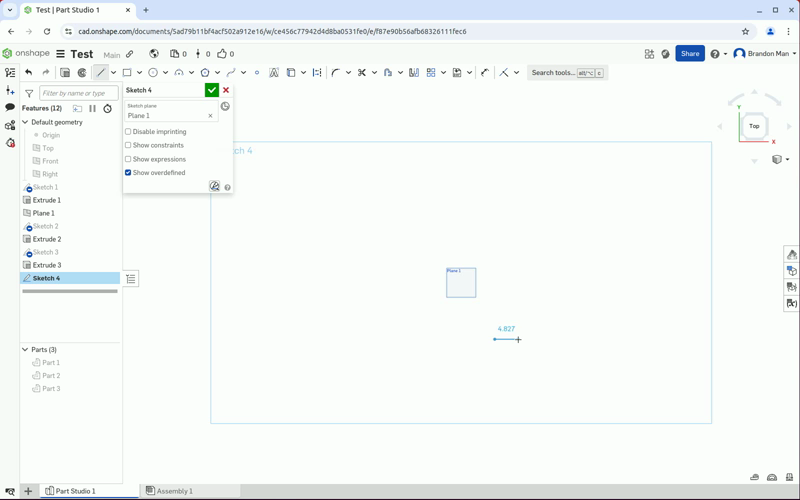
click(518, 339)
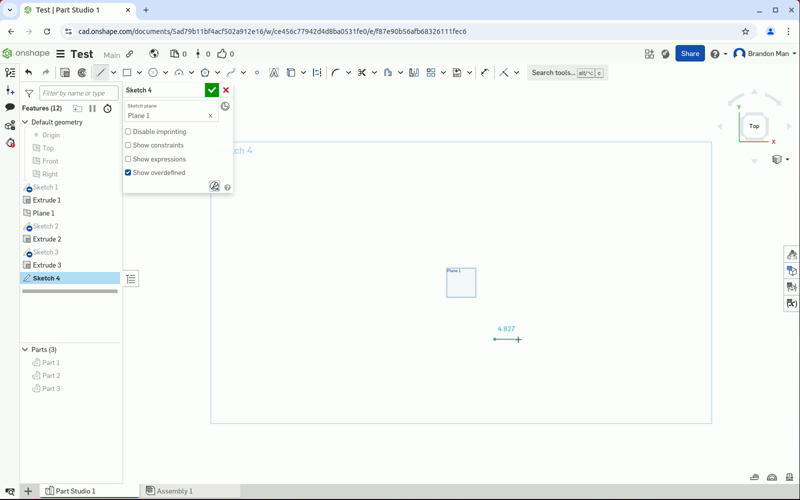
key_up(shift)
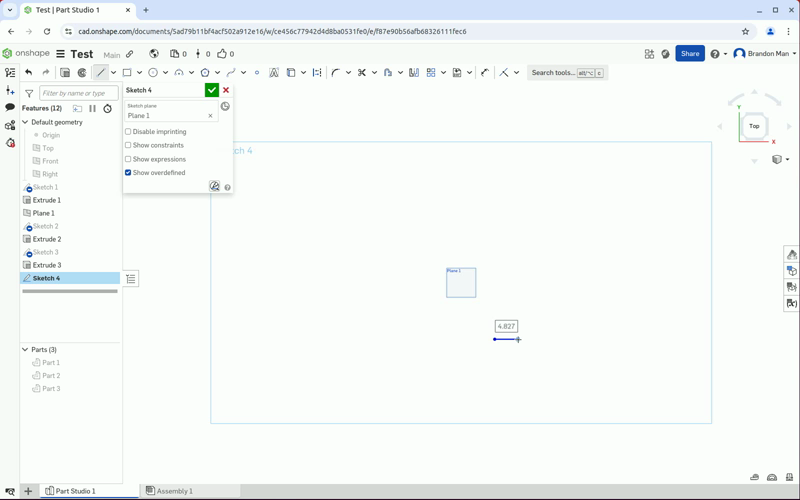
key_down(shift)
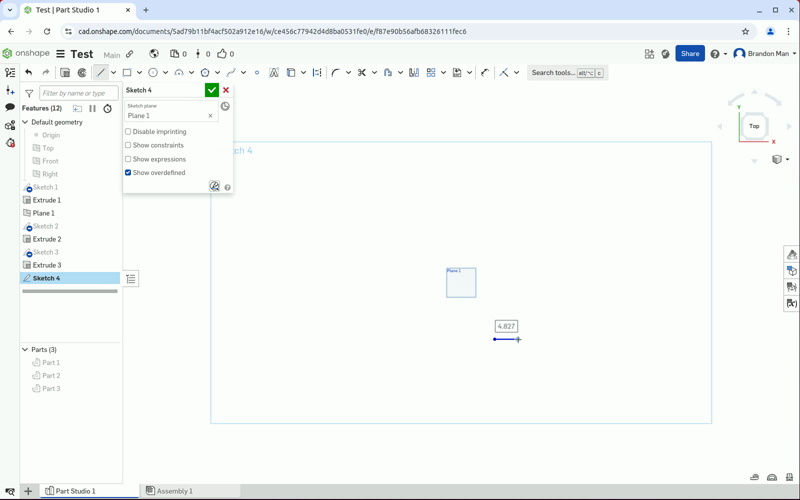
mouse_move(548, 339)
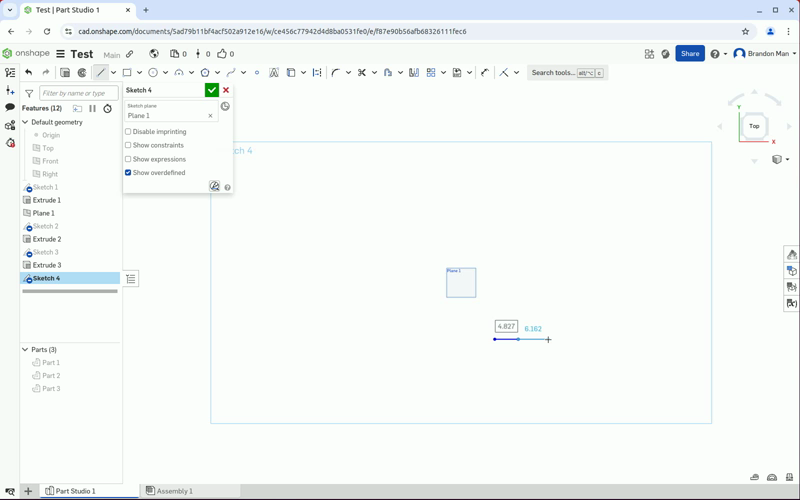
mouse_move(518, 315)
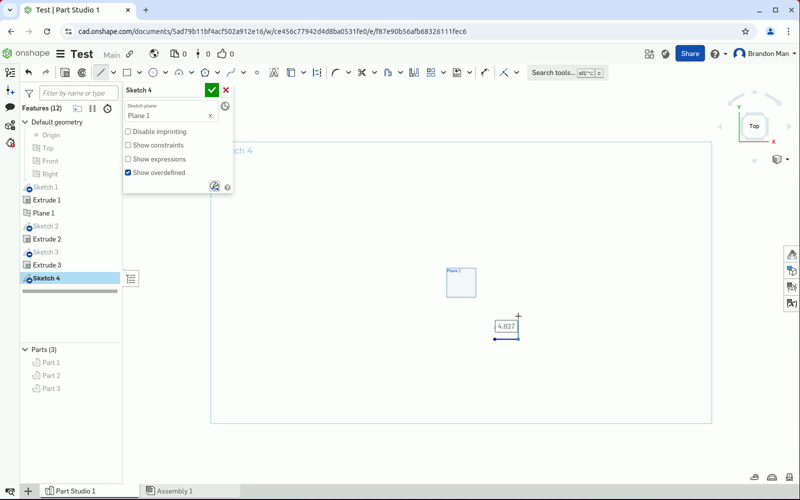
click(518, 315)
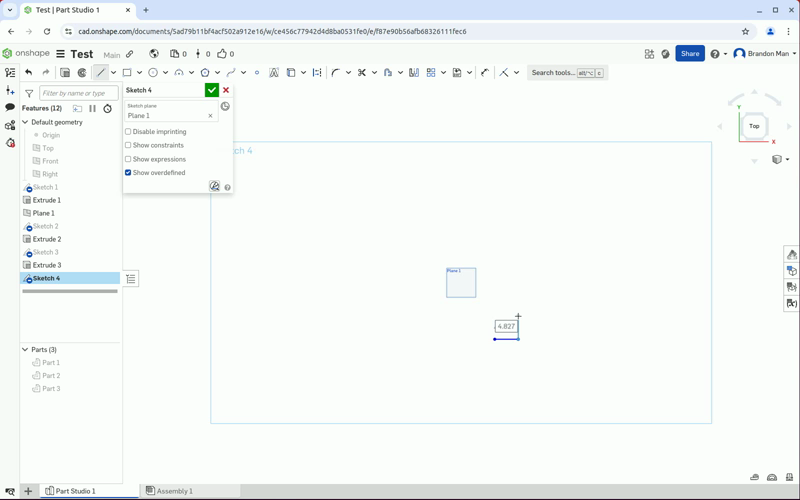
key_up(shift)
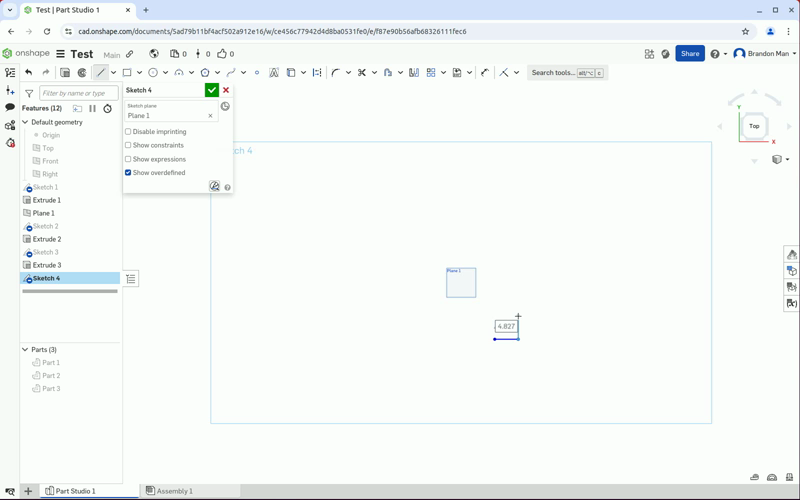
key_down(shift)
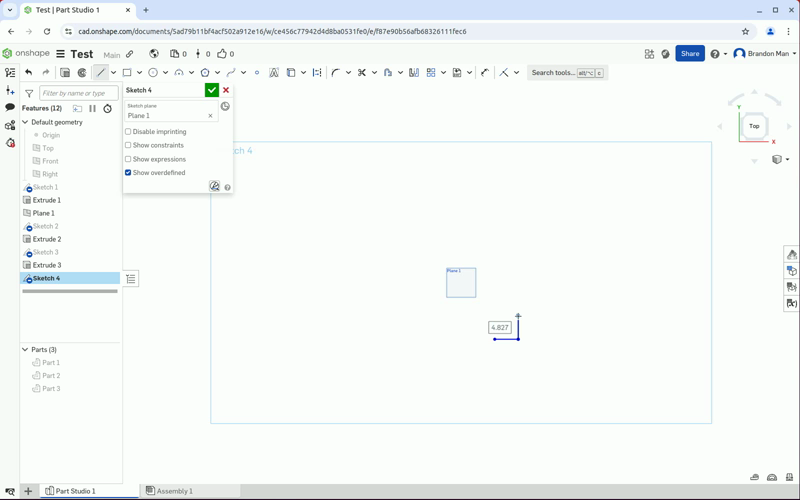
mouse_move(548, 315)
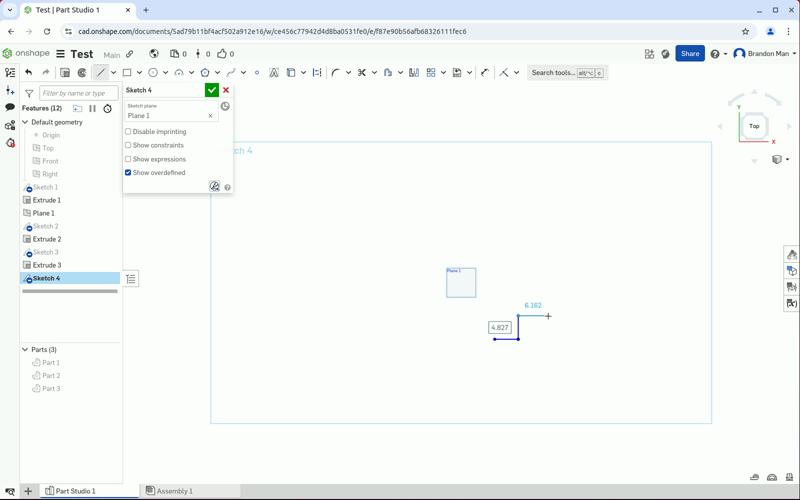
mouse_move(494, 315)
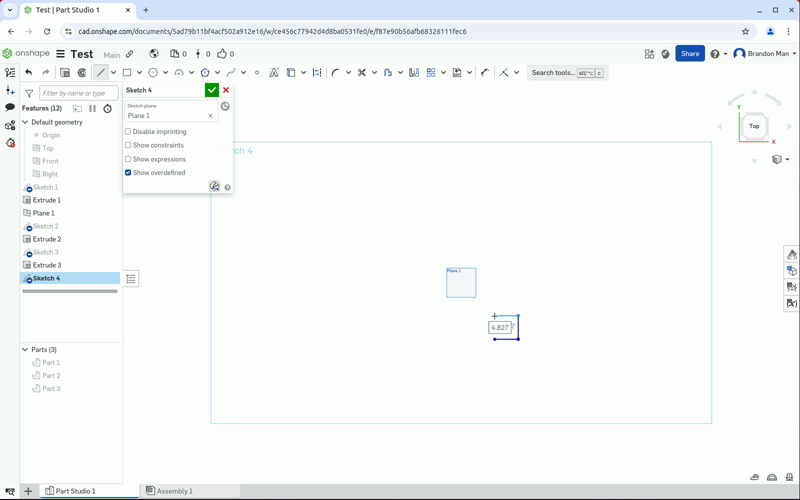
click(494, 315)
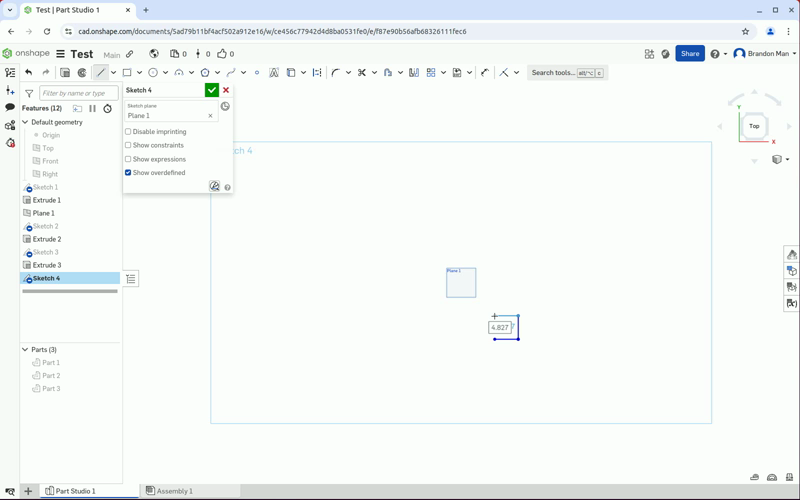
key_up(shift)
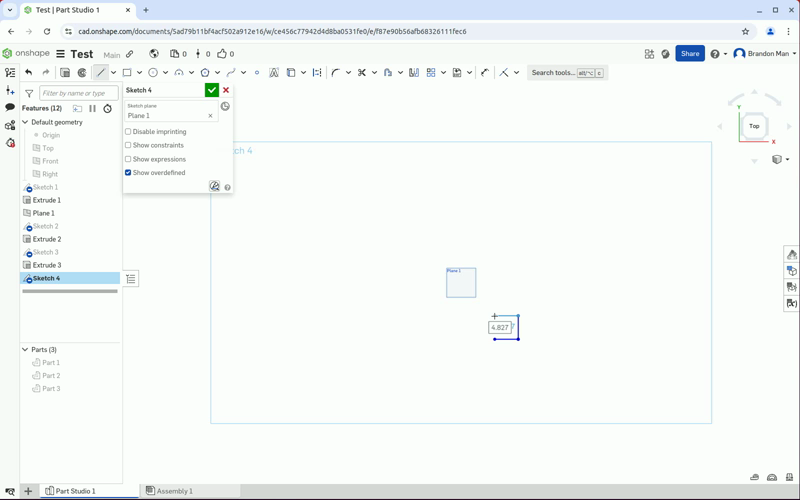
mouse_move(524, 315)
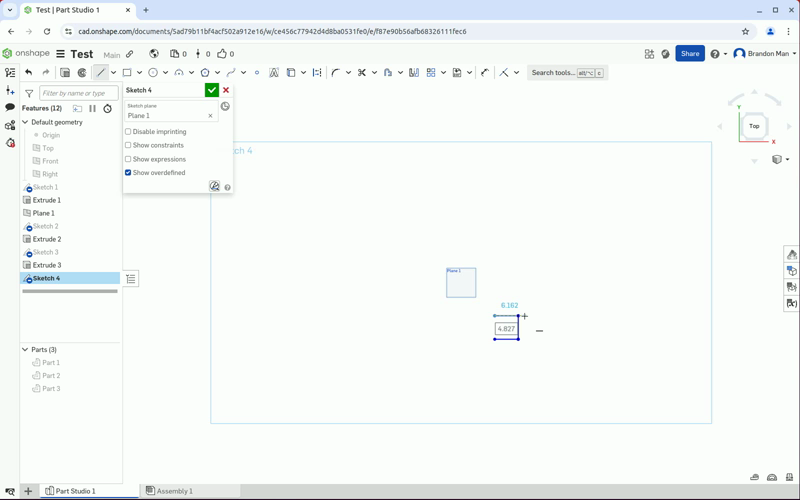
key_down(shift)
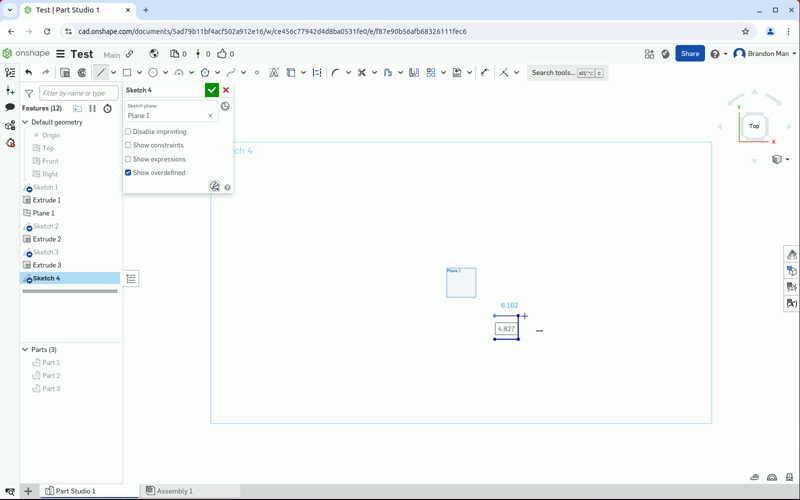
mouse_move(494, 339)
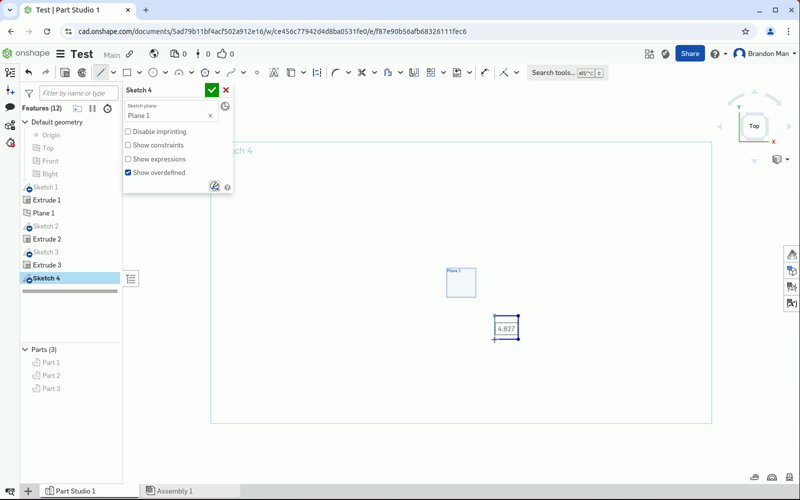
key_up(shift)
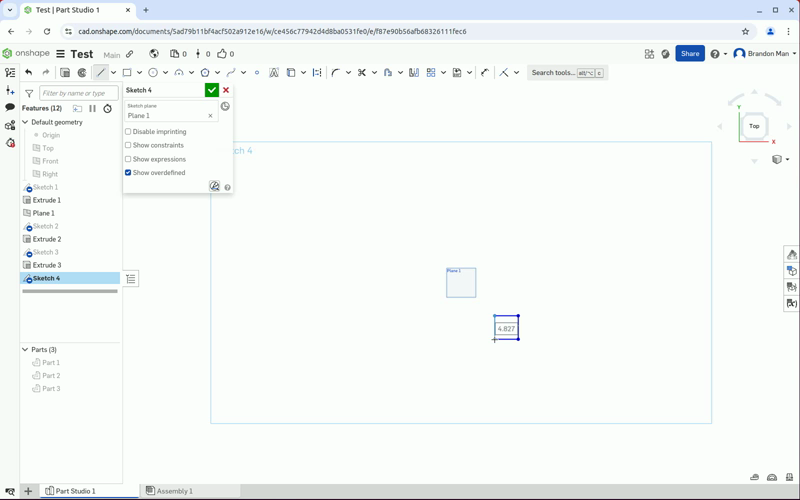
click(494, 339)
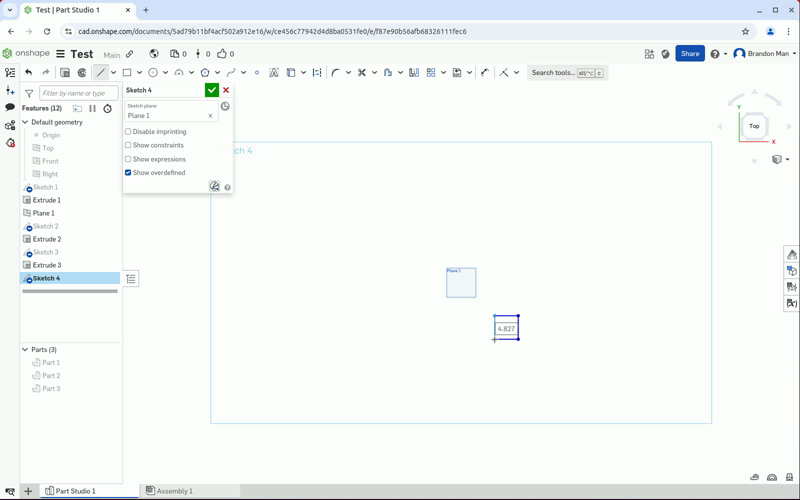
key(esc)
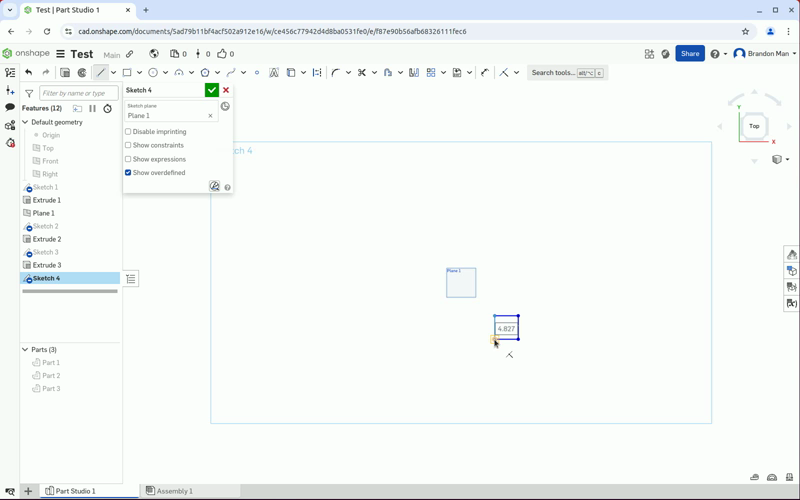
mouse_move(513, 324)
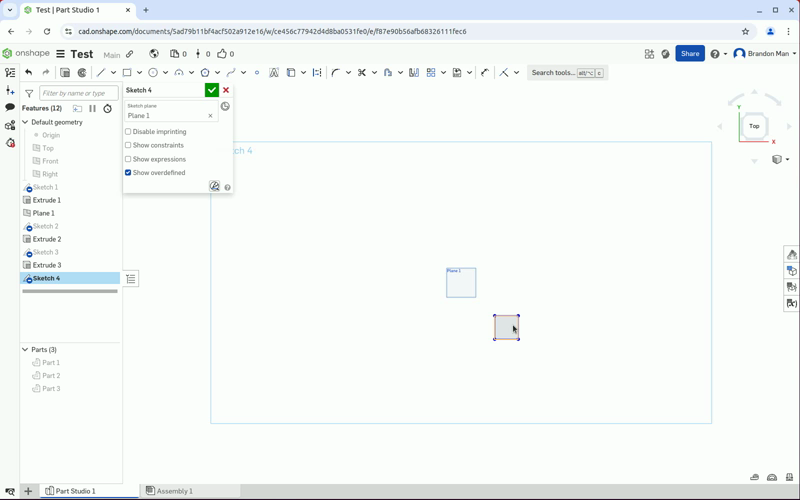
scroll(6)
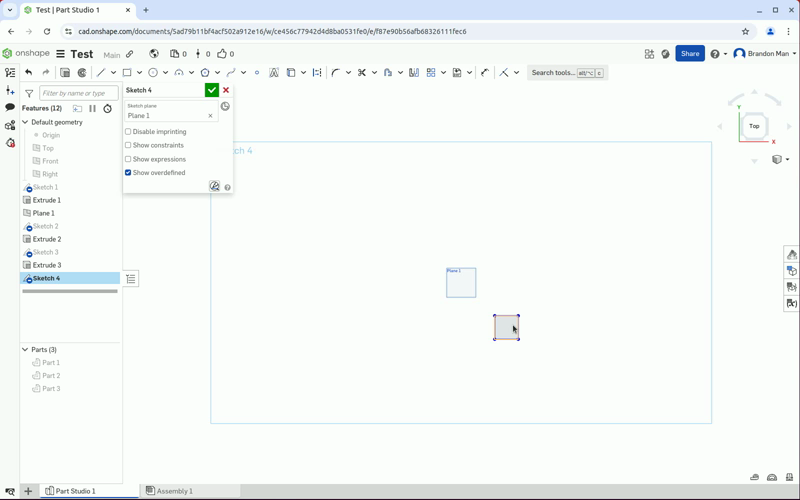
scroll(6)
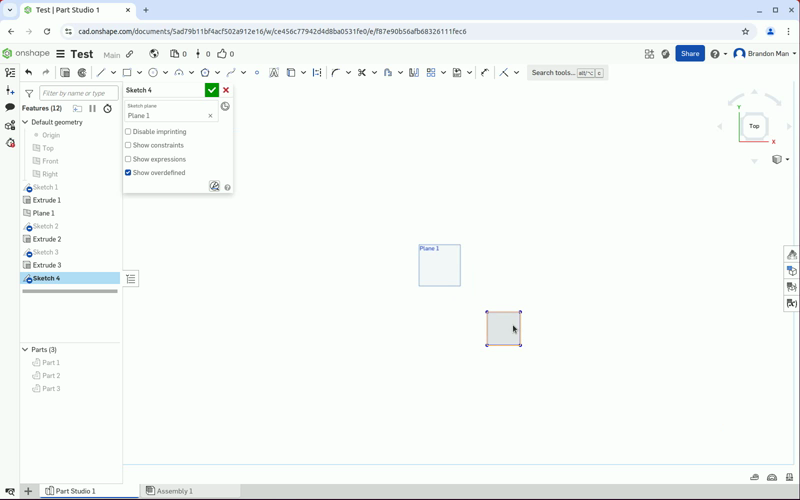
scroll(6)
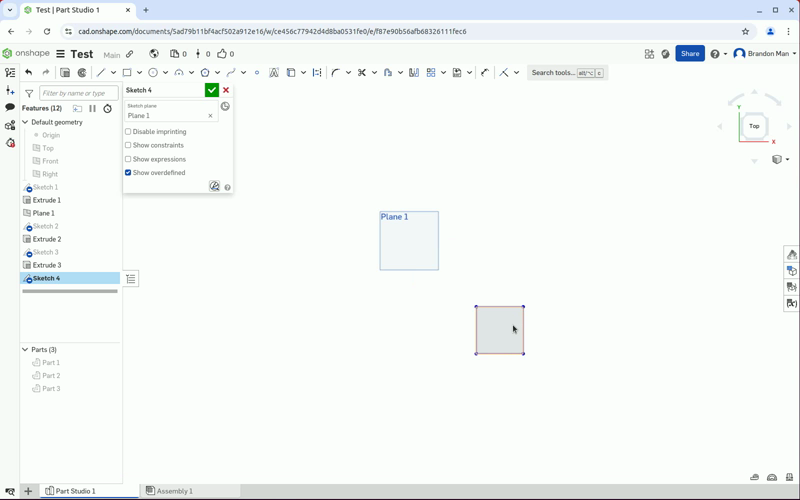
scroll(6)
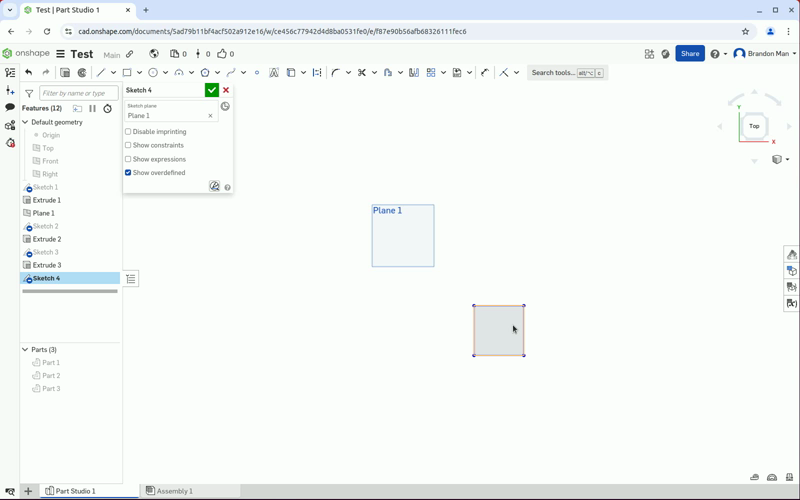
scroll(6)
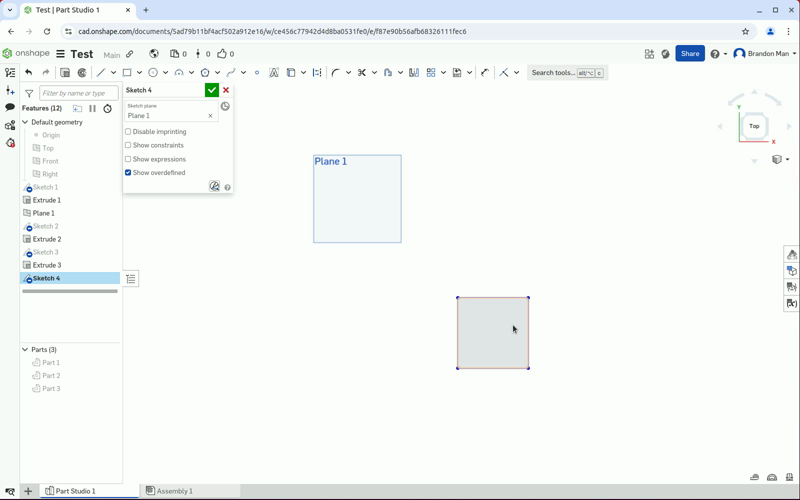
scroll(6)
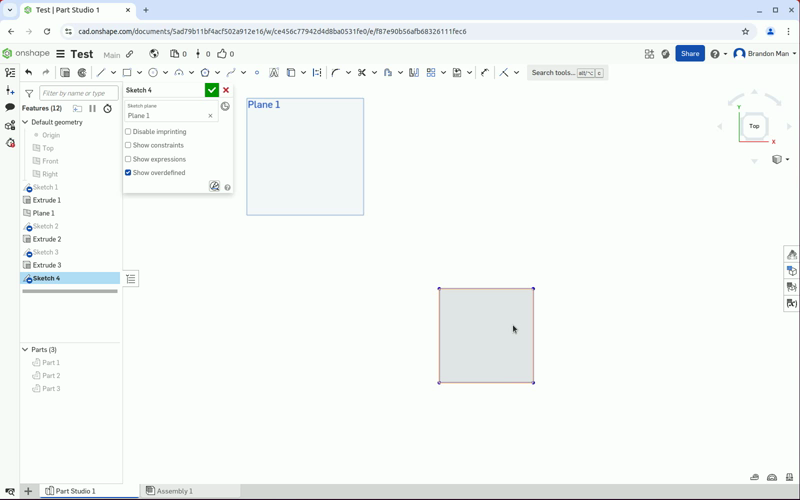
scroll(6)
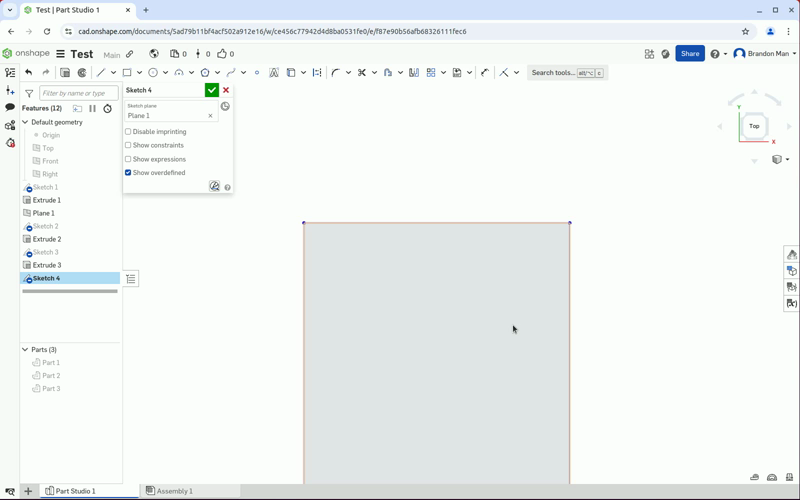
click(513, 324)
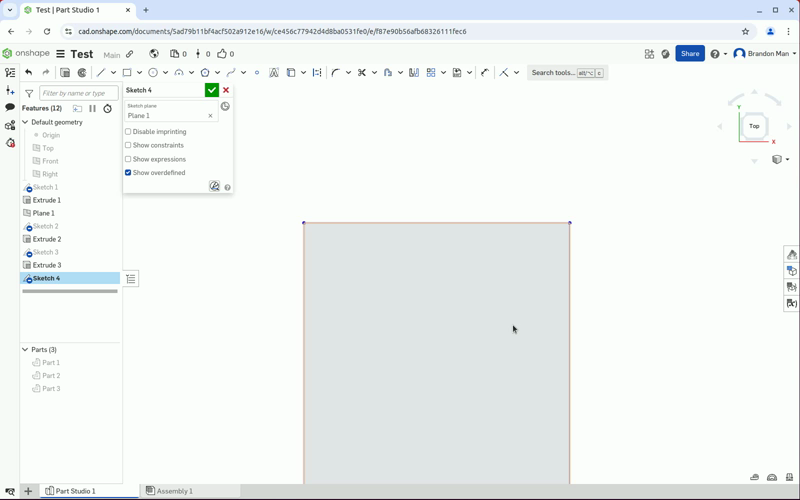
scroll(-6)
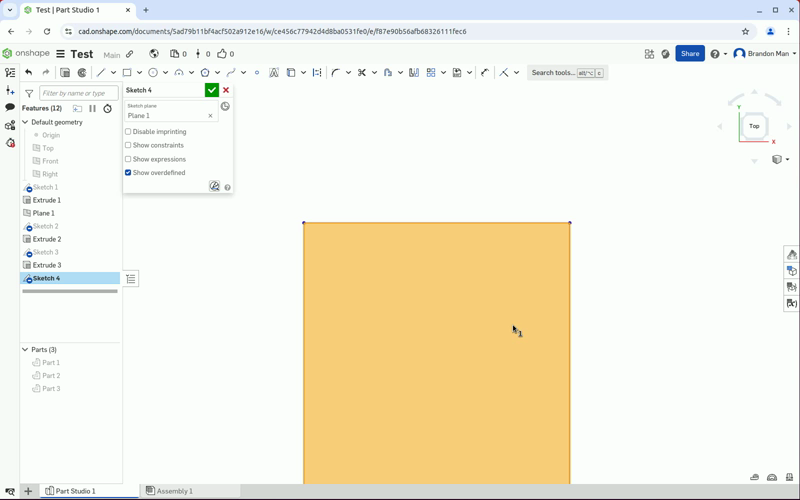
scroll(-6)
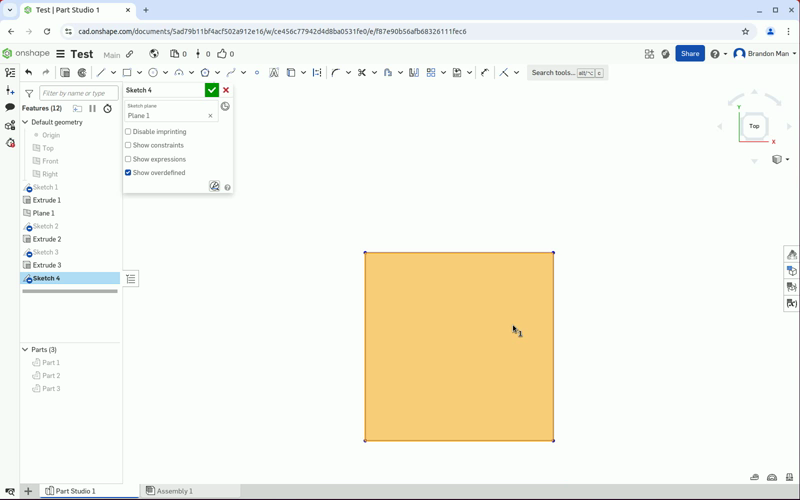
scroll(-6)
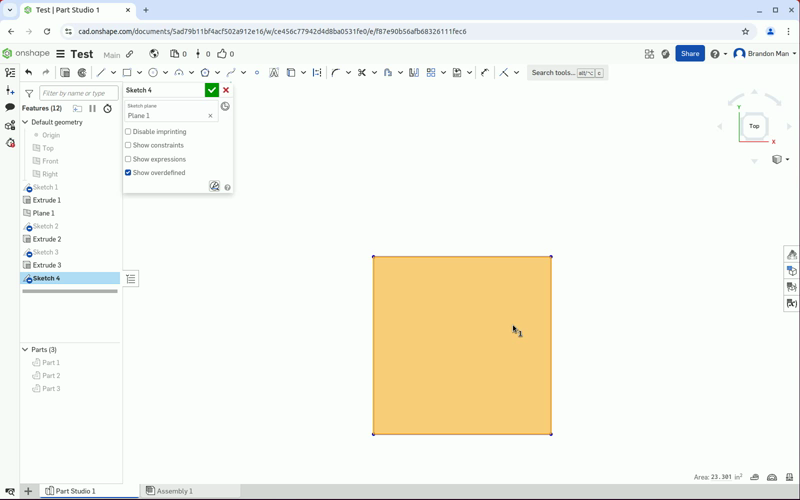
scroll(-6)
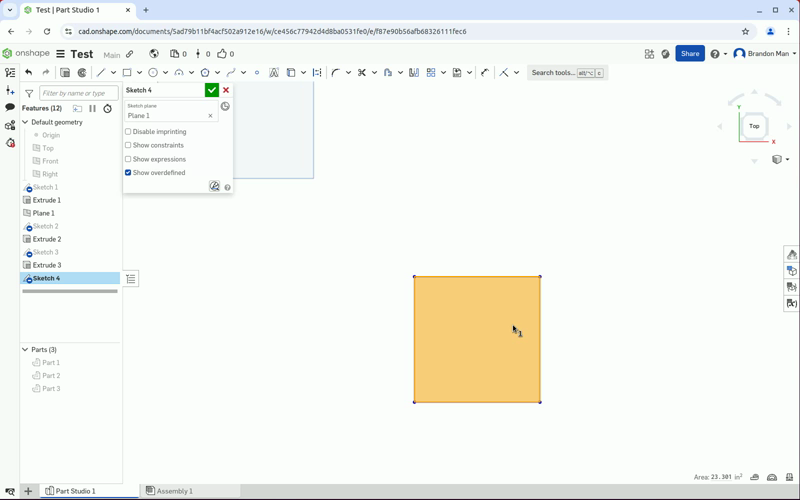
scroll(-6)
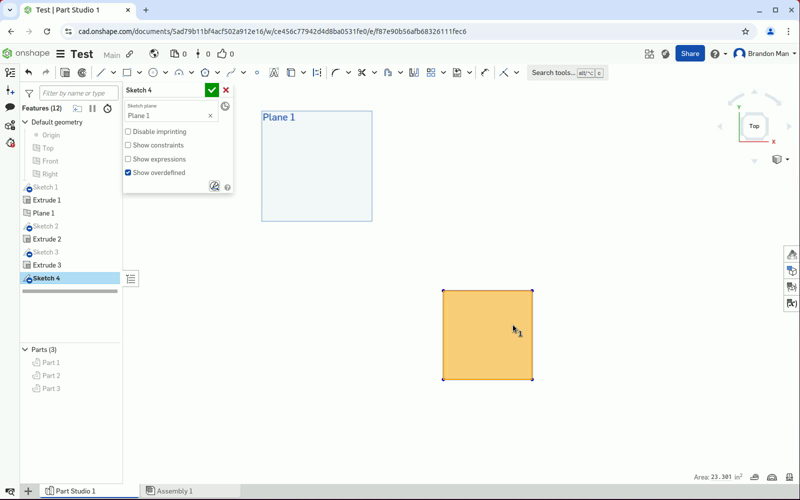
scroll(-6)
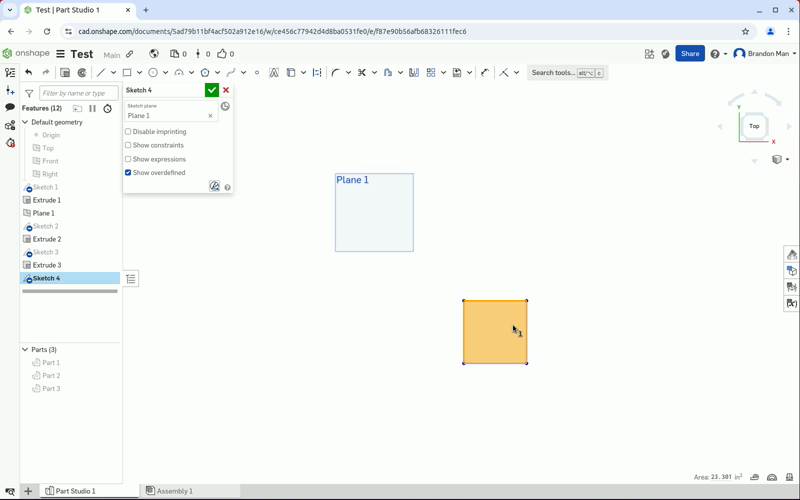
scroll(-6)
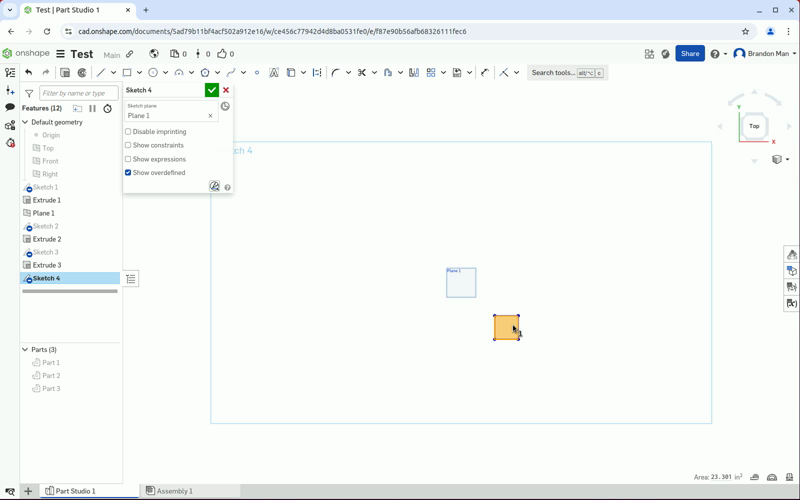
mouse_move(73, 352)
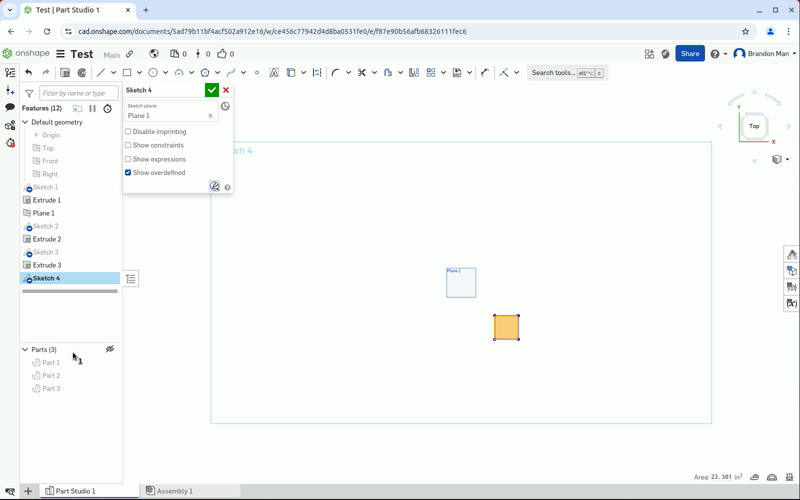
key(shift+y)
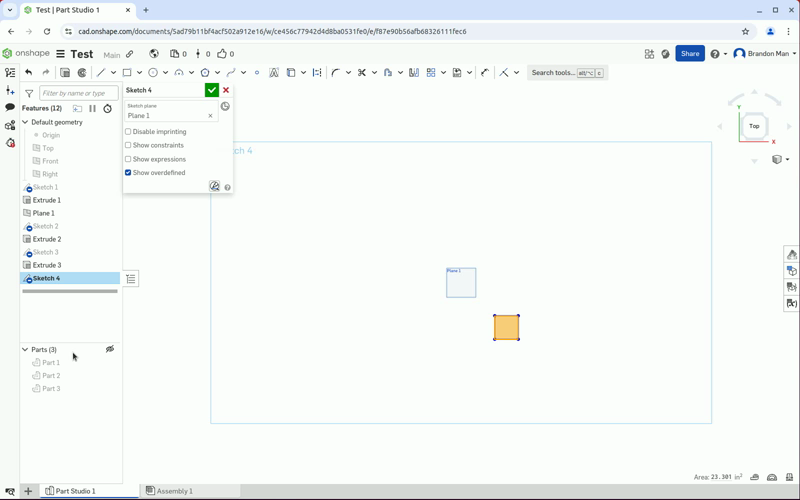
key(shift+e)
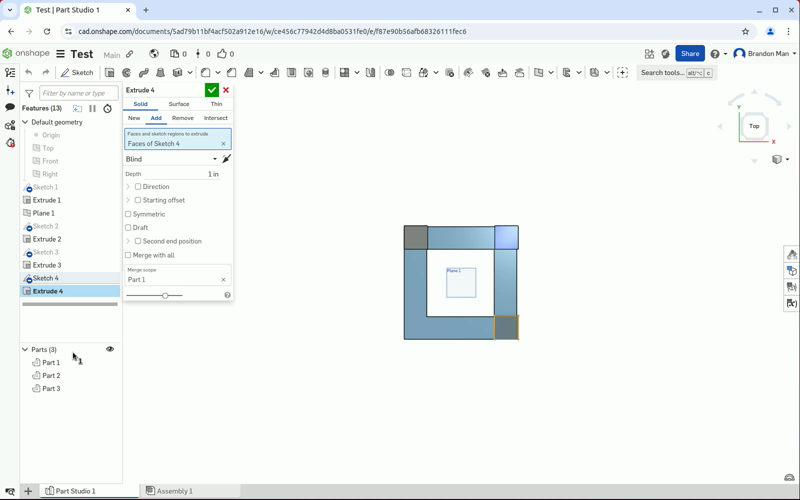
mouse_move(143, 106)
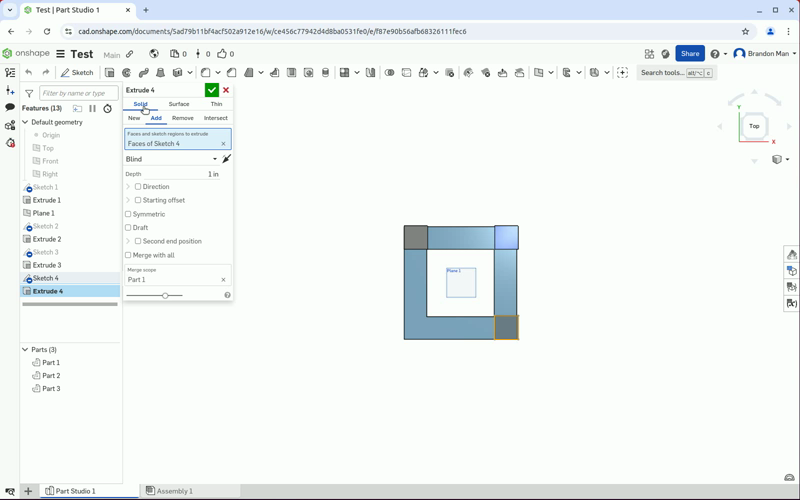
click(143, 106)
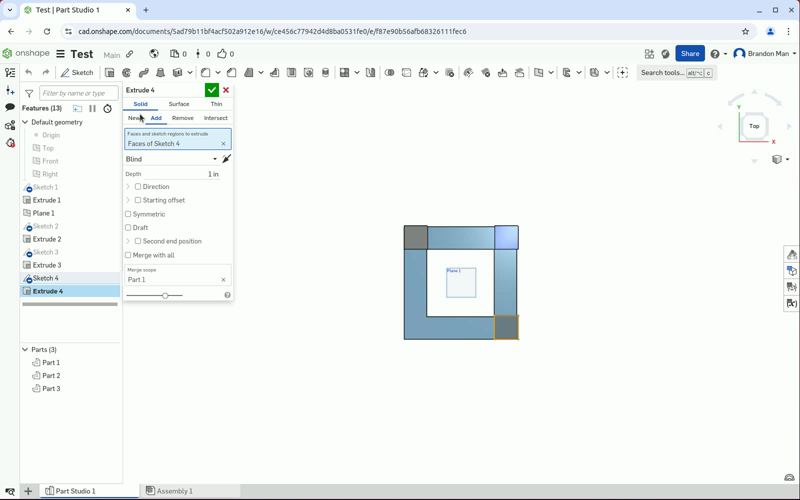
mouse_move(137, 120)
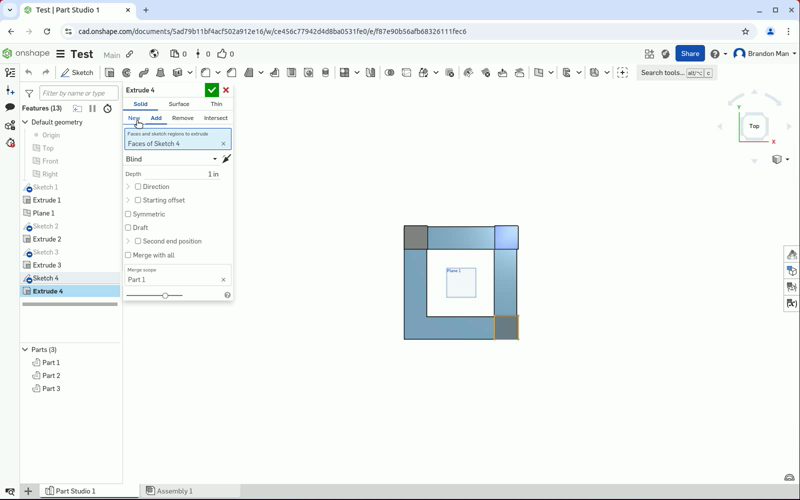
click(137, 120)
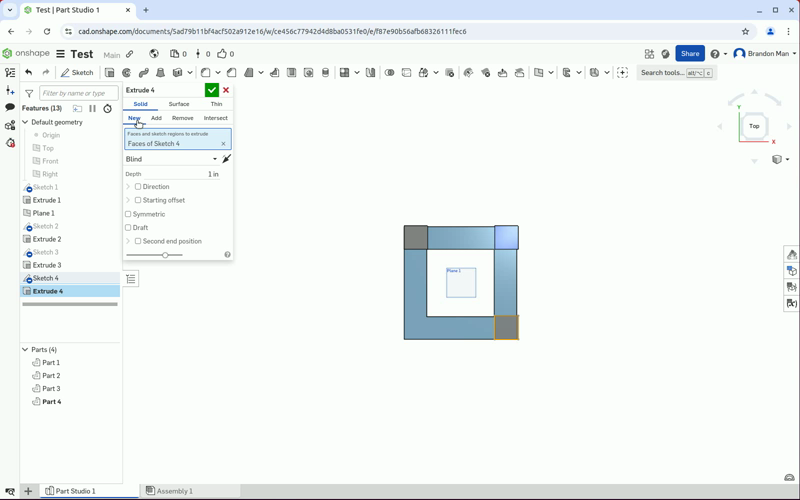
key(tab, 4)
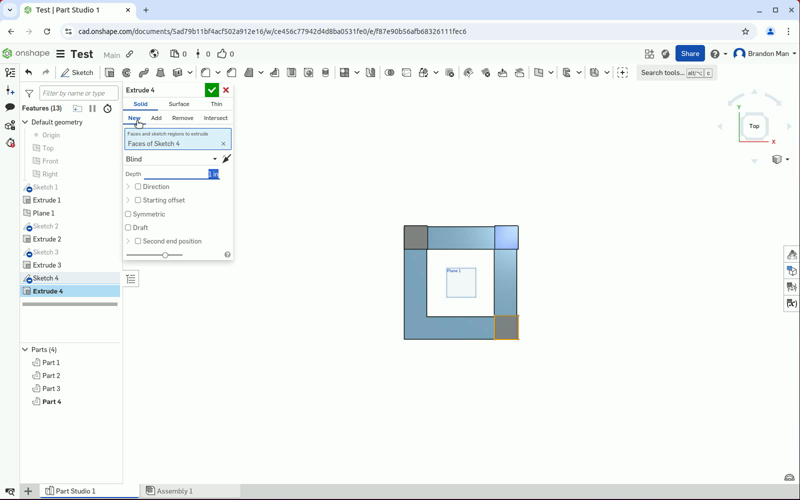
text(13.961)
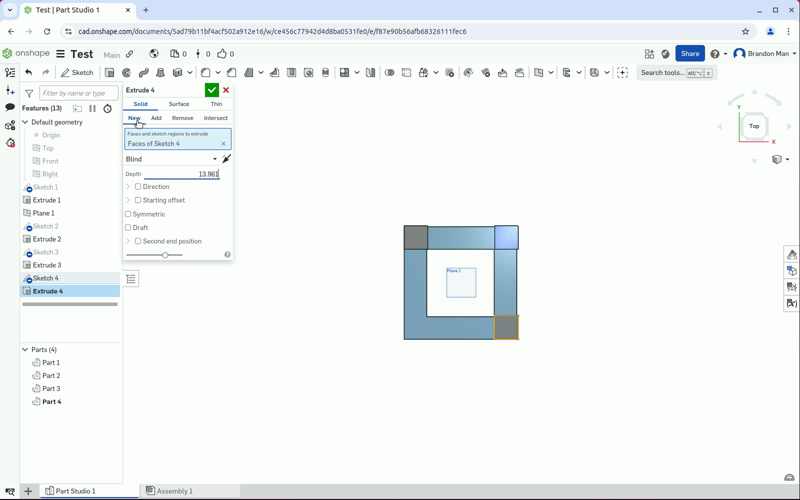
key(enter)
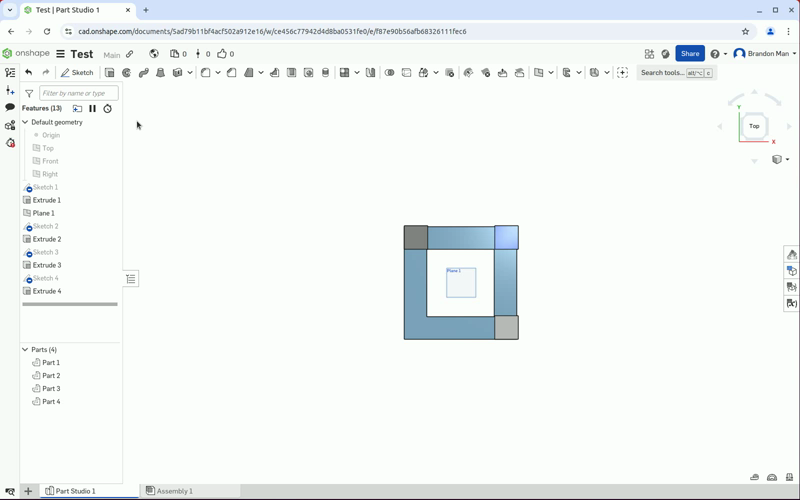
key(shift+h)
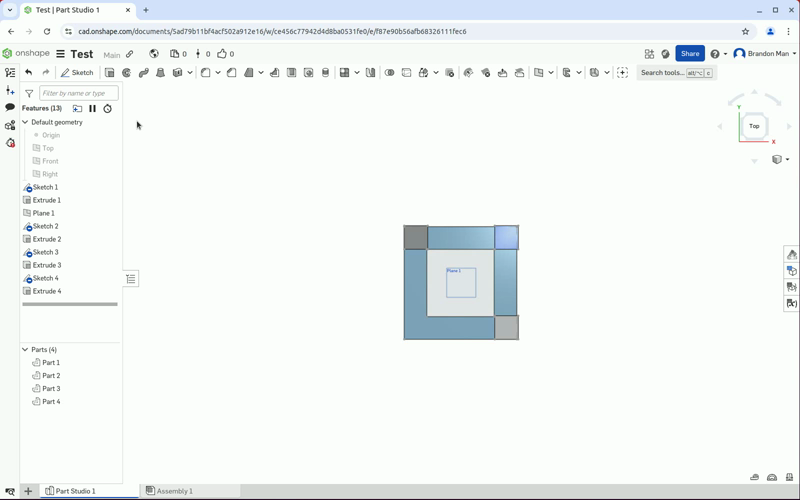
key(shift+h)
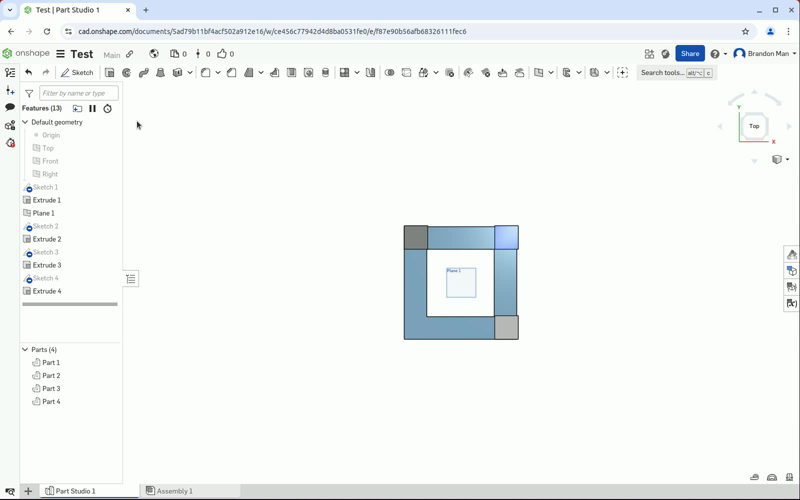
mouse_move(73, 189)
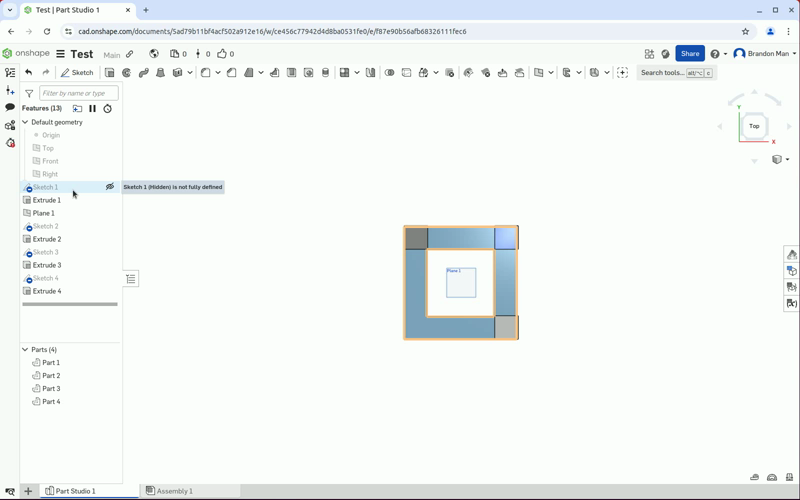
click(73, 189)
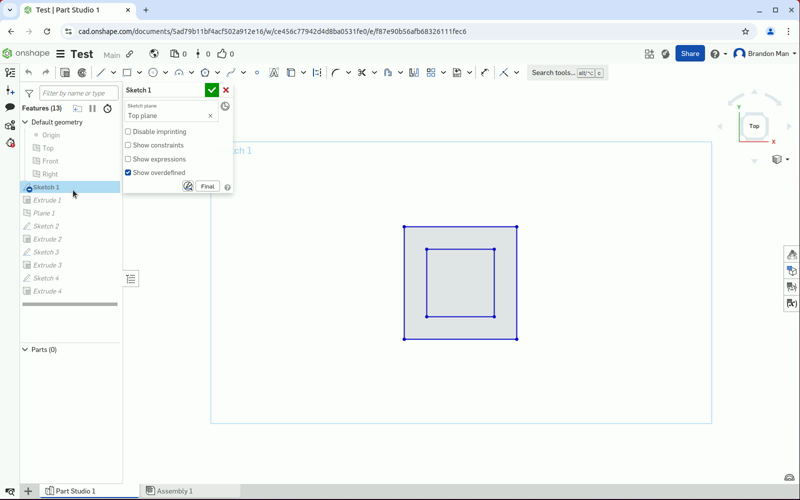
mouse_move(229, 92)
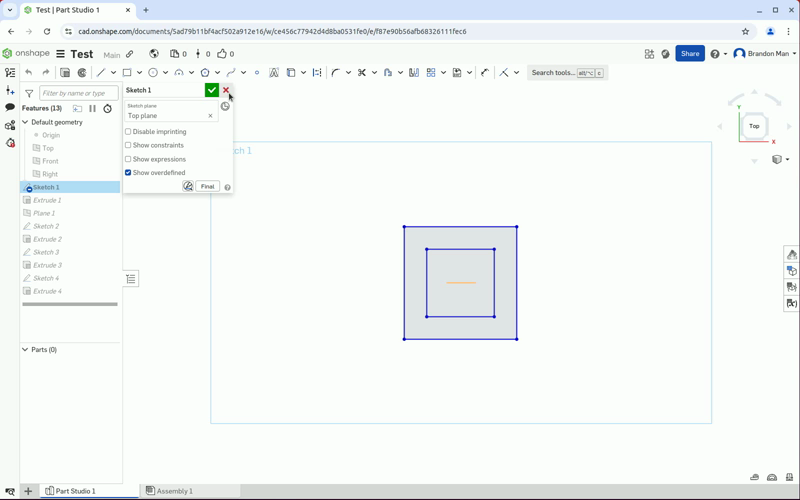
click(229, 92)
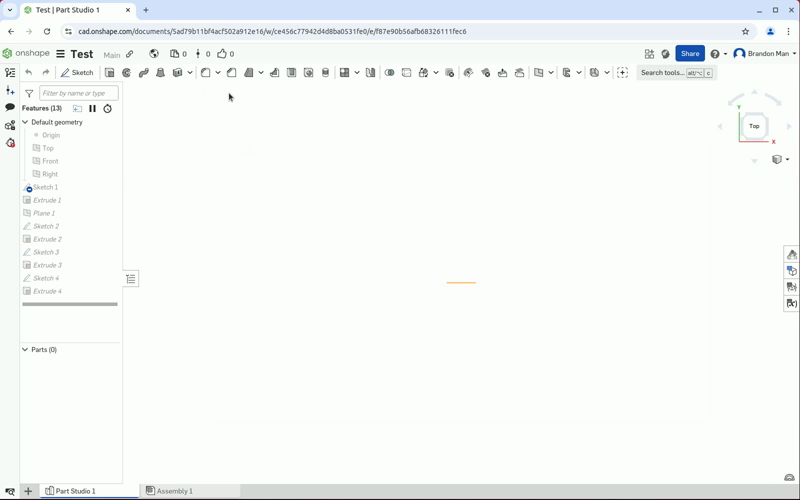
key(shift+s)
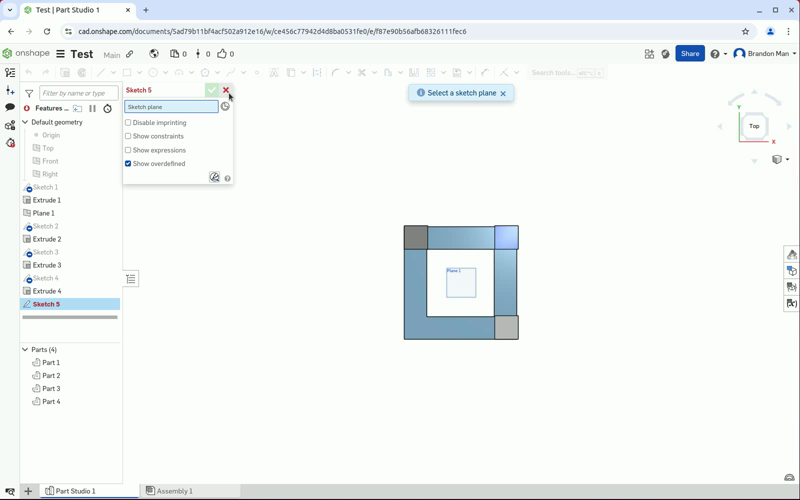
mouse_move(73, 215)
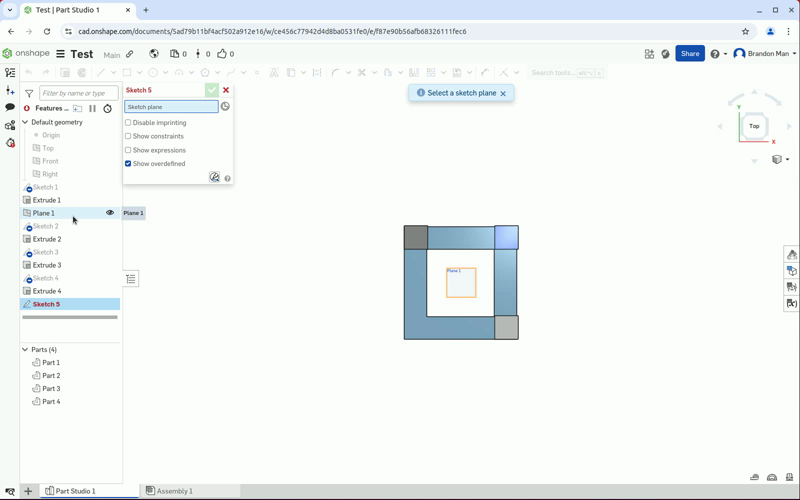
click(73, 215)
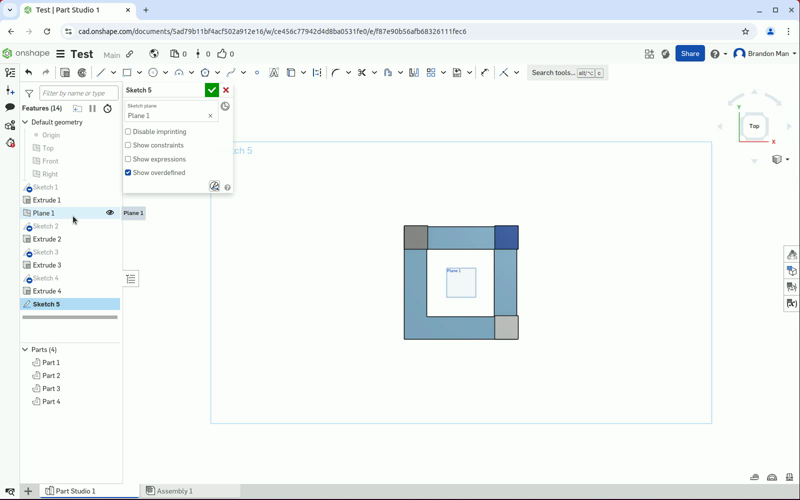
mouse_move(73, 352)
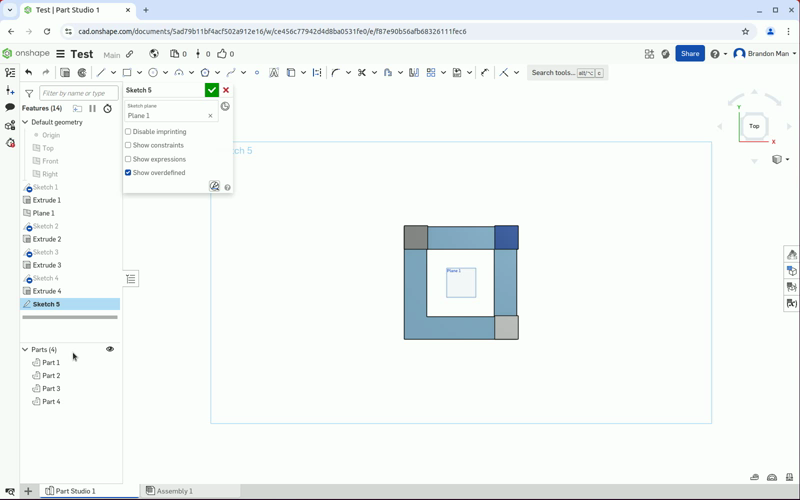
key(y)
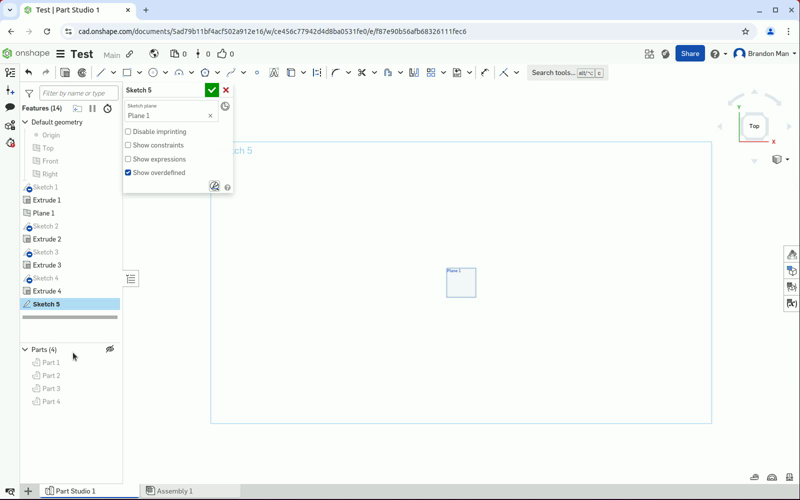
key(l)
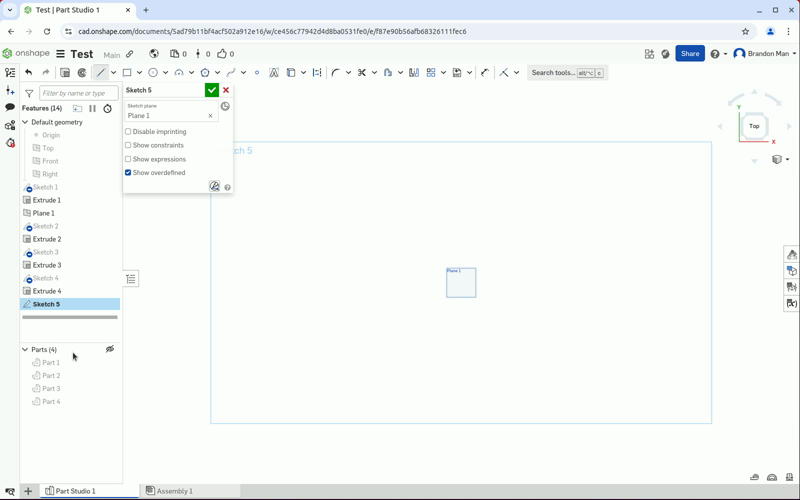
key_down(shift)
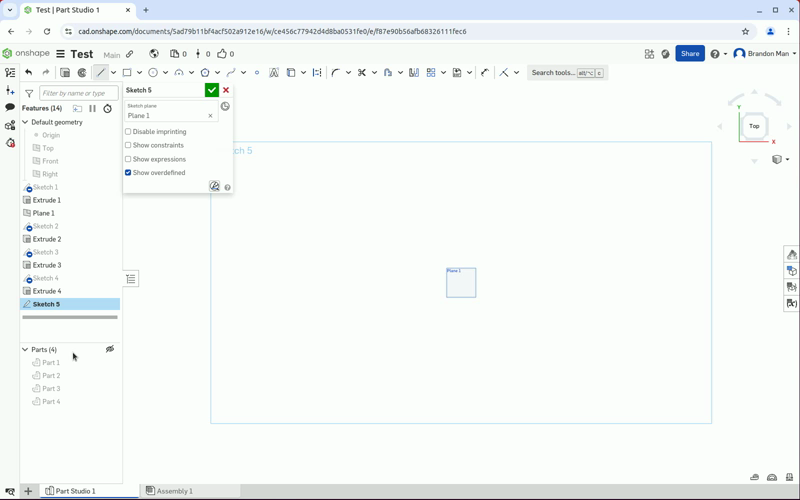
mouse_move(404, 339)
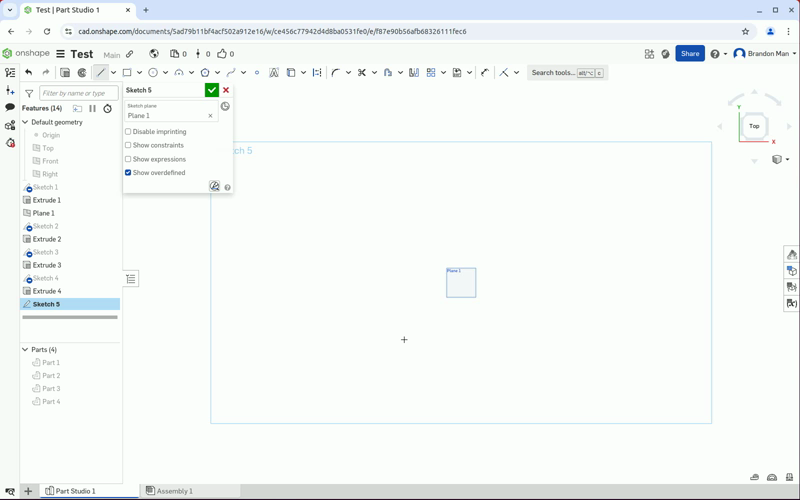
click(404, 339)
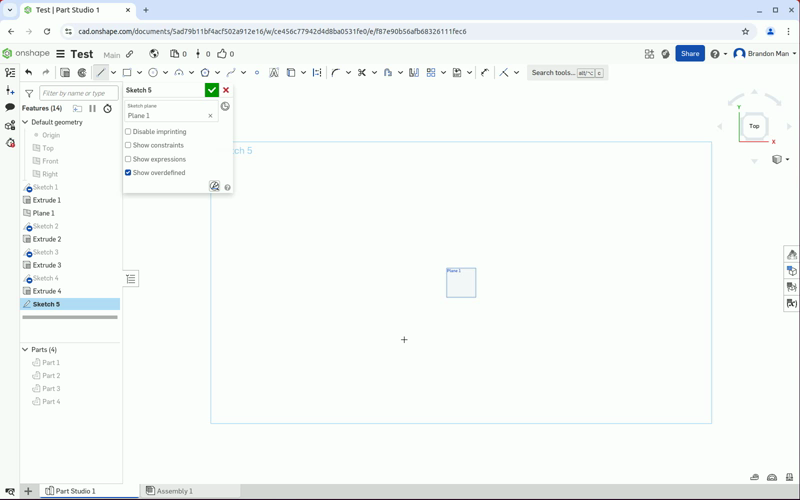
key_up(shift)
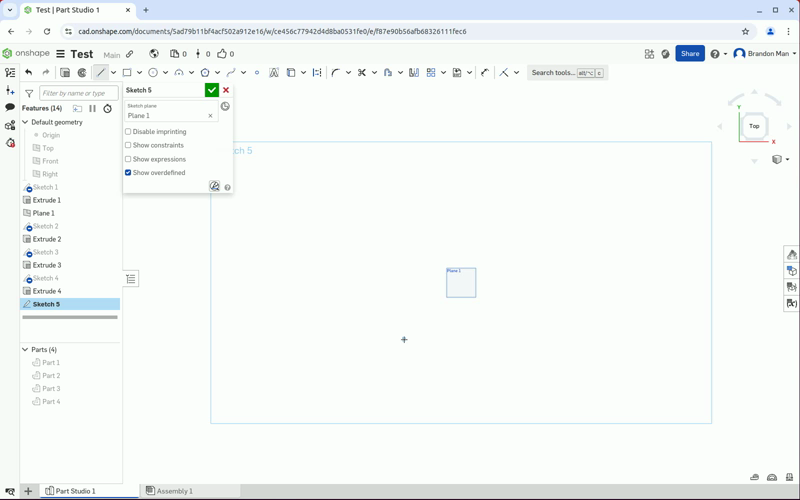
key_down(shift)
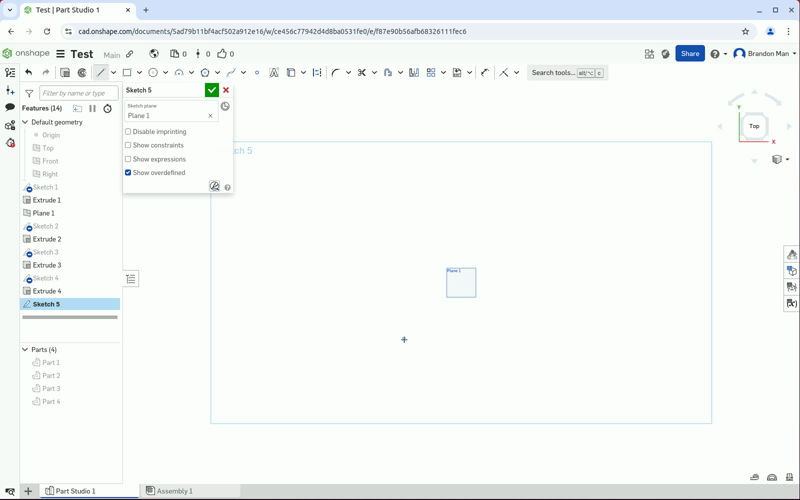
mouse_move(434, 339)
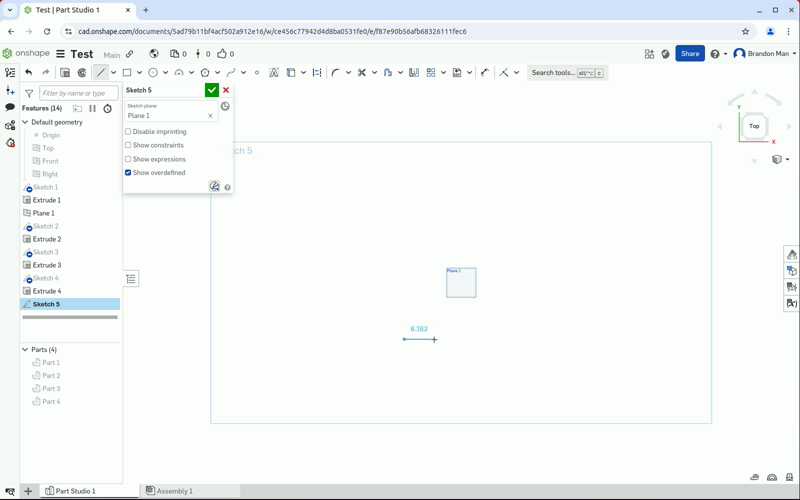
mouse_move(427, 339)
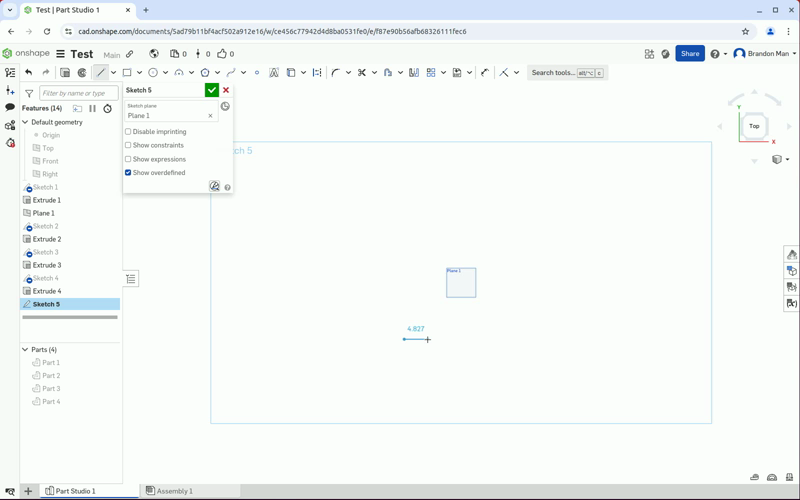
click(427, 339)
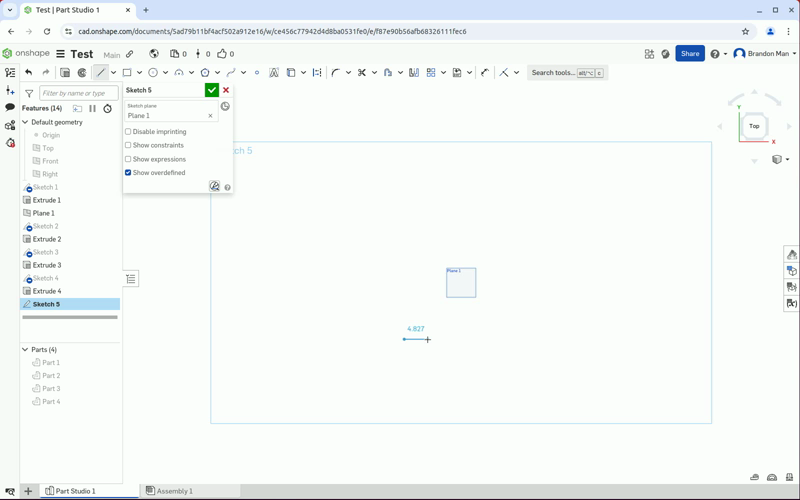
key_up(shift)
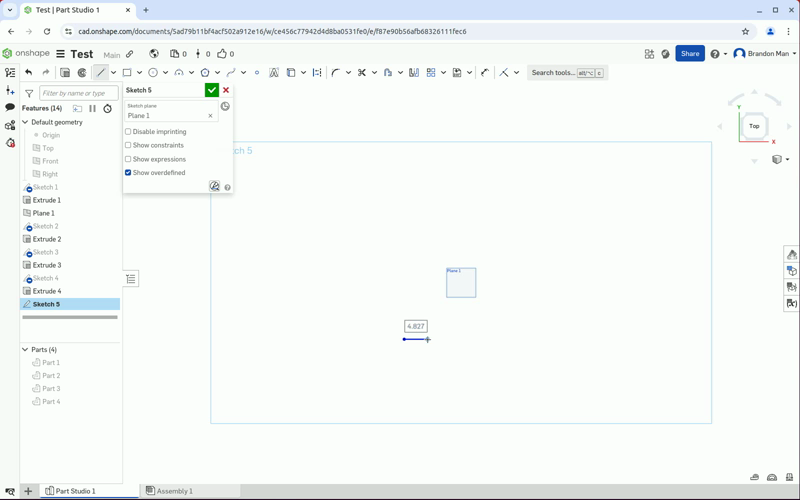
key_down(shift)
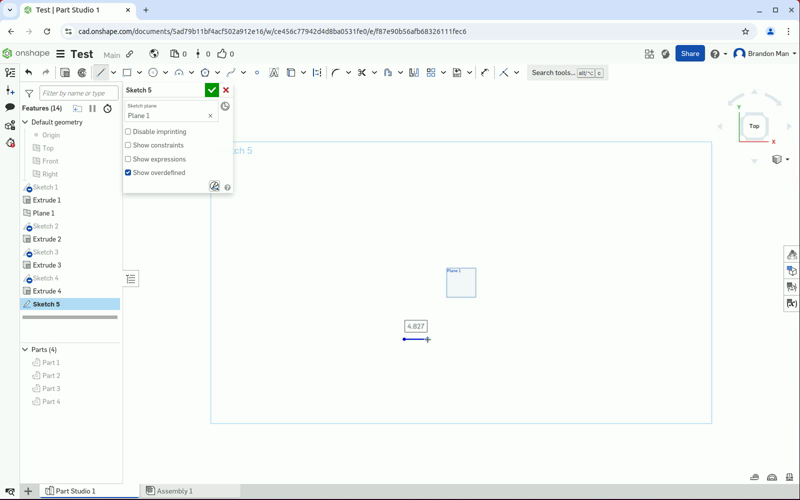
mouse_move(457, 339)
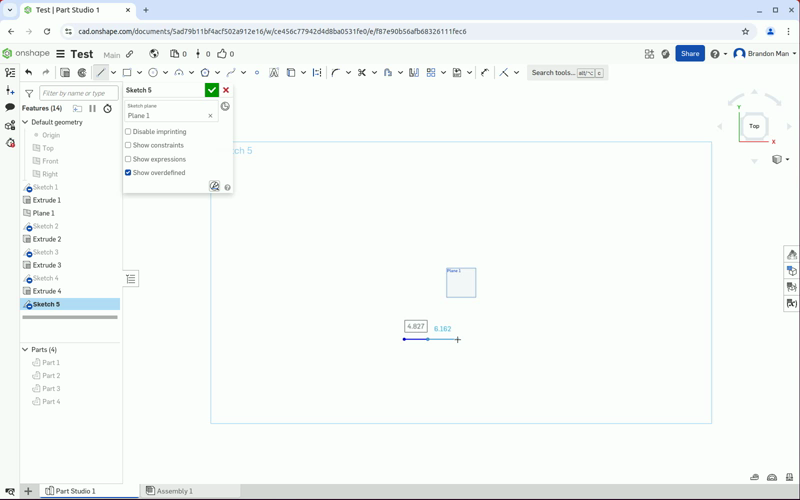
mouse_move(427, 315)
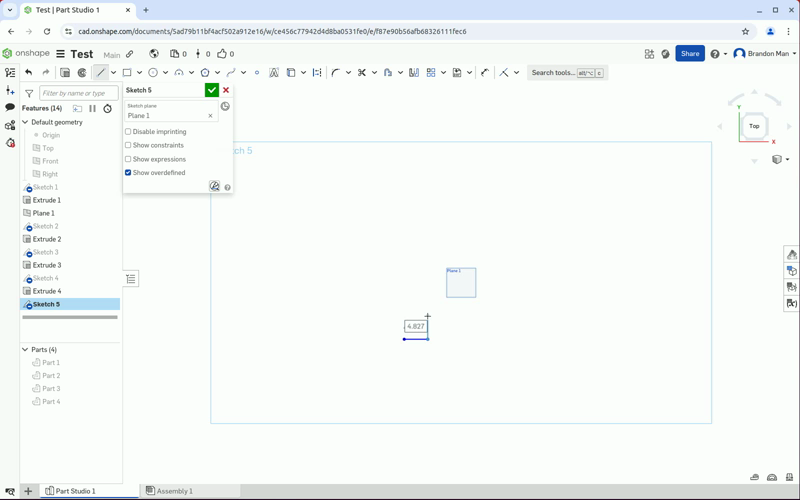
click(427, 315)
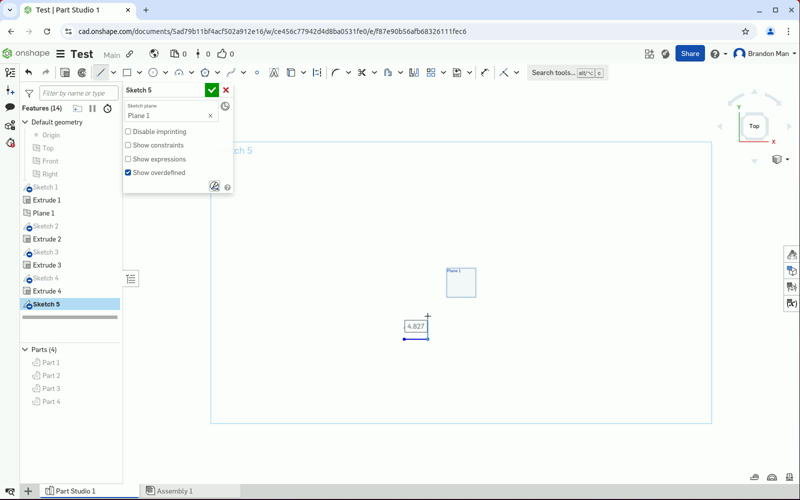
key_up(shift)
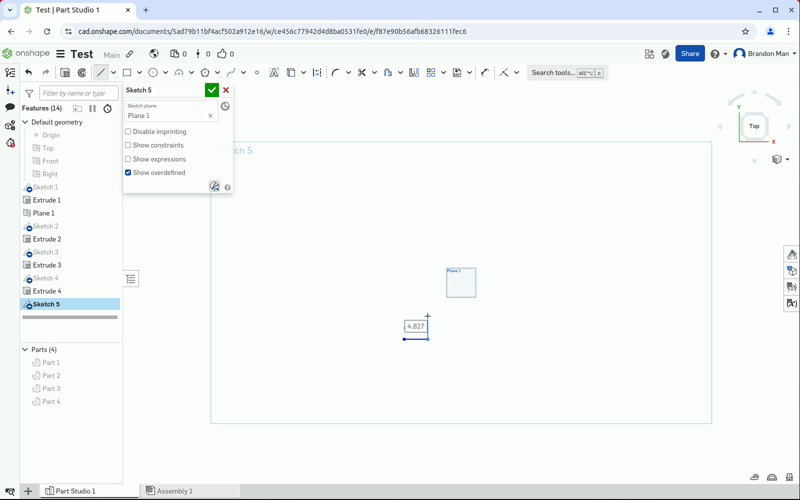
key_down(shift)
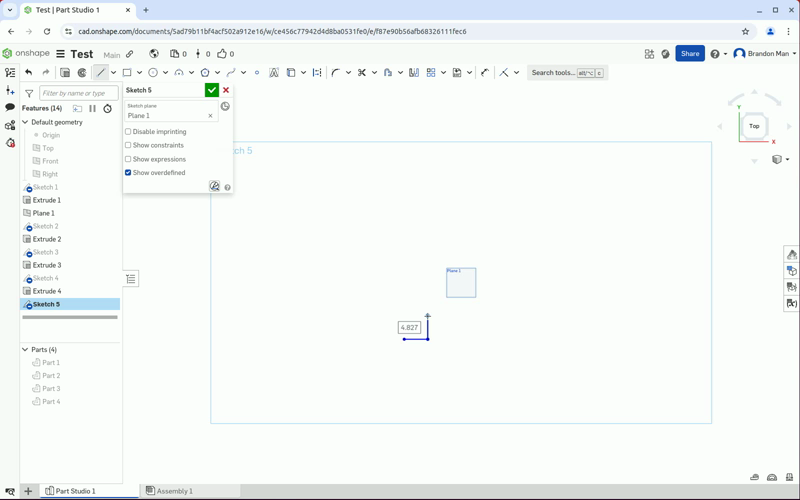
mouse_move(457, 315)
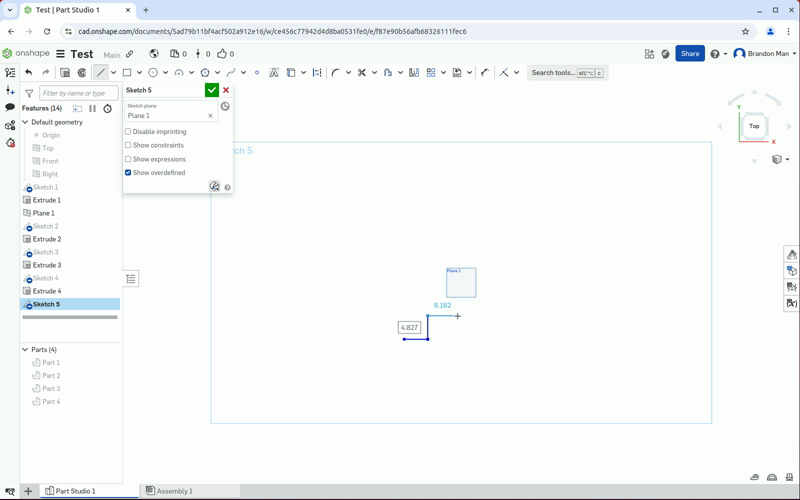
mouse_move(404, 315)
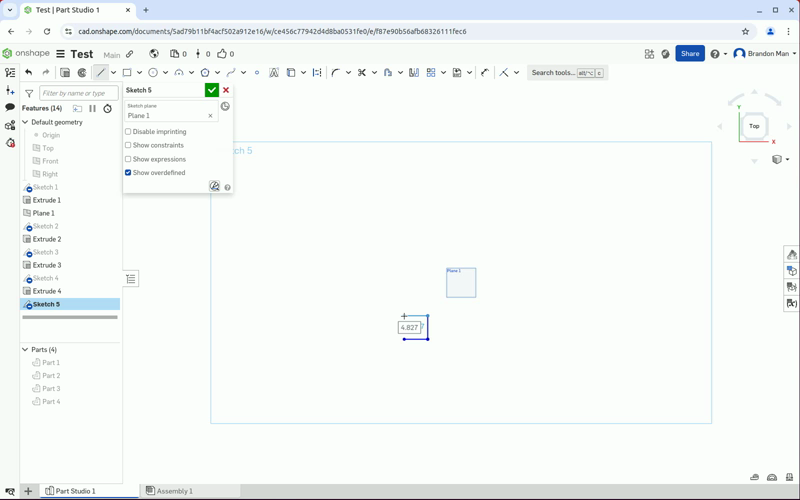
click(404, 315)
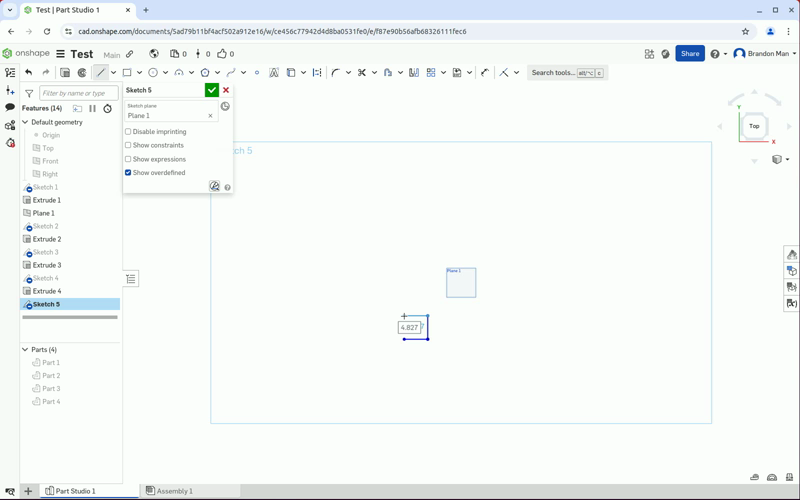
key_up(shift)
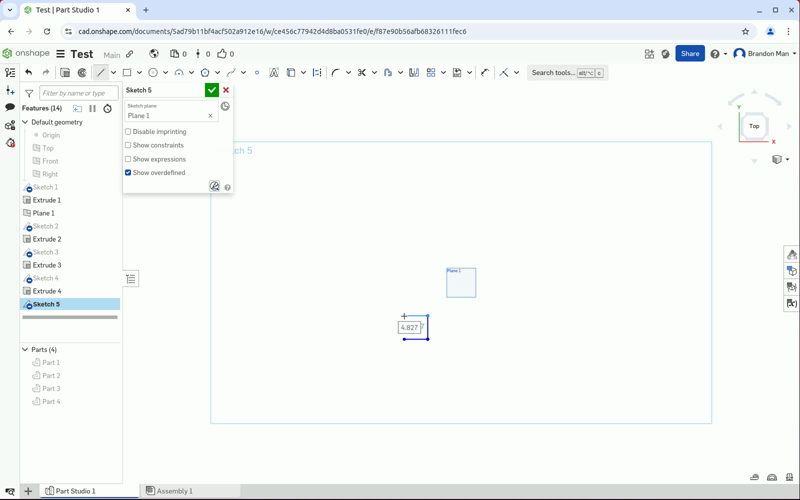
mouse_move(434, 315)
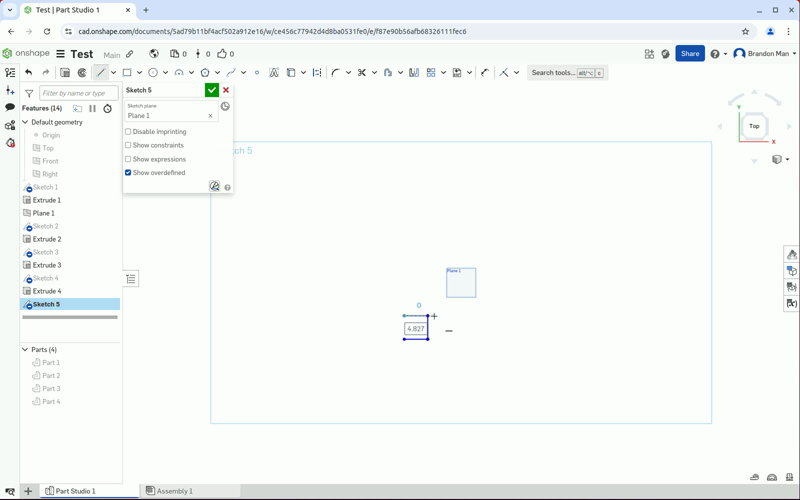
key_down(shift)
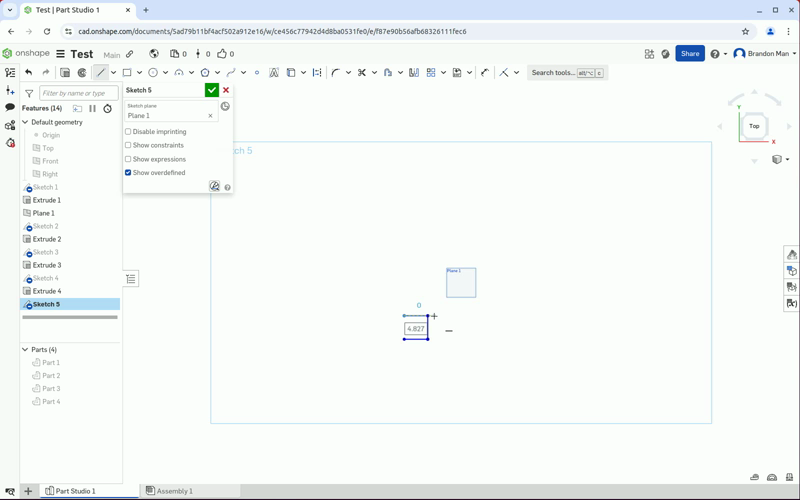
mouse_move(404, 339)
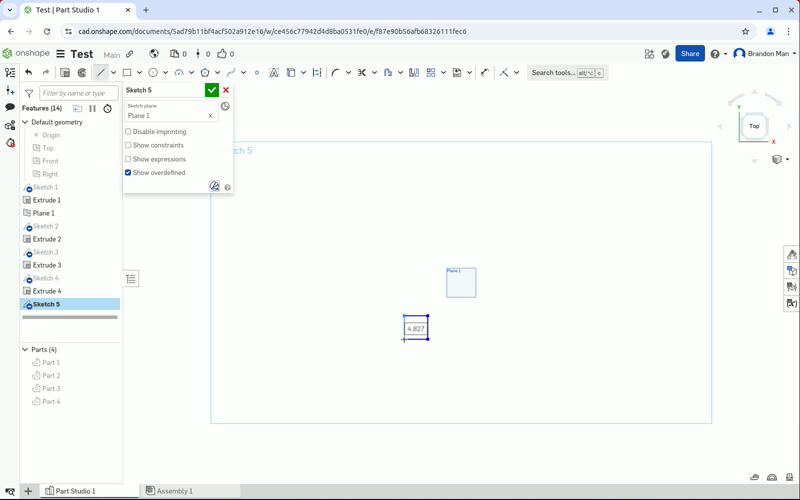
key_up(shift)
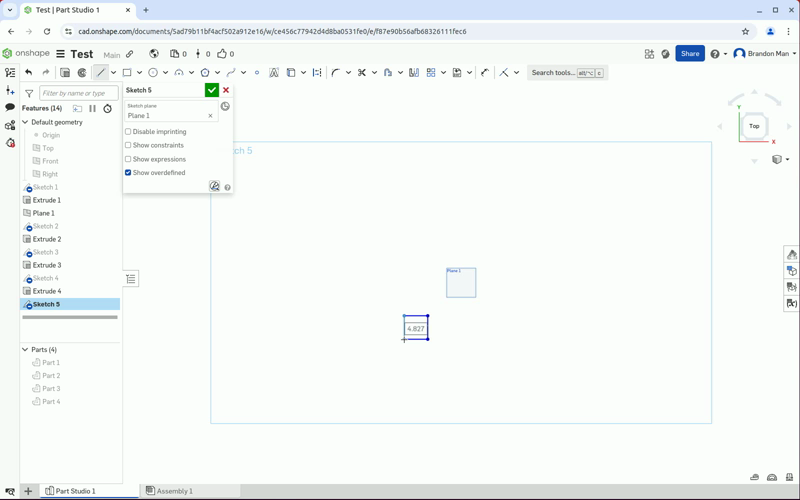
click(404, 339)
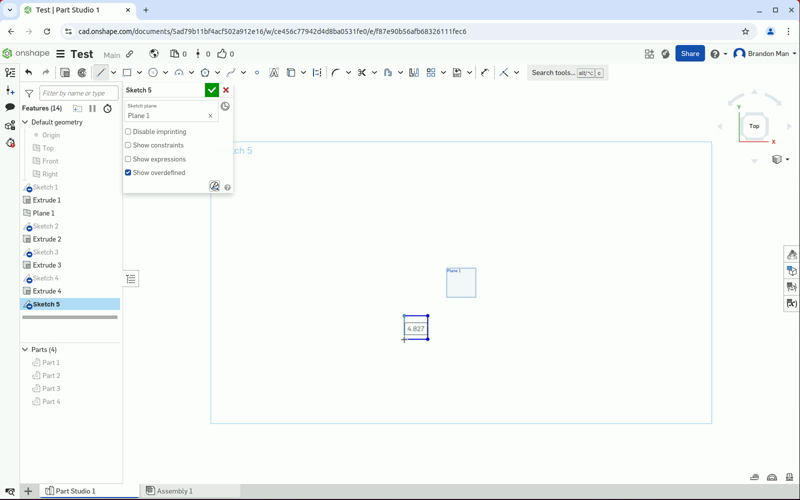
key(esc)
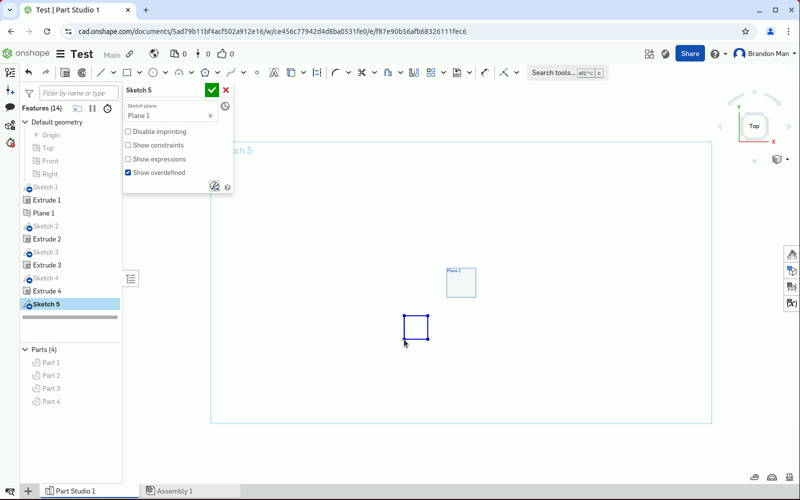
mouse_move(426, 322)
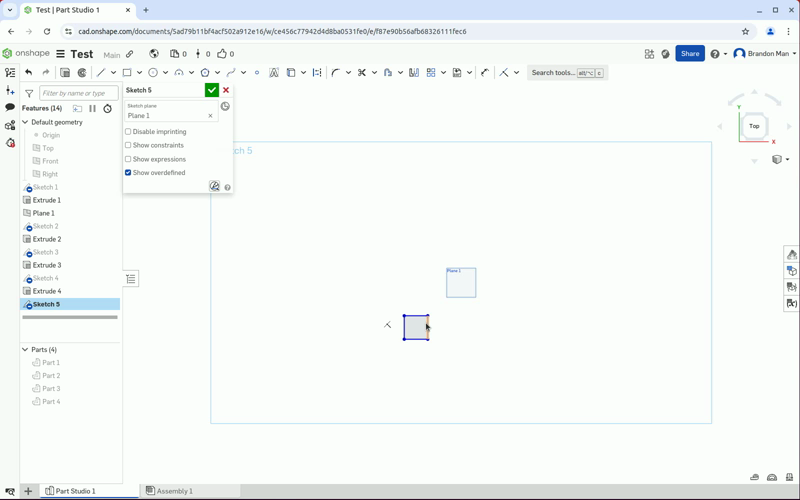
scroll(6)
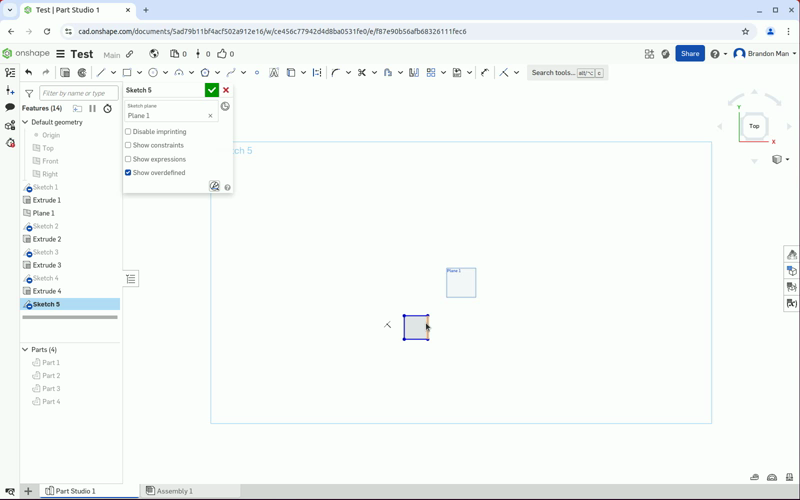
scroll(6)
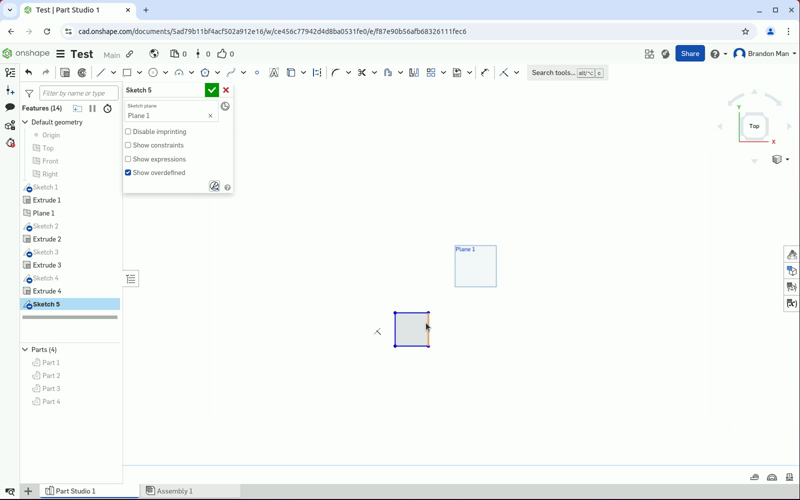
scroll(6)
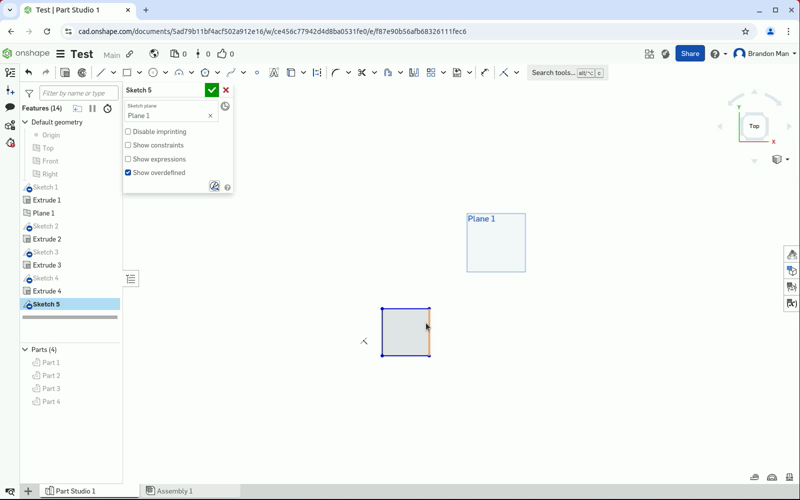
scroll(6)
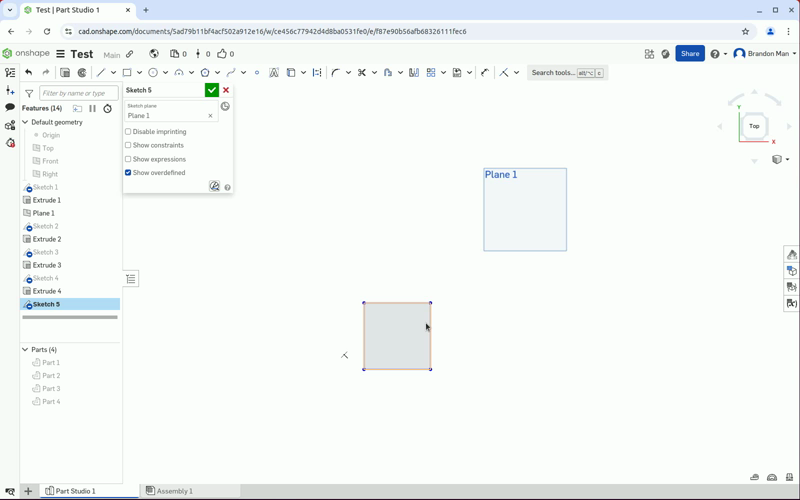
scroll(6)
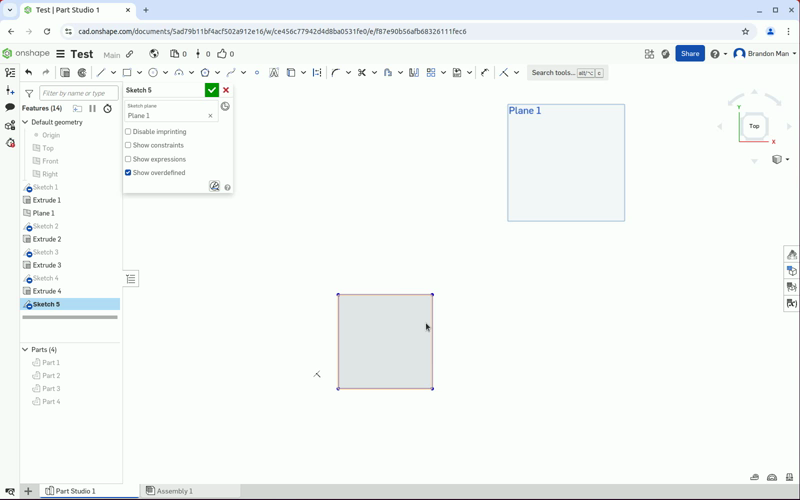
scroll(6)
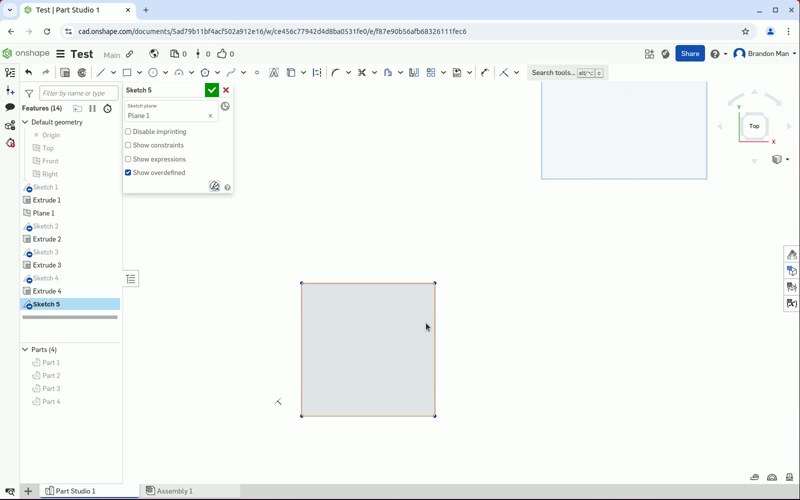
scroll(6)
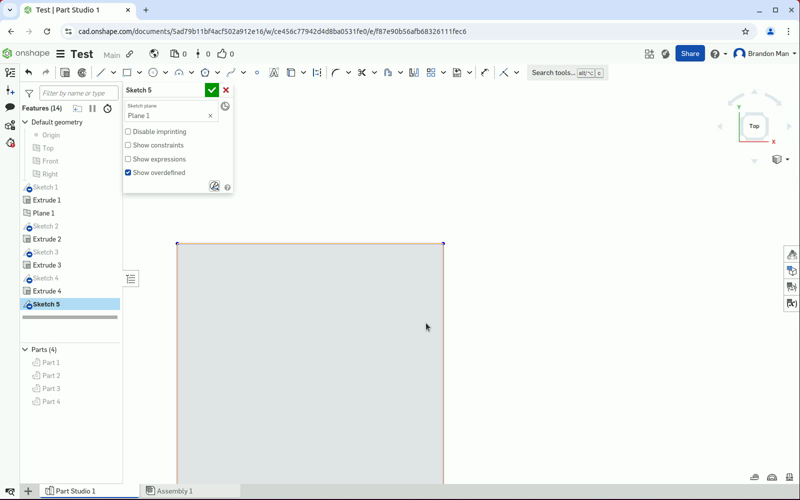
click(426, 322)
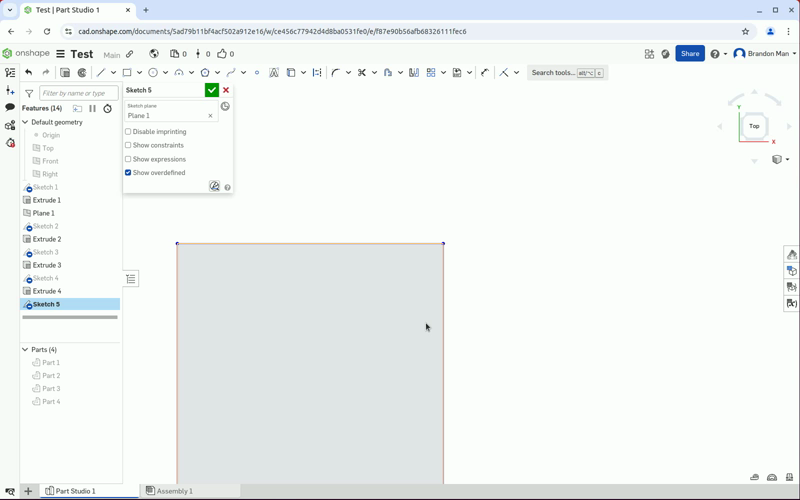
scroll(-6)
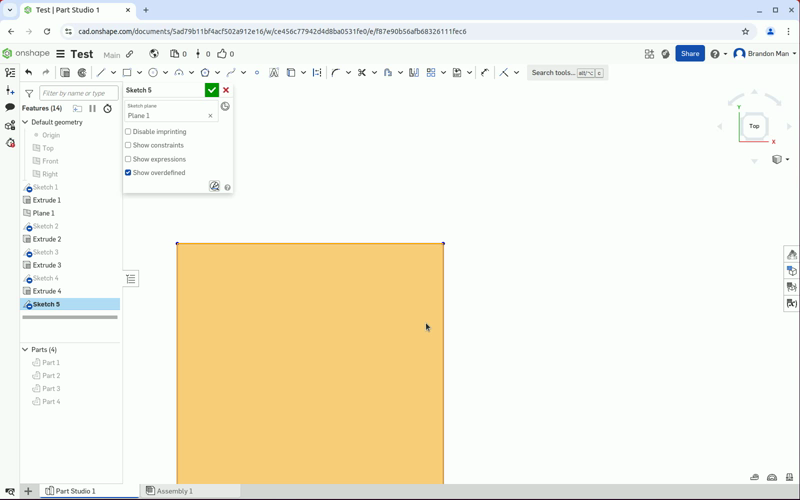
scroll(-6)
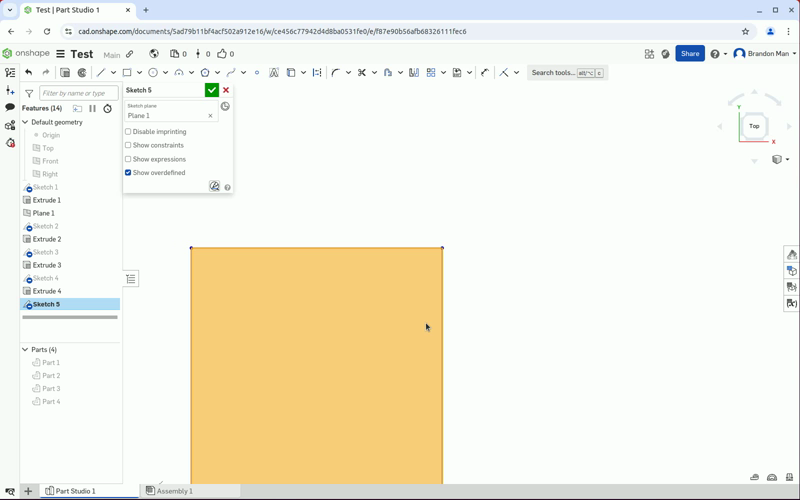
scroll(-6)
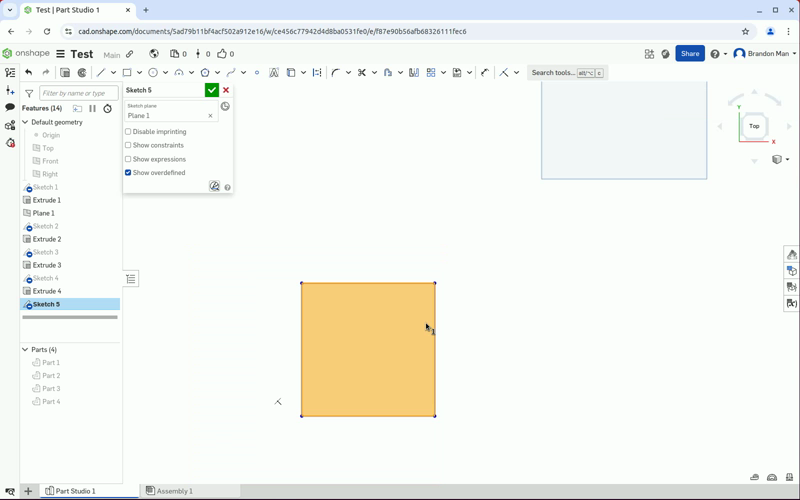
scroll(-6)
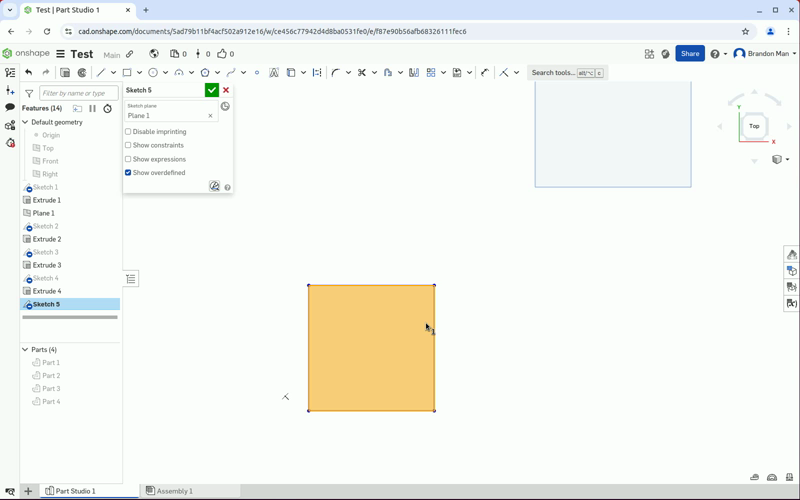
scroll(-6)
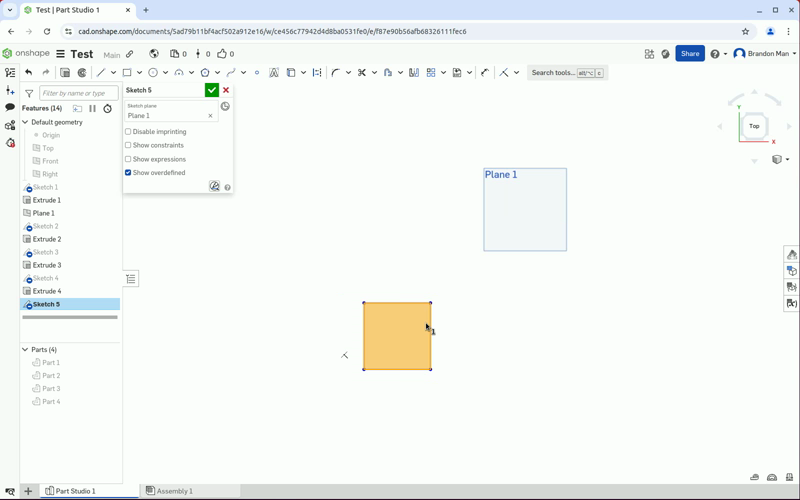
scroll(-6)
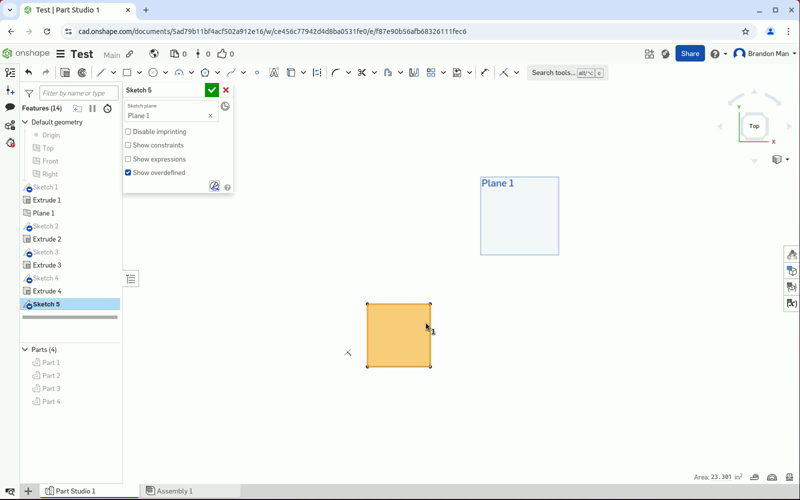
scroll(-6)
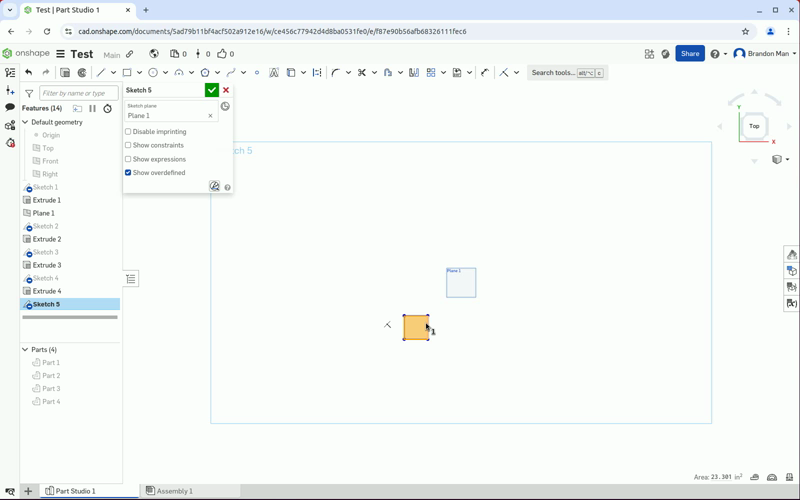
mouse_move(73, 352)
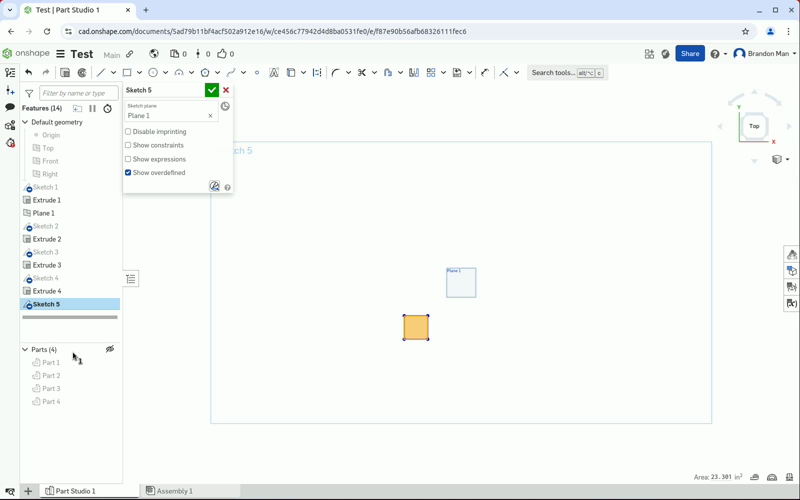
key(shift+y)
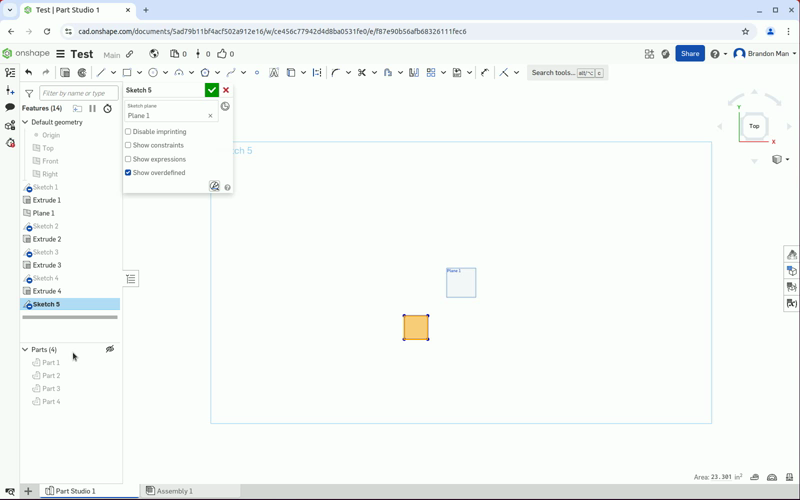
key(shift+e)
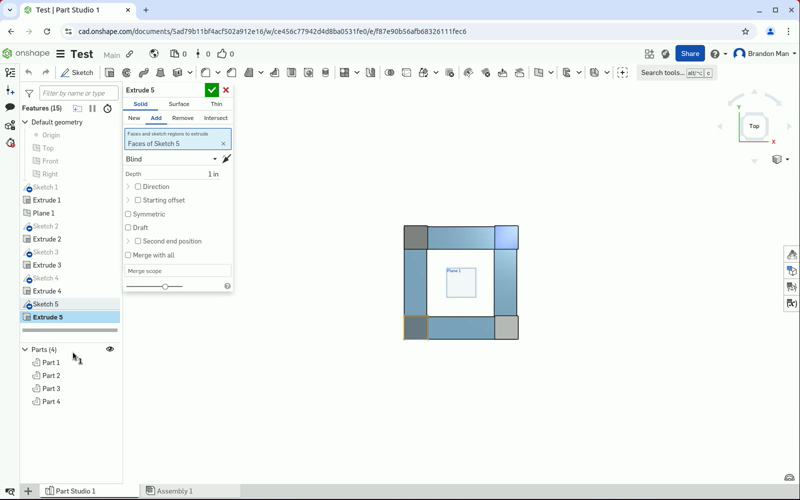
mouse_move(143, 106)
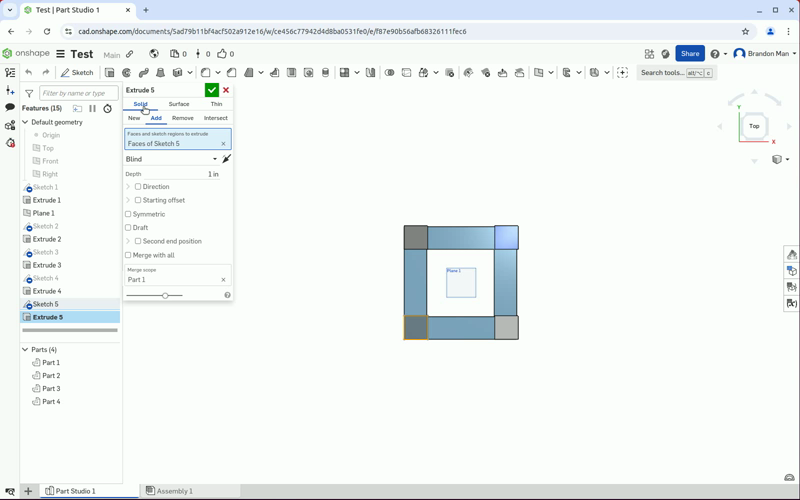
click(143, 106)
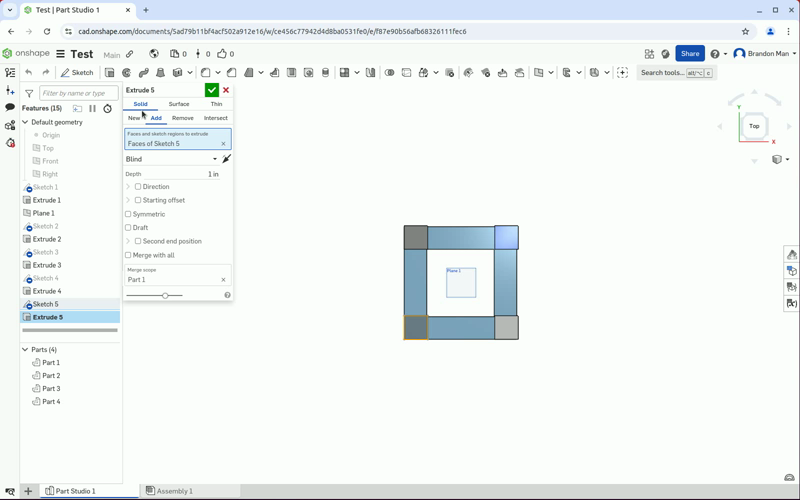
mouse_move(137, 120)
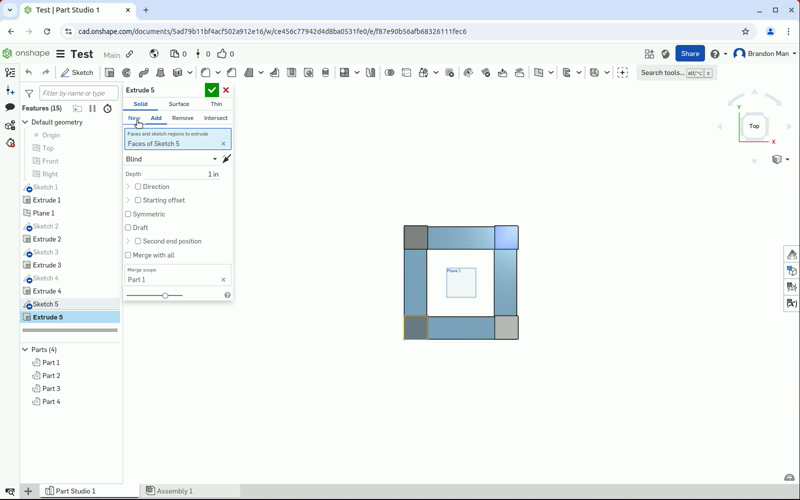
click(137, 120)
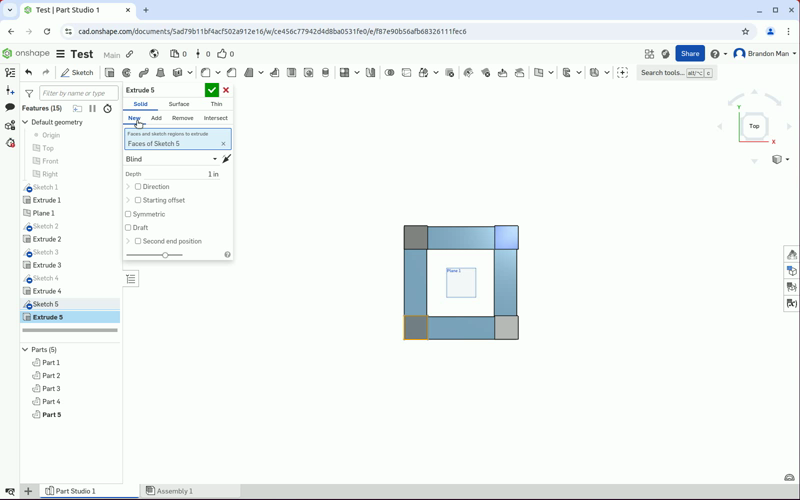
key(tab, 4)
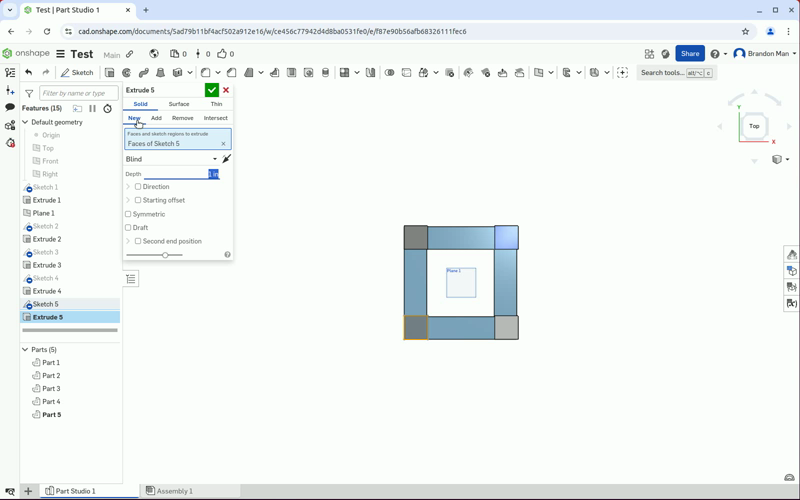
text(13.961)
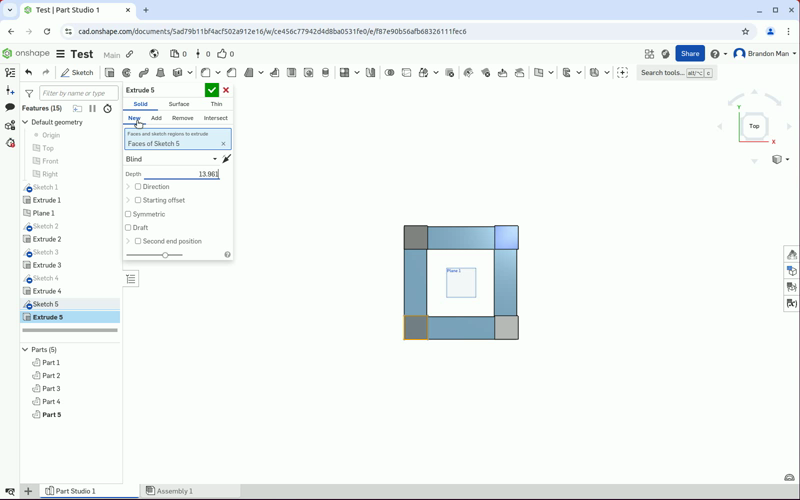
key(enter)
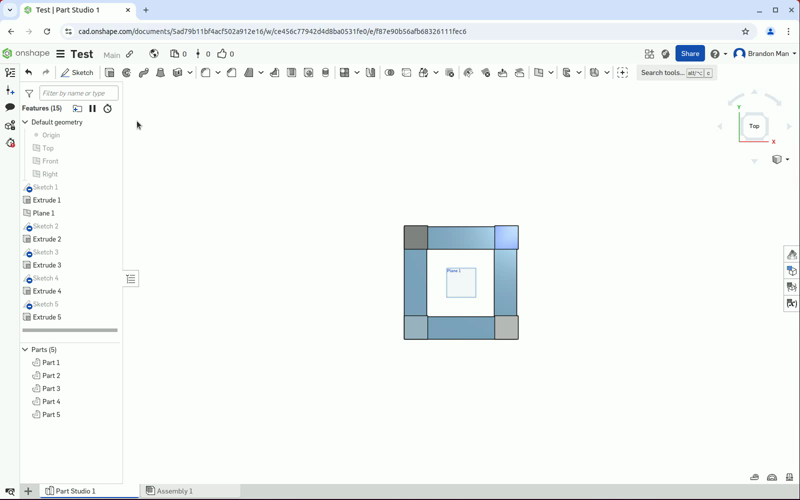
key(shift+h)
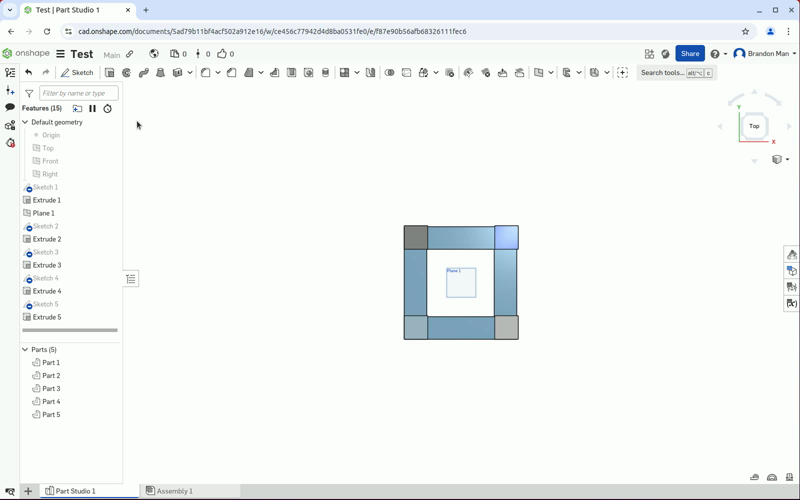
key(shift+h)
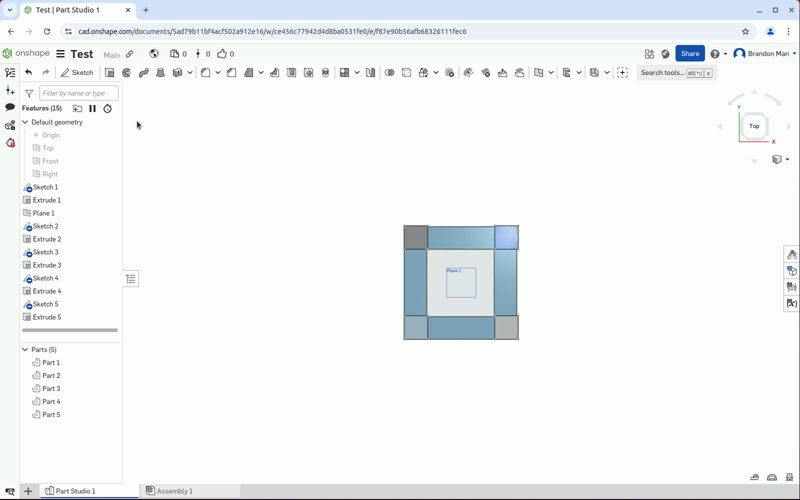
key(shift+7)
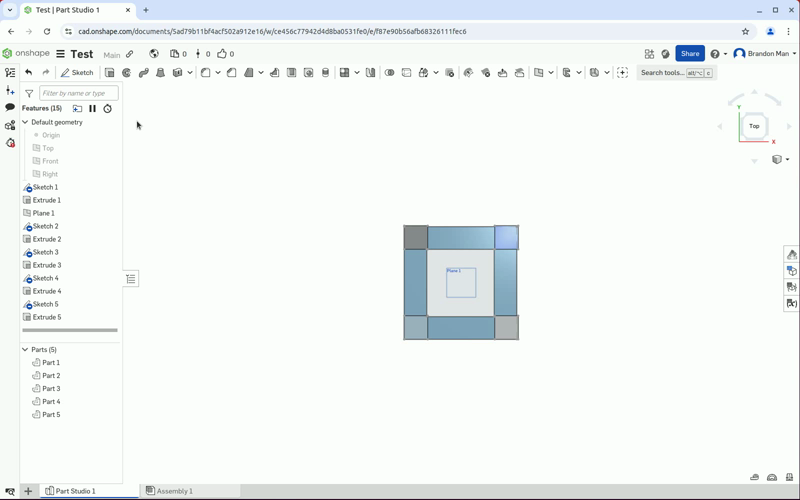
key(up, 3)
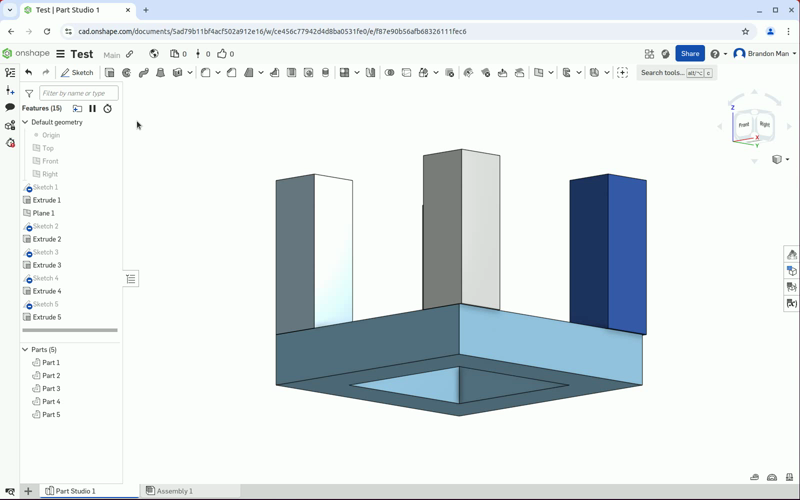
key(left, 3)
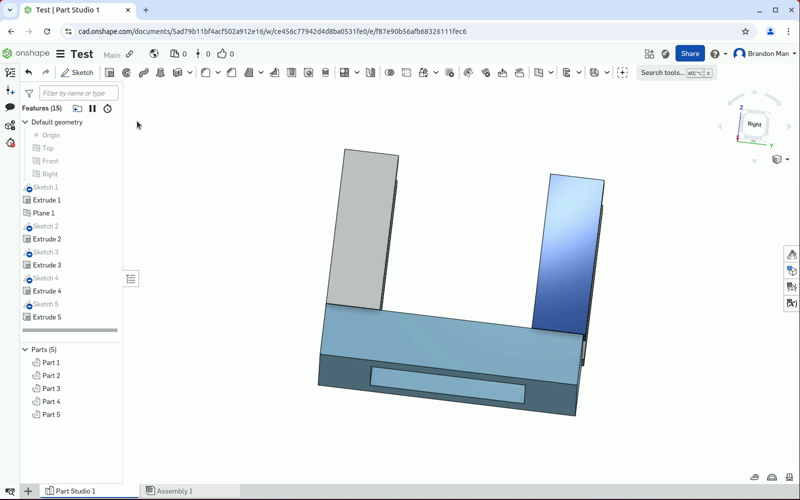
key(right, 3)
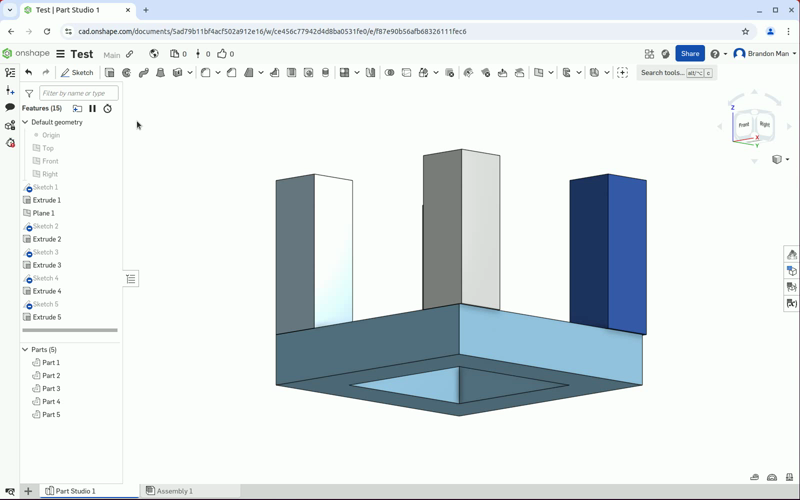
key(down, 3)
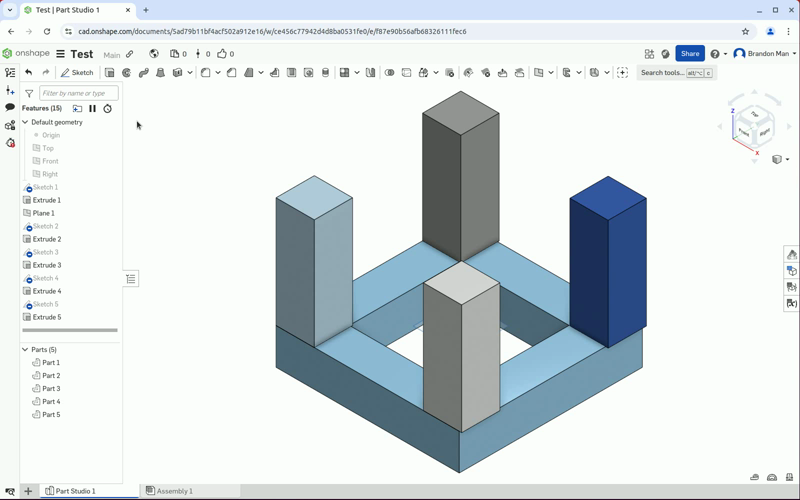
mouse_move(73, 189)
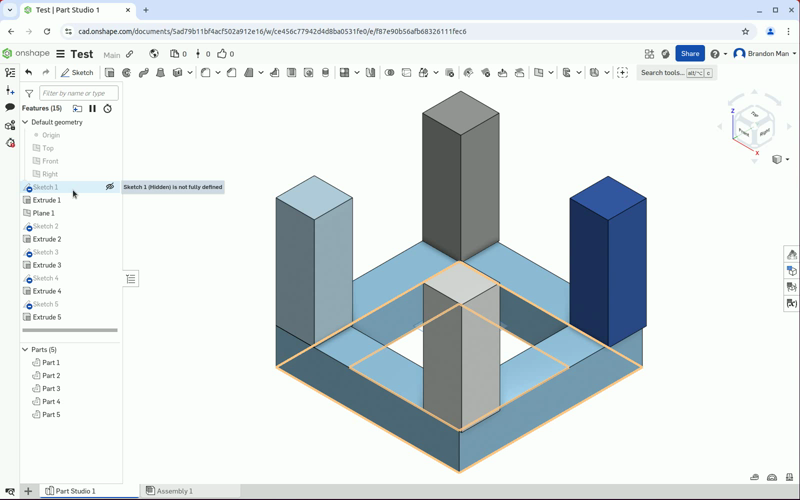
click(73, 189)